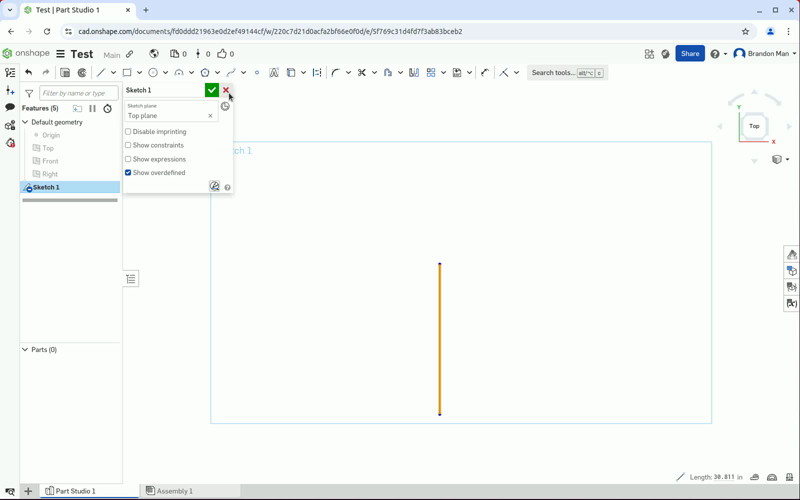
key(shift+h)
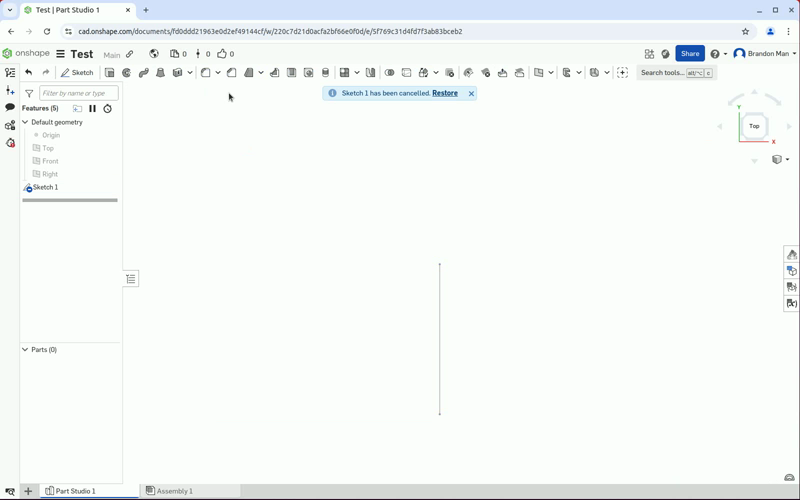
key(shift+s)
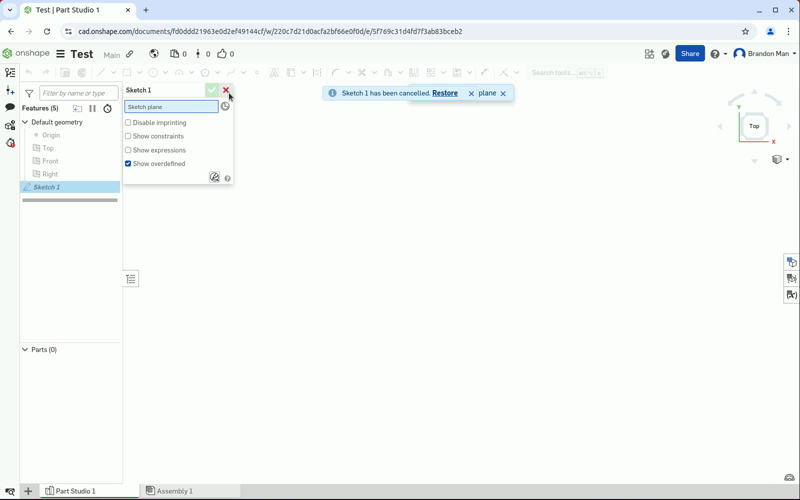
mouse_move(73, 150)
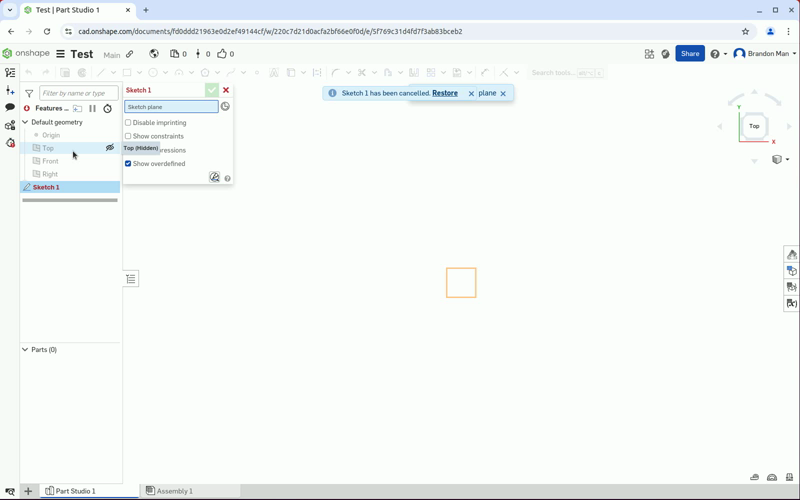
click(73, 150)
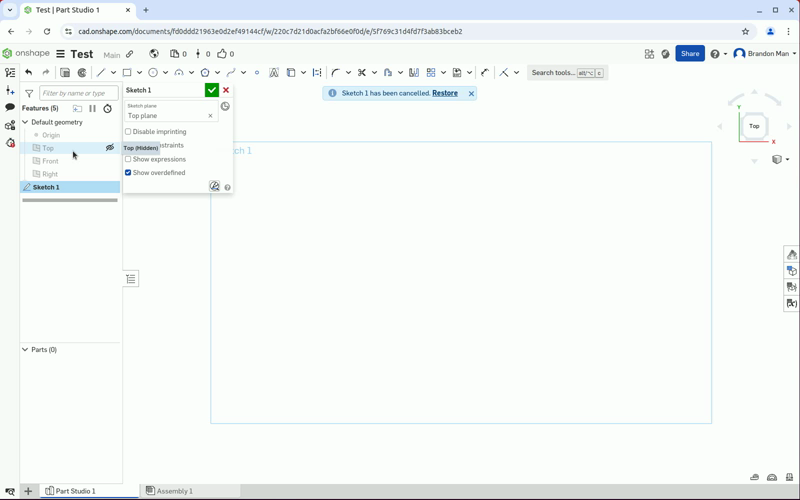
mouse_move(73, 352)
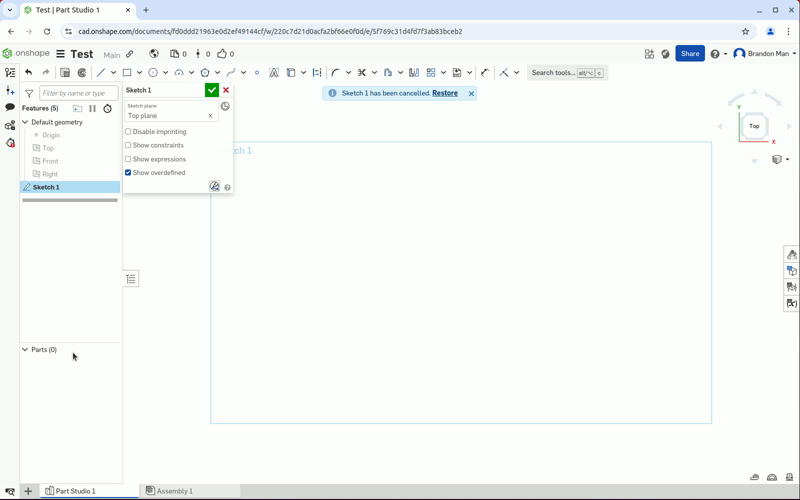
key(y)
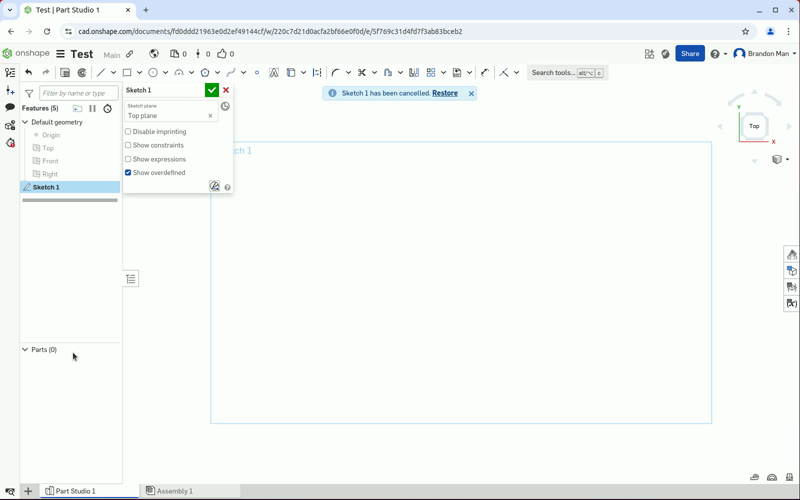
key(l)
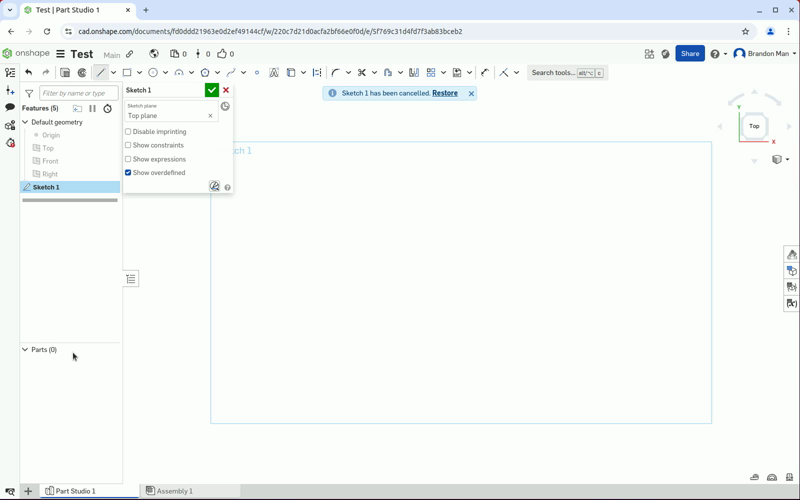
key_down(shift)
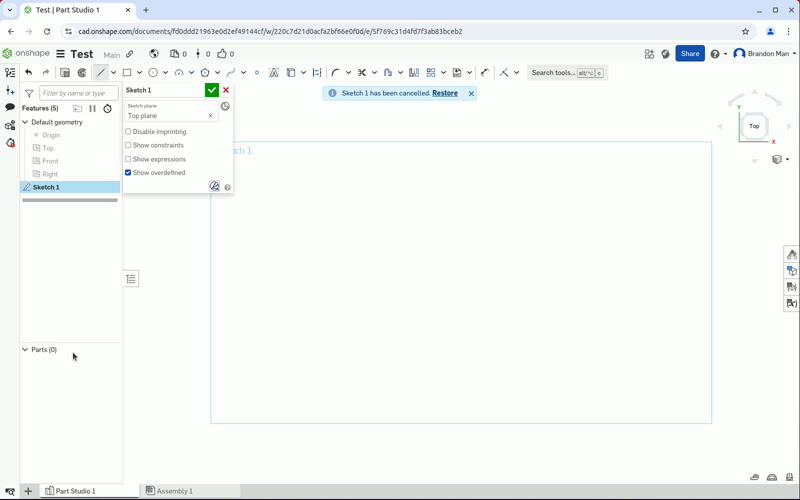
mouse_move(457, 303)
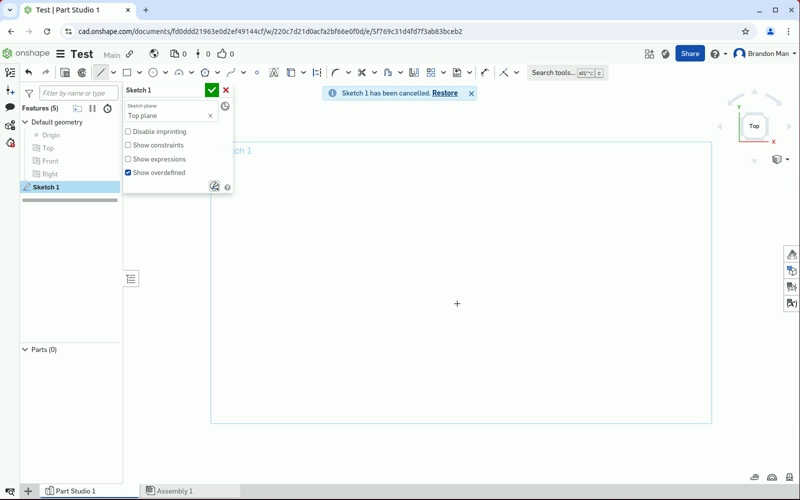
click(457, 303)
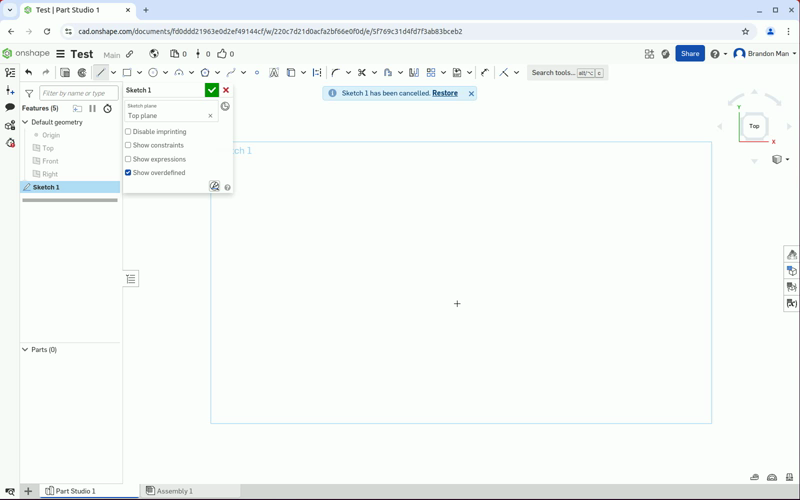
key_up(shift)
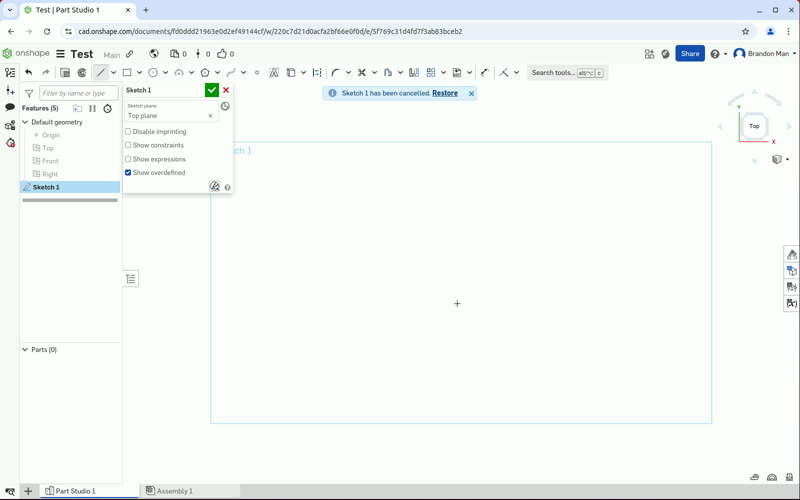
key_down(shift)
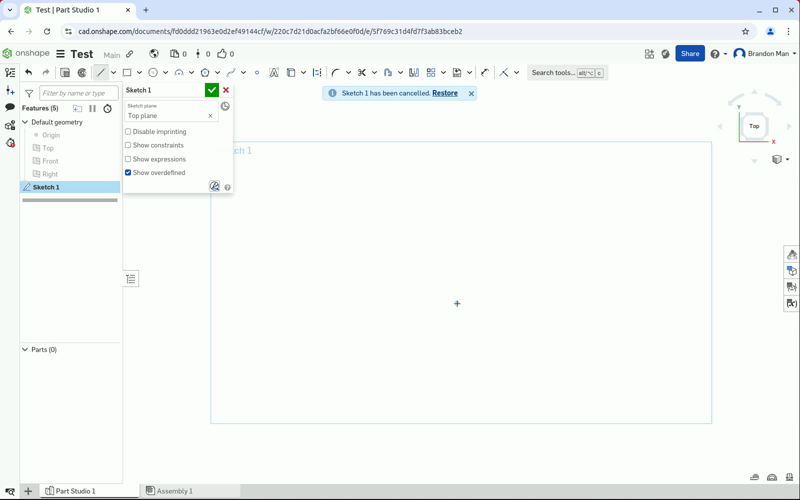
mouse_move(487, 303)
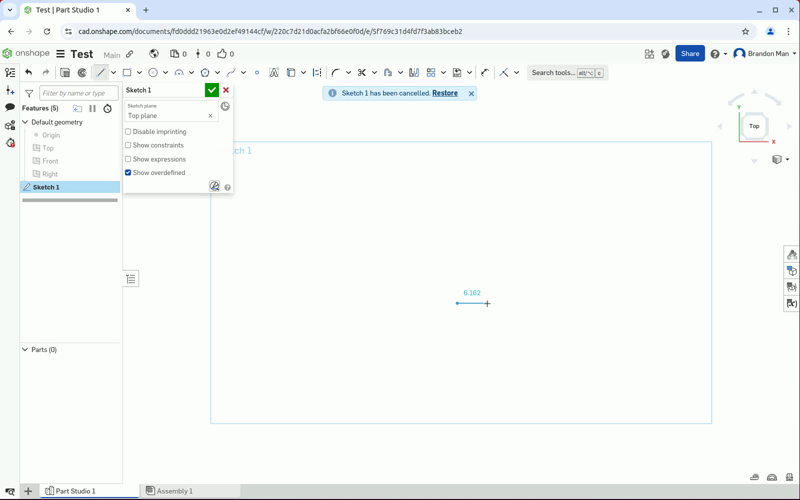
mouse_move(461, 303)
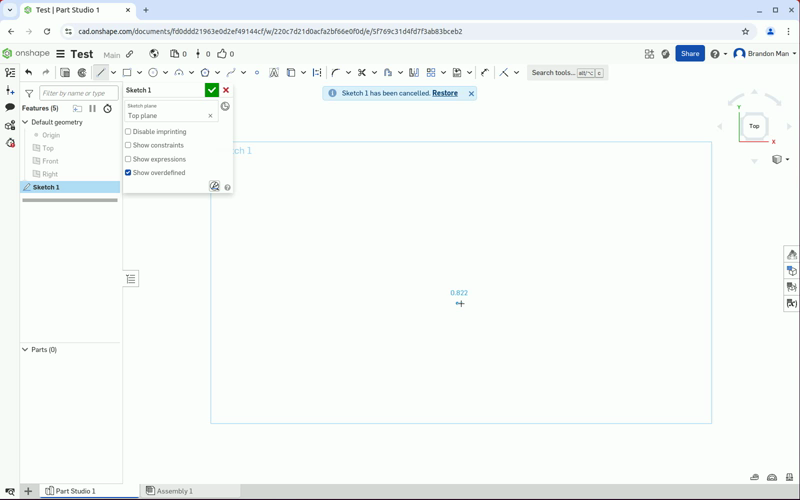
scroll(6)
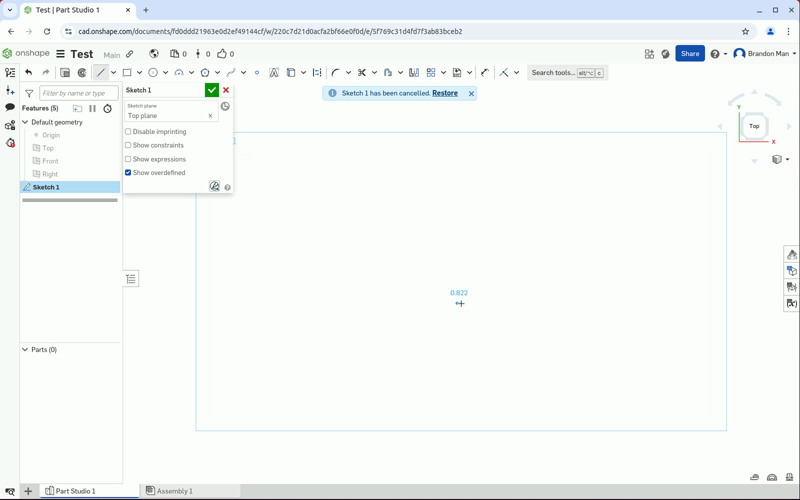
scroll(6)
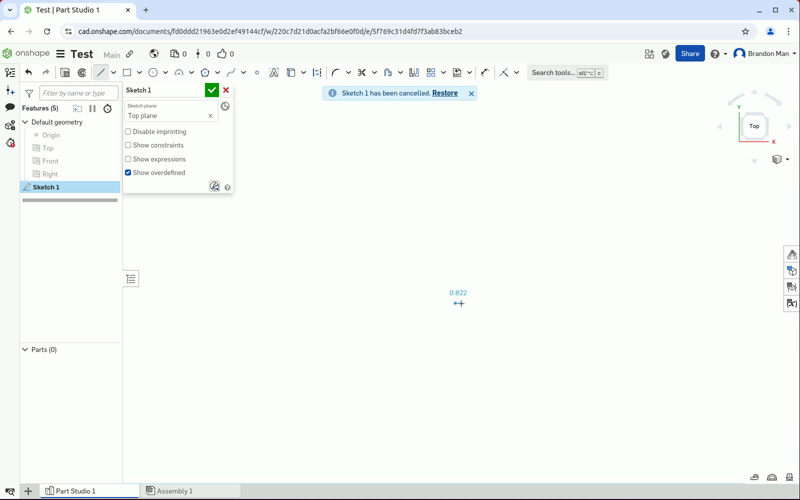
scroll(6)
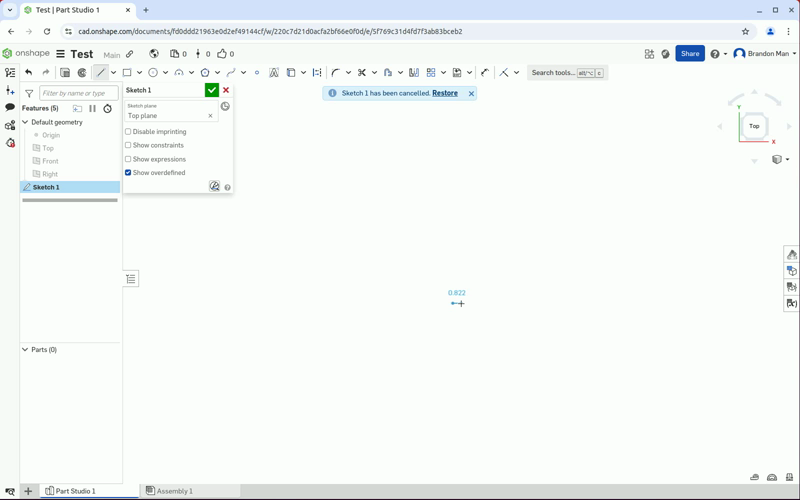
scroll(6)
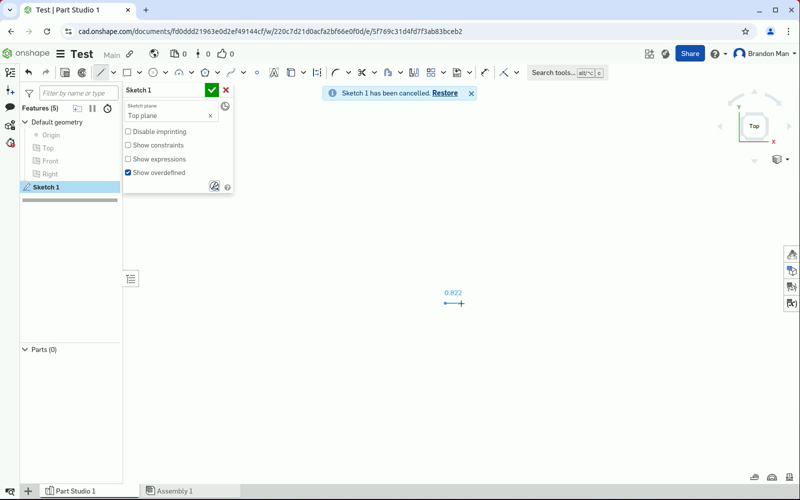
scroll(6)
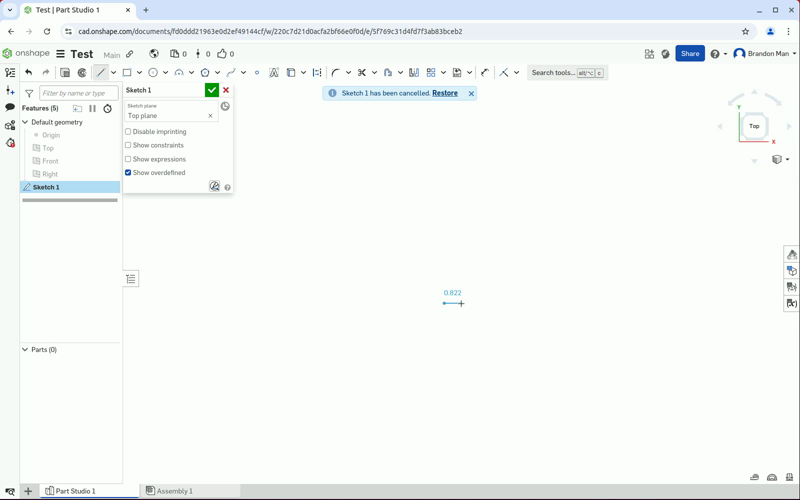
scroll(6)
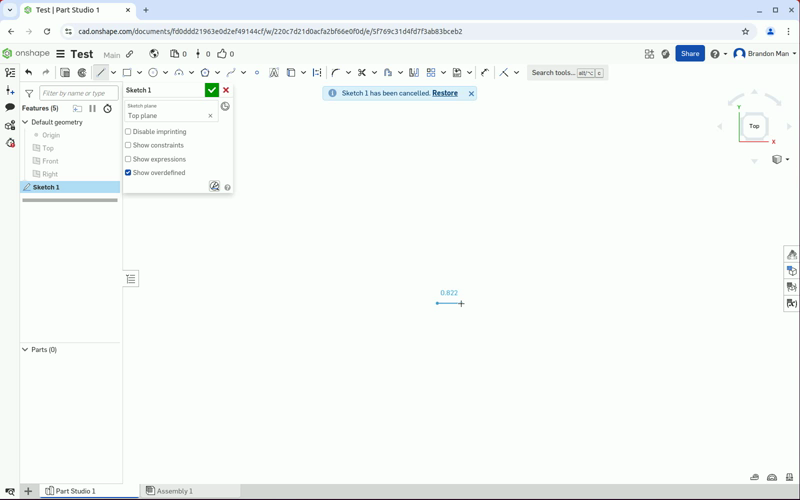
scroll(6)
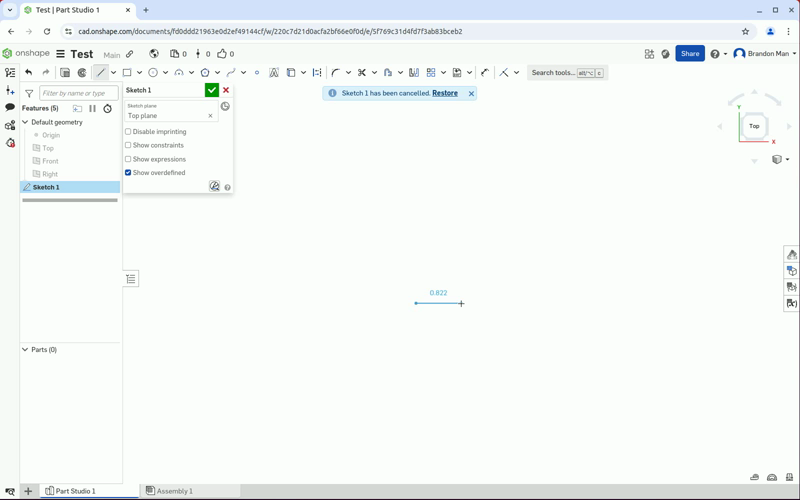
click(461, 303)
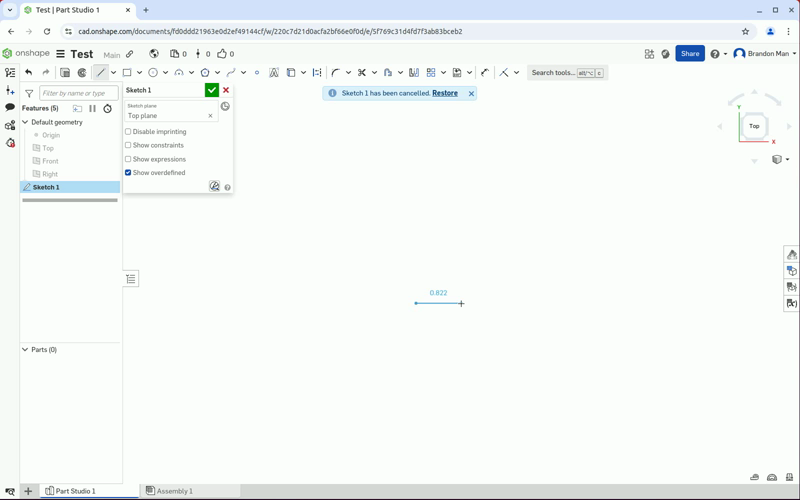
scroll(-6)
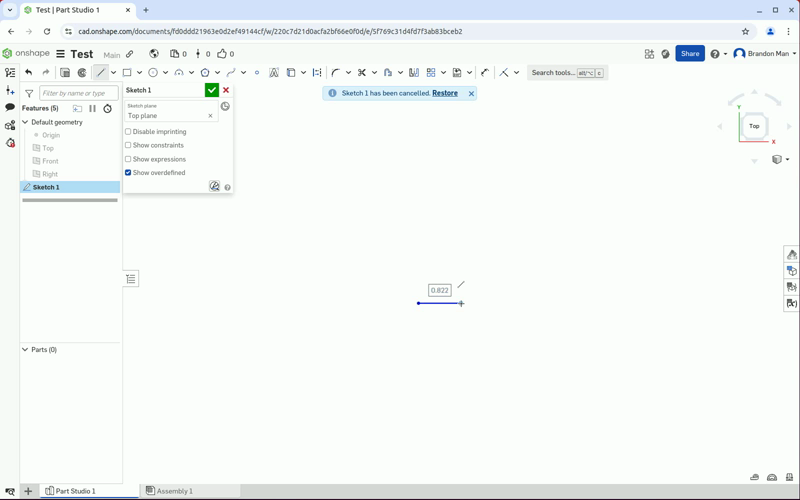
scroll(-6)
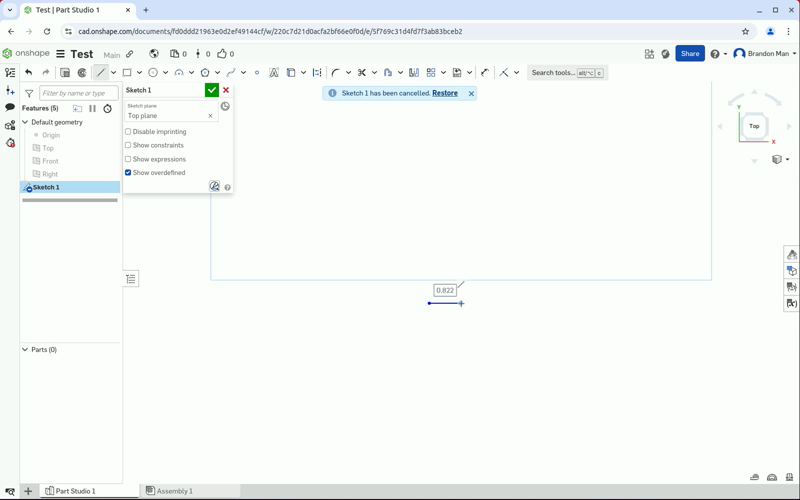
scroll(-6)
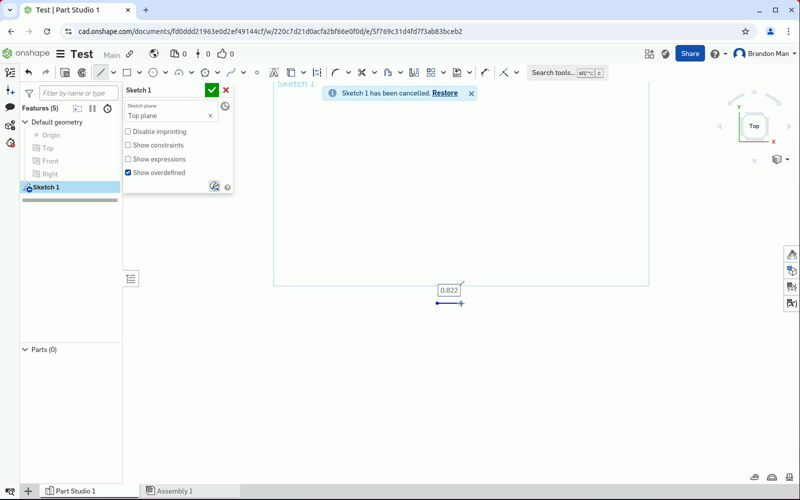
scroll(-6)
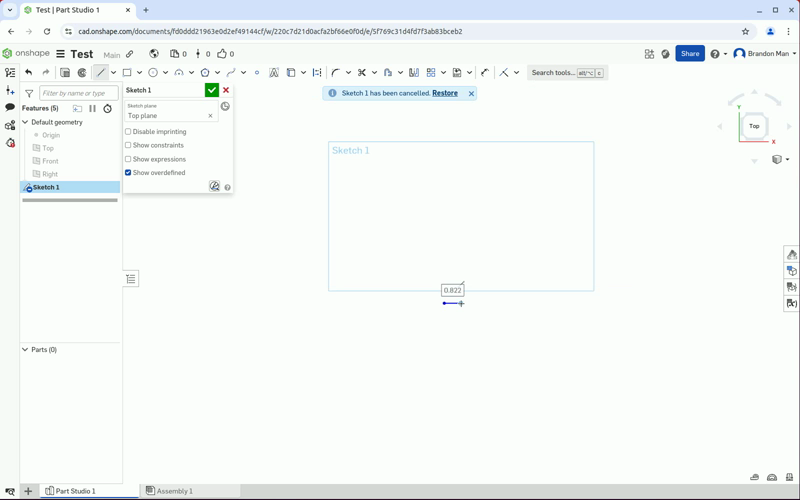
scroll(-6)
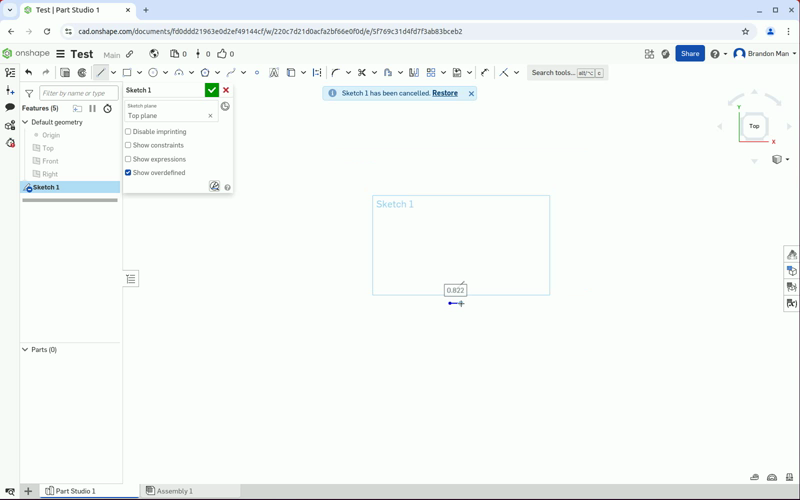
scroll(-6)
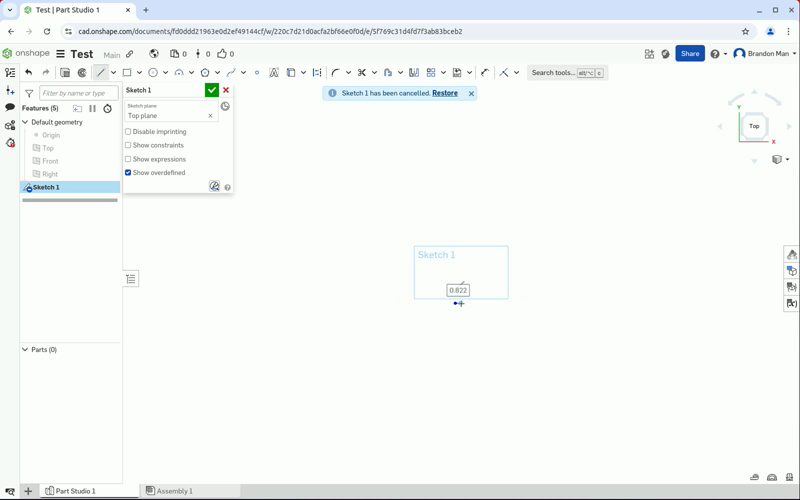
scroll(-6)
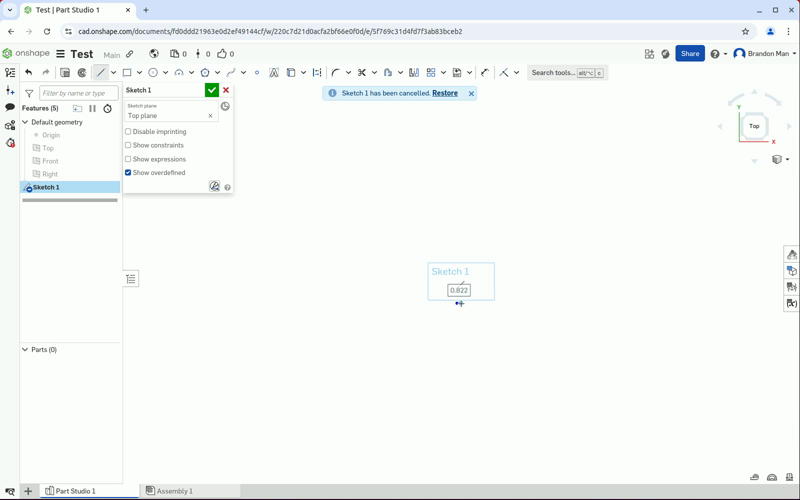
key_up(shift)
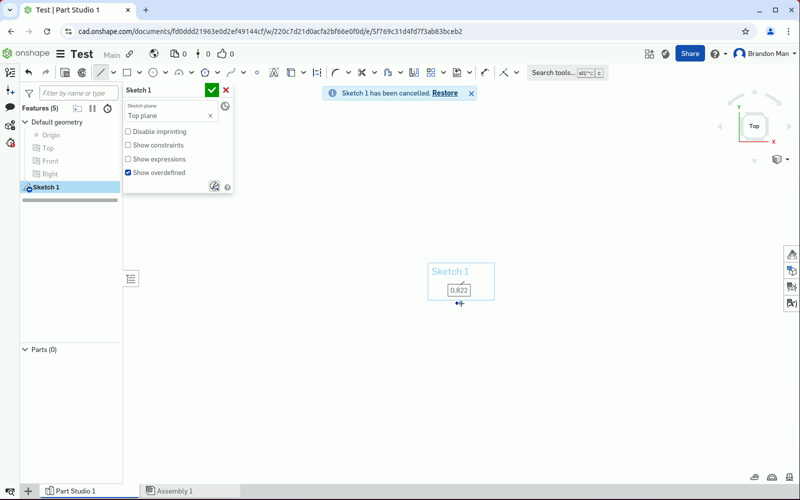
key_down(shift)
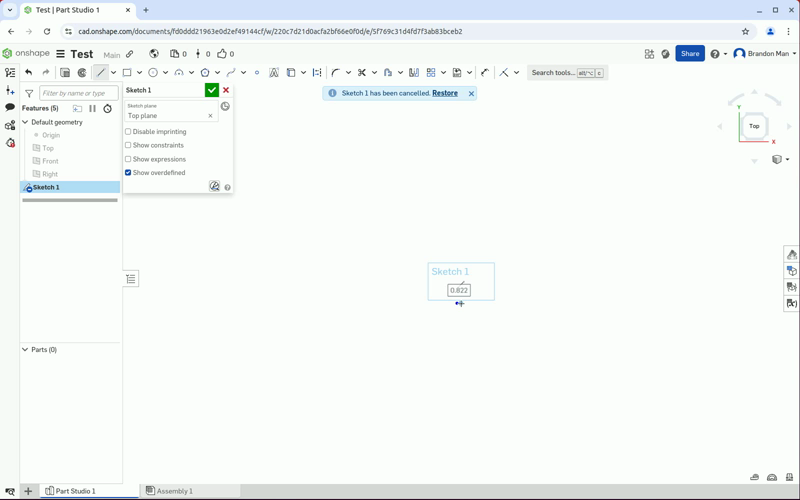
mouse_move(491, 303)
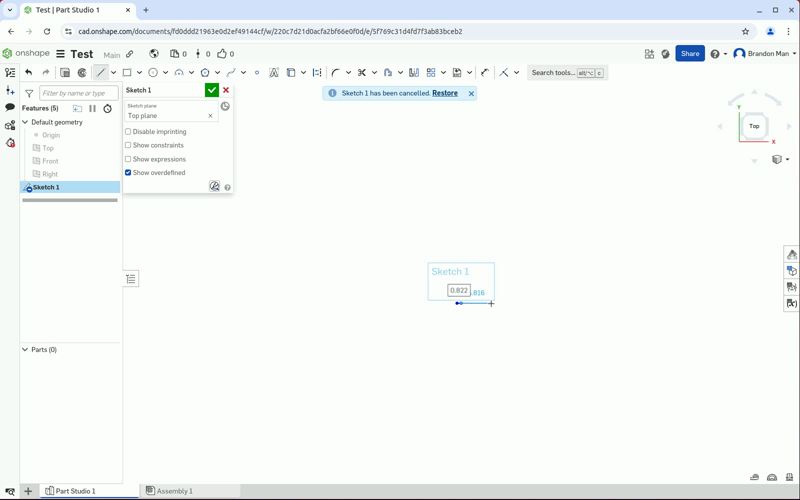
mouse_move(461, 282)
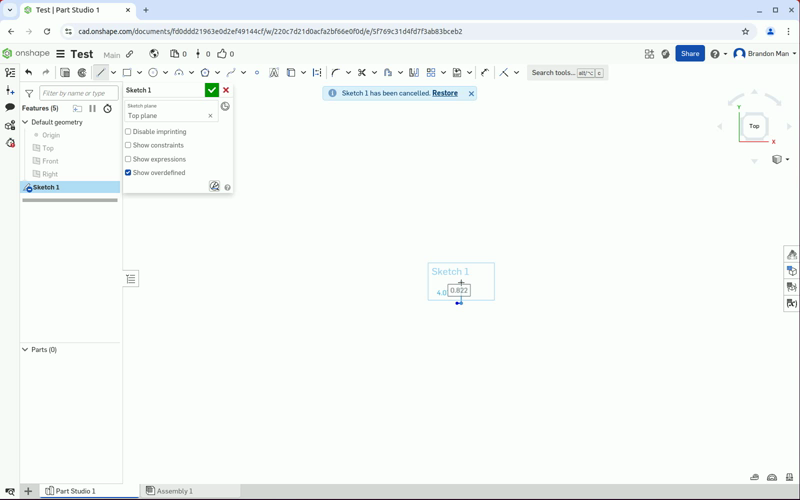
click(461, 282)
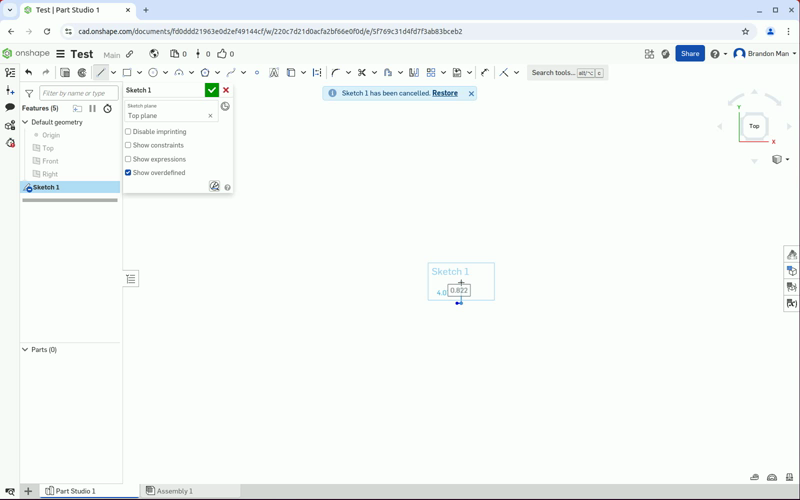
key_up(shift)
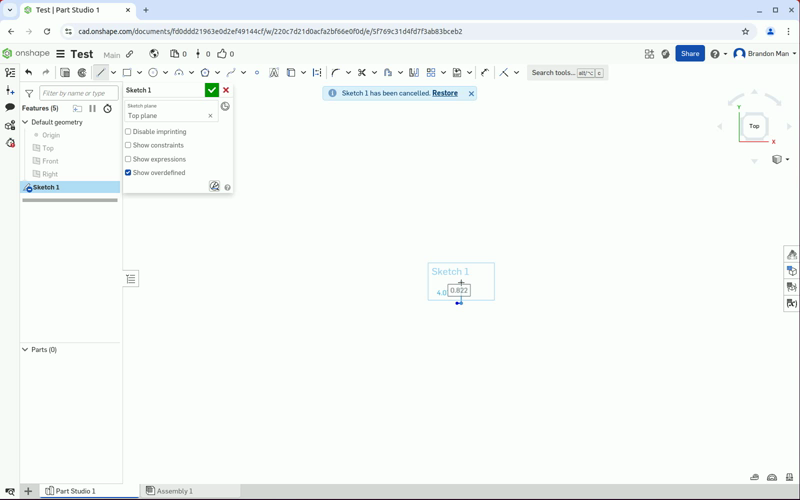
key_down(shift)
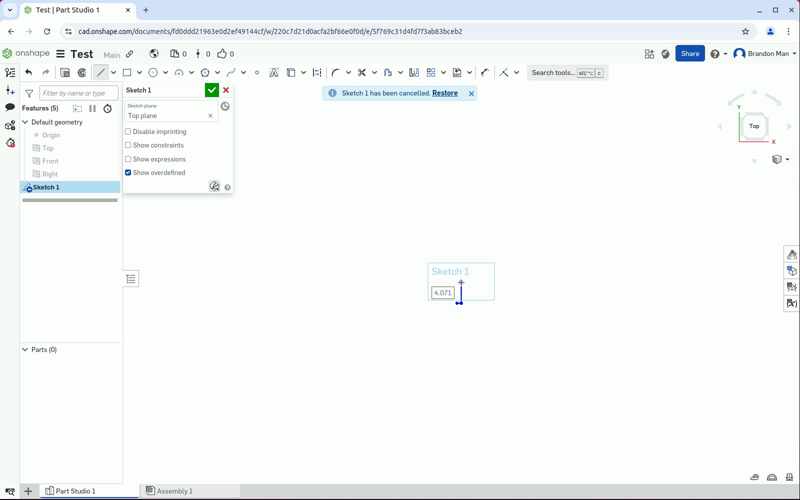
mouse_move(491, 282)
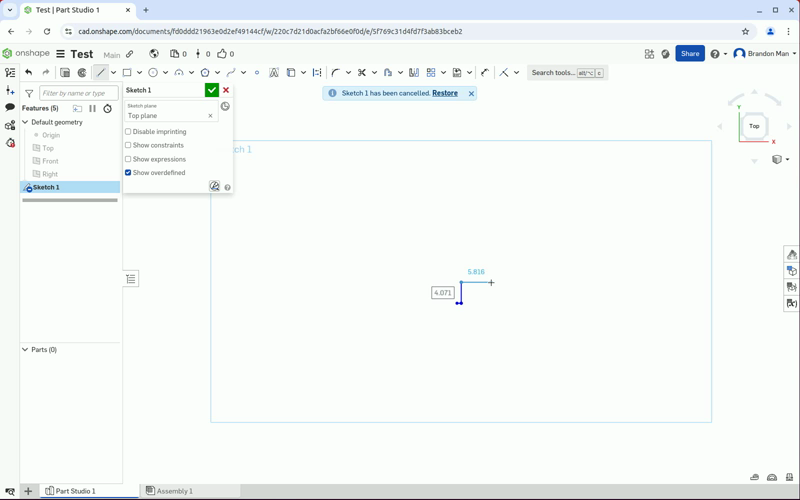
mouse_move(457, 282)
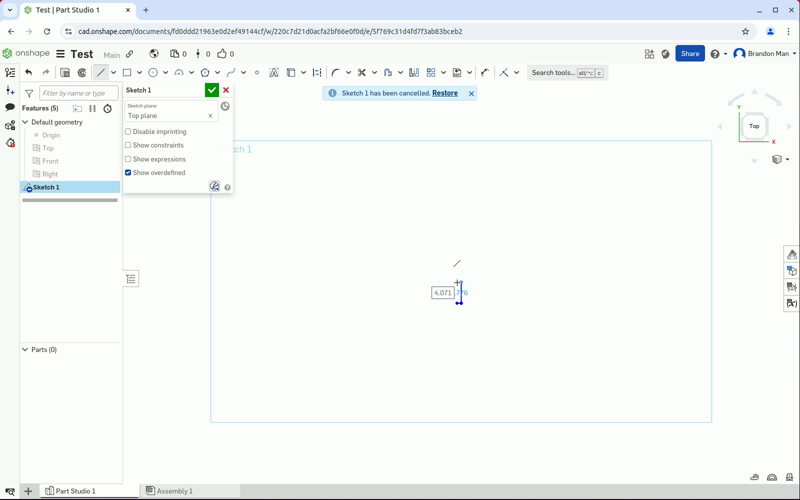
scroll(6)
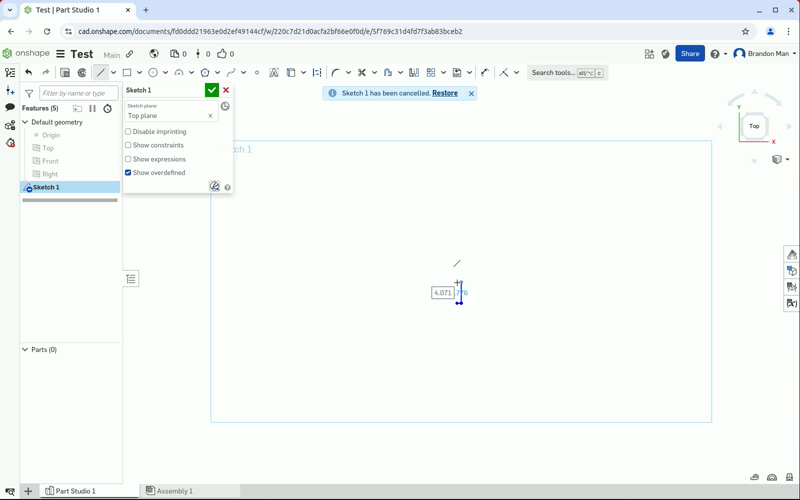
scroll(6)
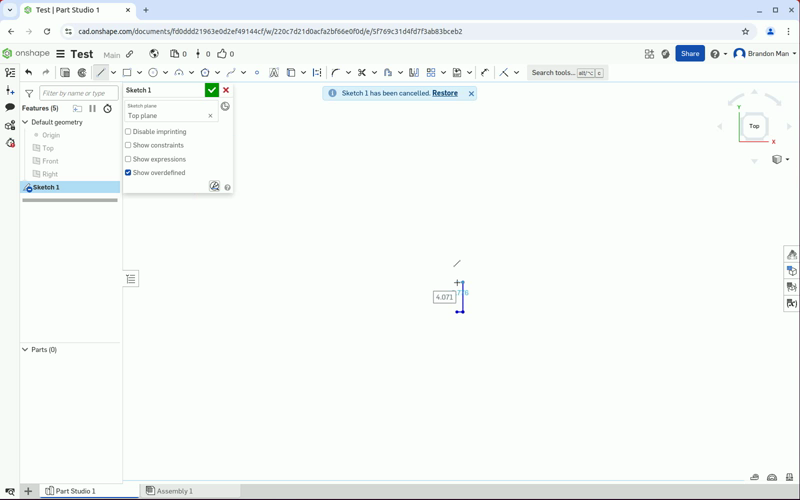
scroll(6)
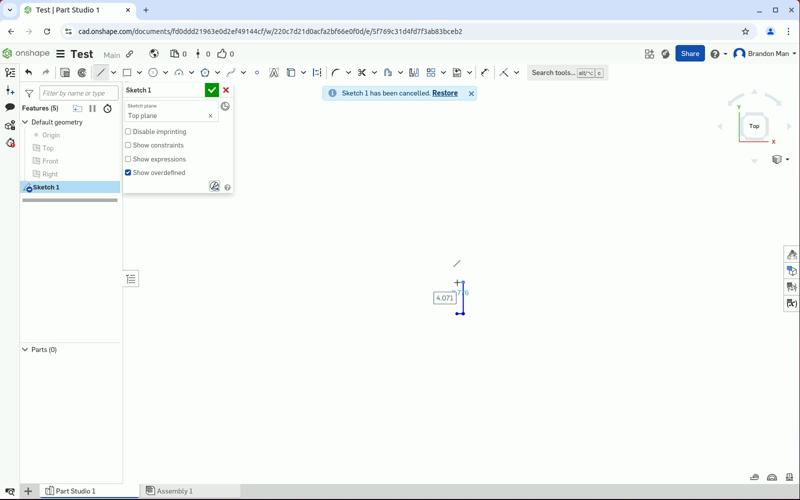
scroll(6)
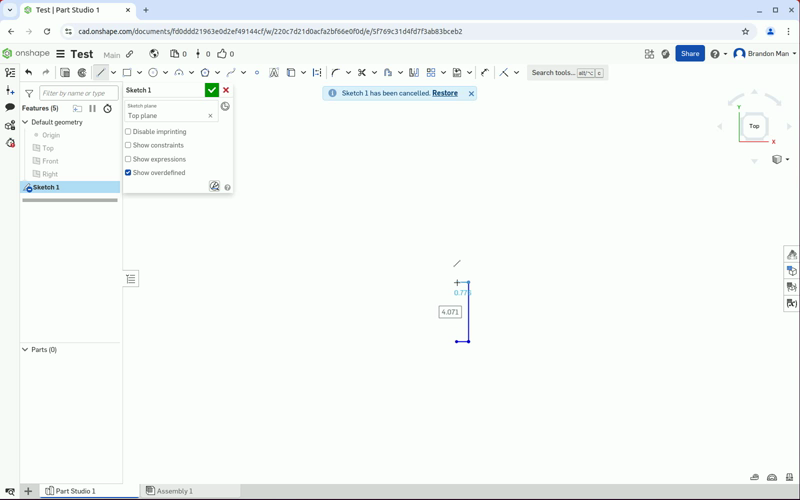
scroll(6)
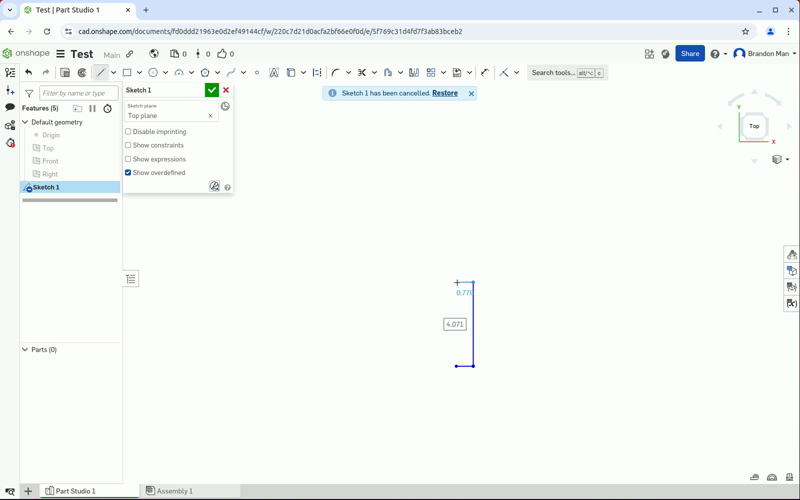
scroll(6)
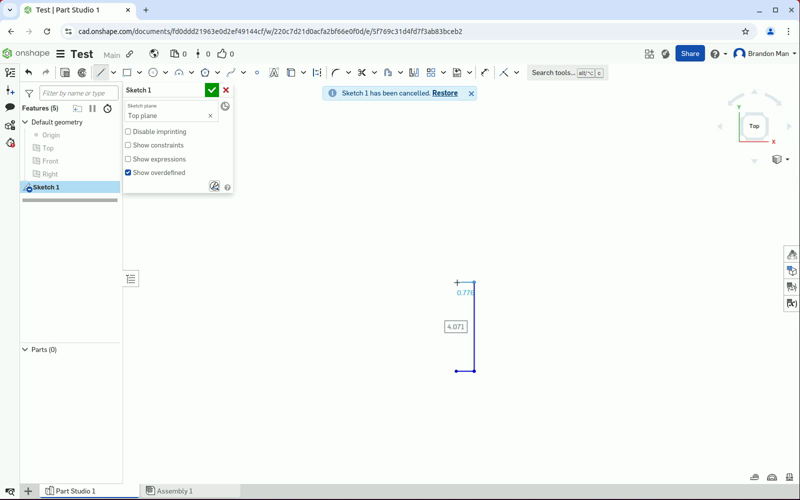
scroll(6)
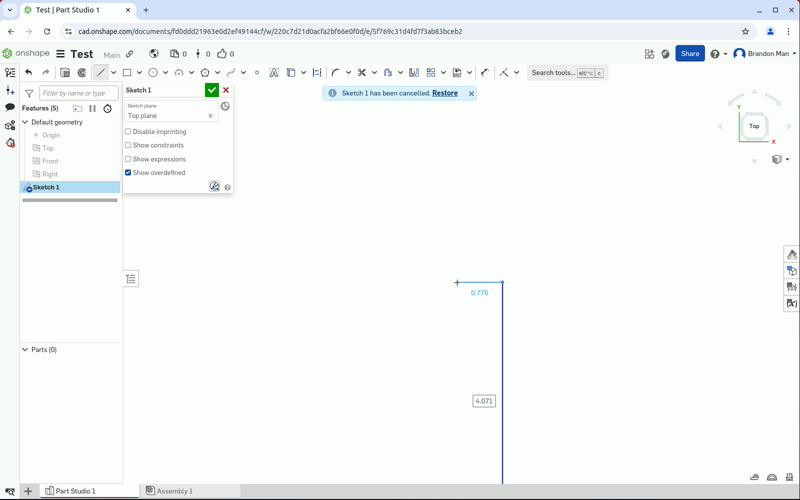
click(457, 282)
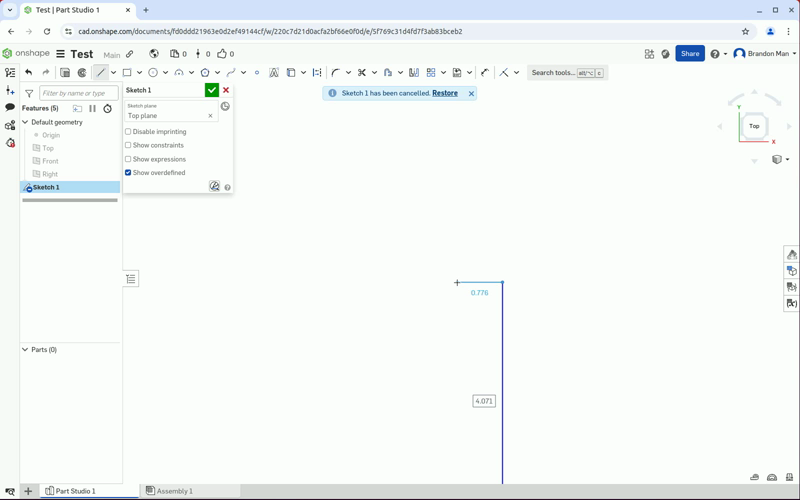
scroll(-6)
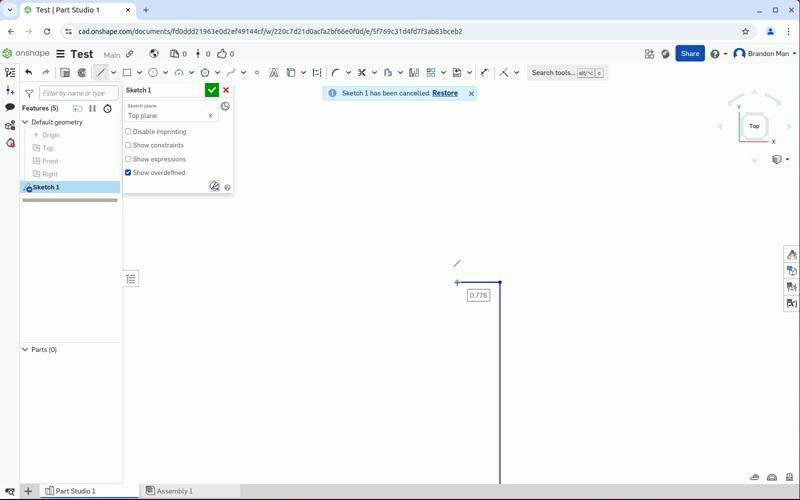
scroll(-6)
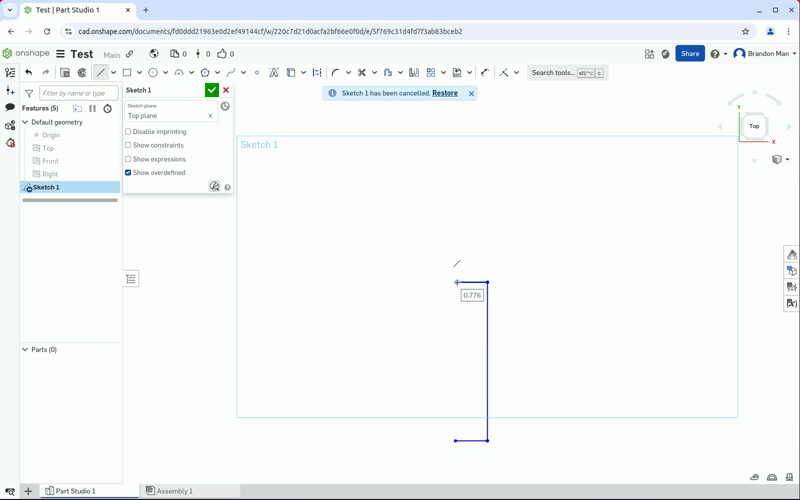
scroll(-6)
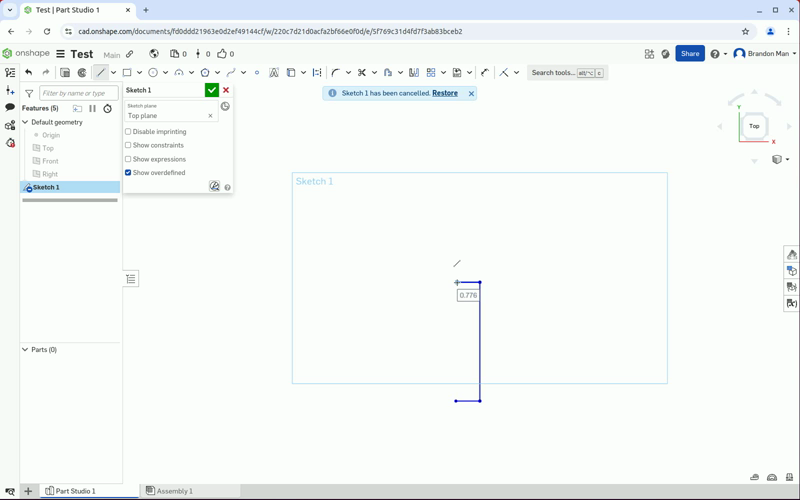
scroll(-6)
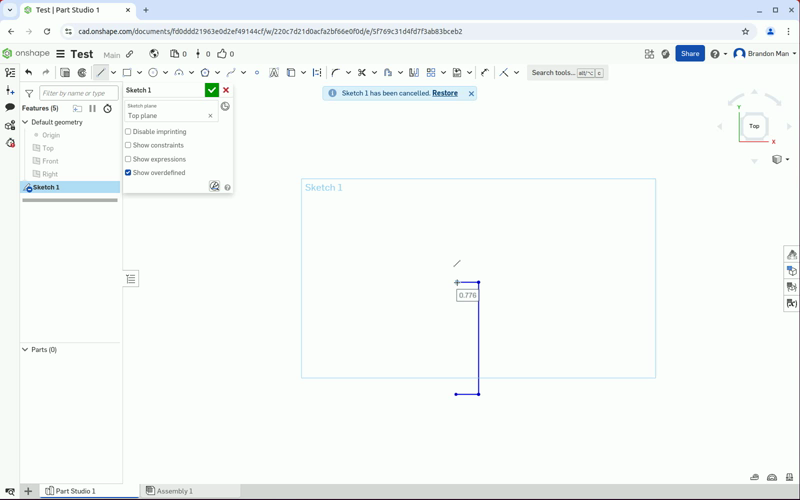
scroll(-6)
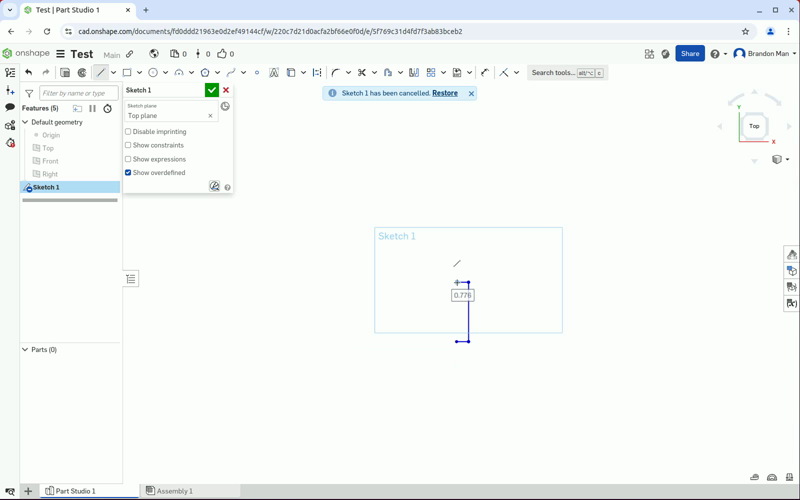
scroll(-6)
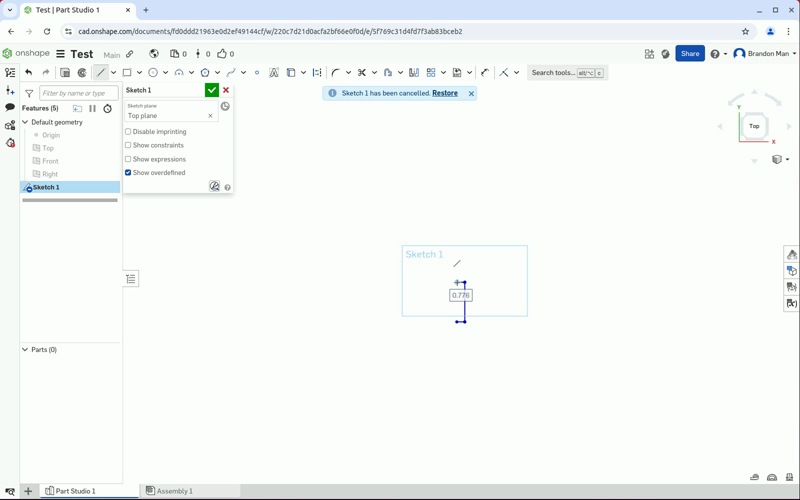
scroll(-6)
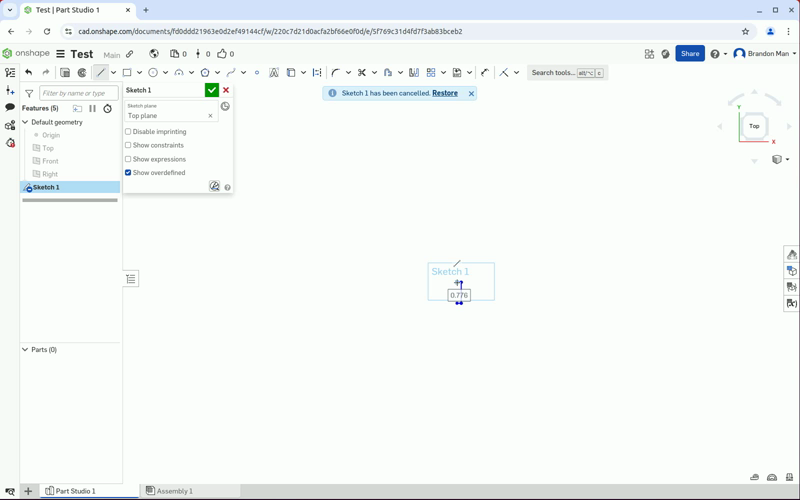
key_up(shift)
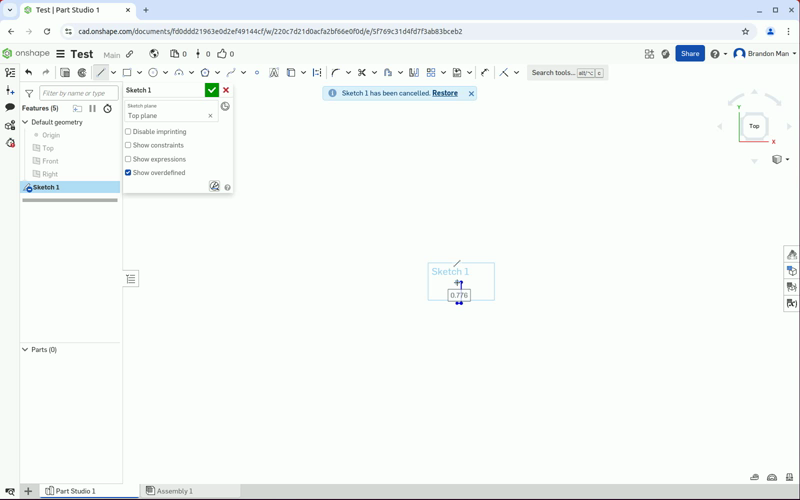
mouse_move(487, 282)
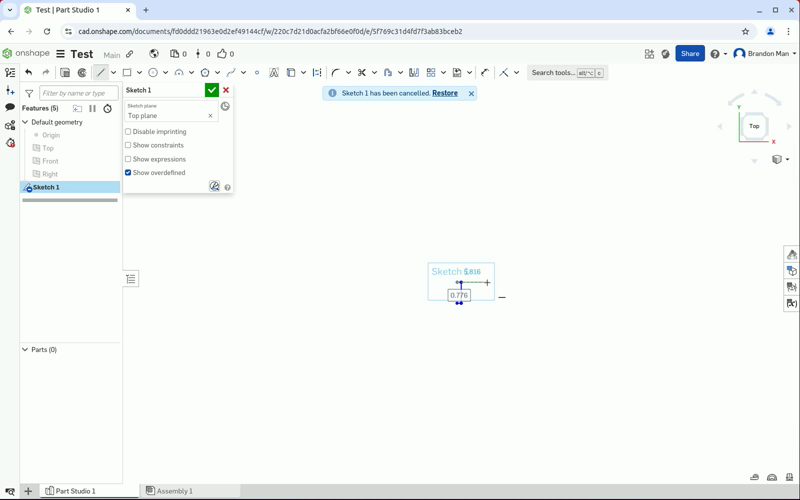
key_down(shift)
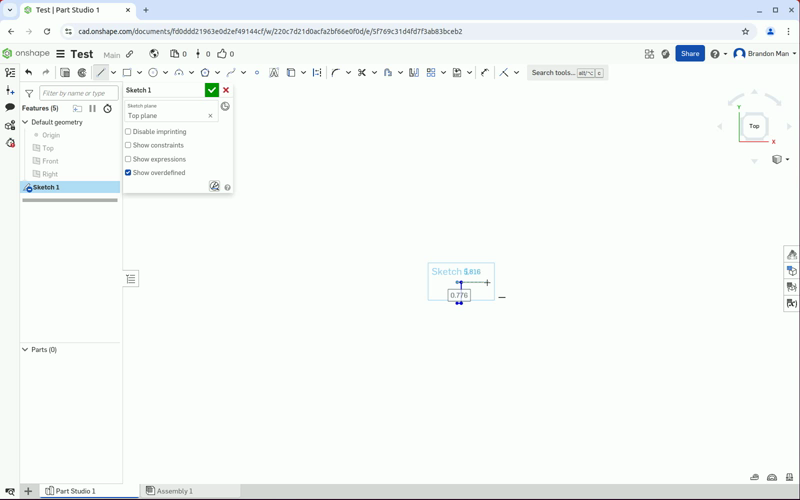
mouse_move(457, 303)
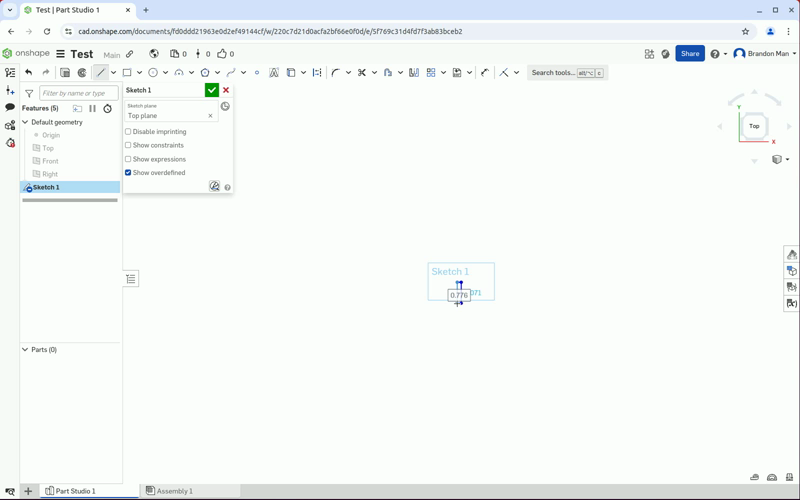
scroll(6)
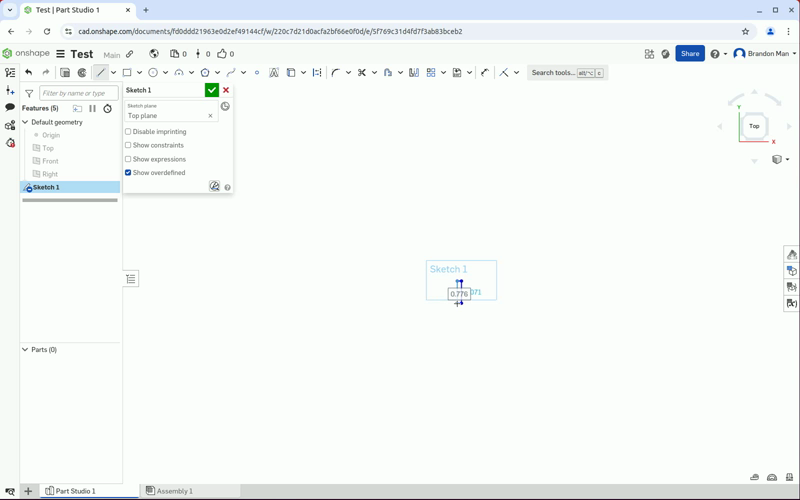
scroll(6)
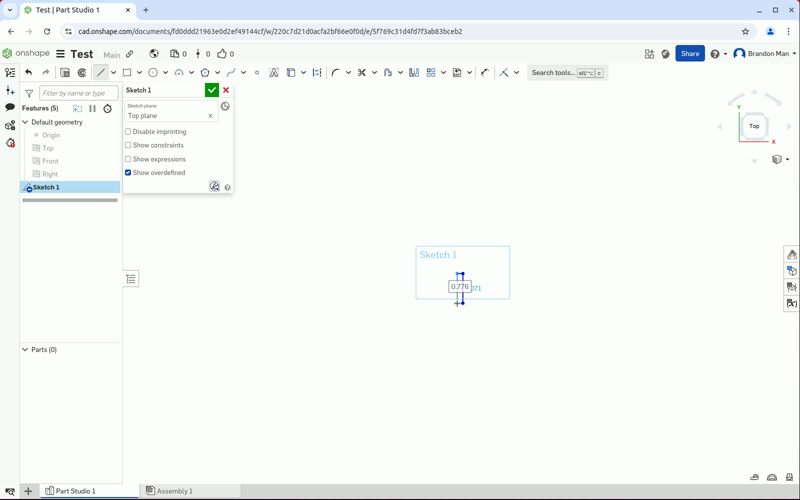
scroll(6)
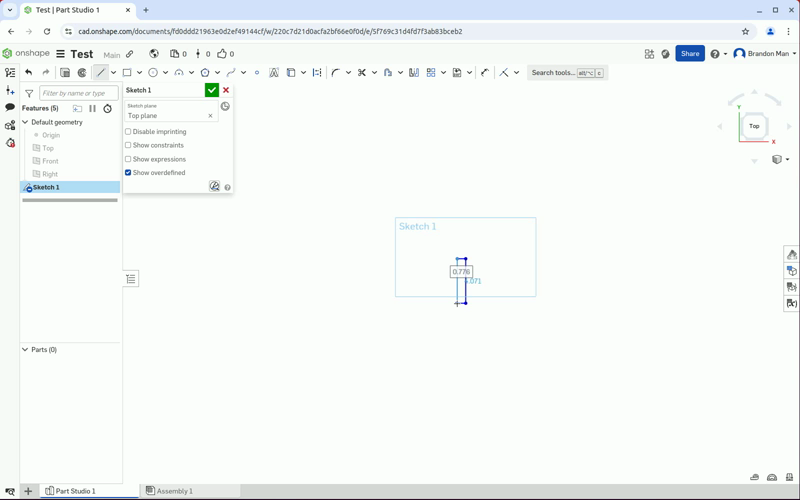
scroll(6)
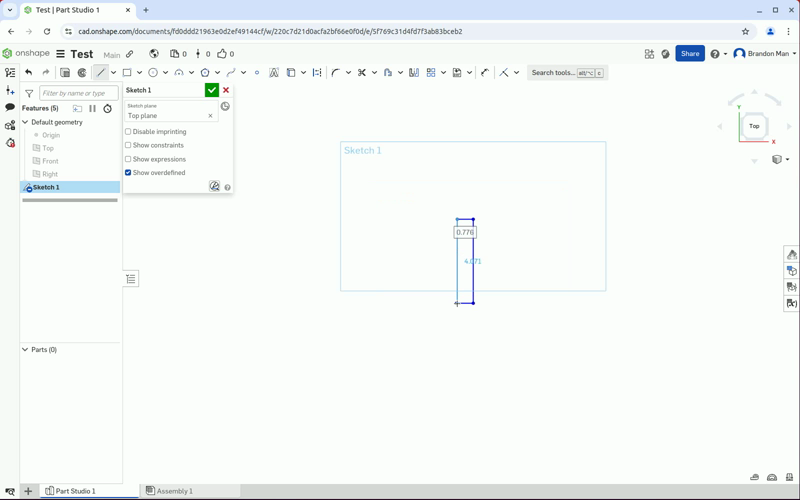
scroll(6)
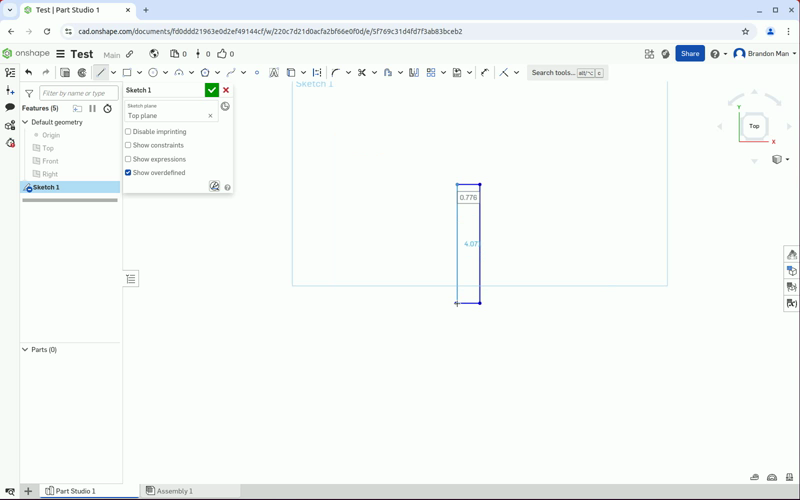
scroll(6)
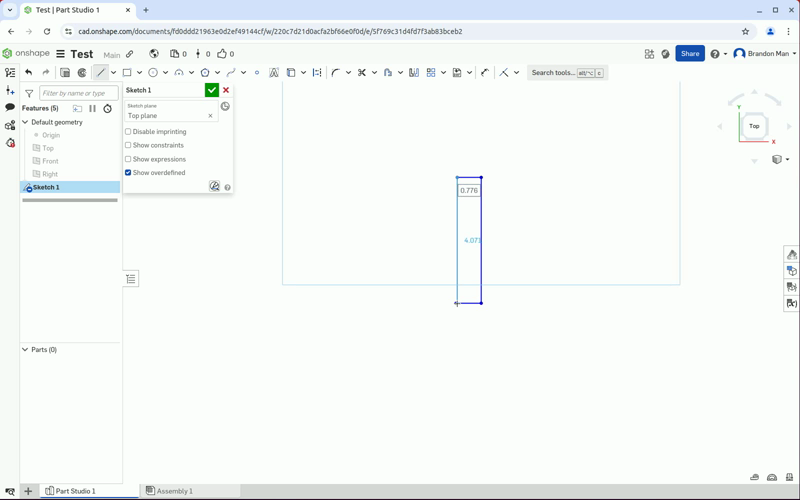
scroll(6)
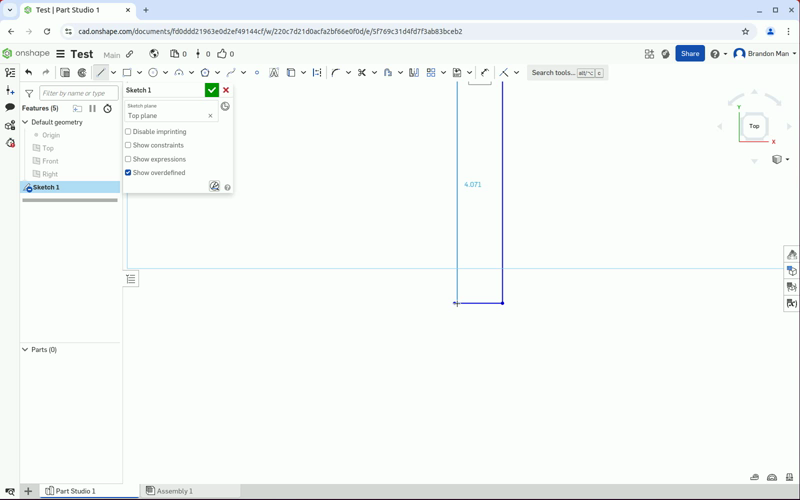
key_up(shift)
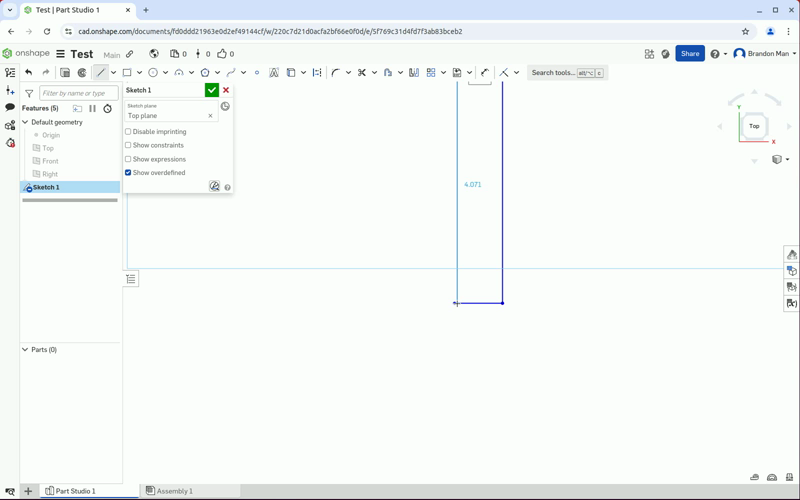
click(457, 303)
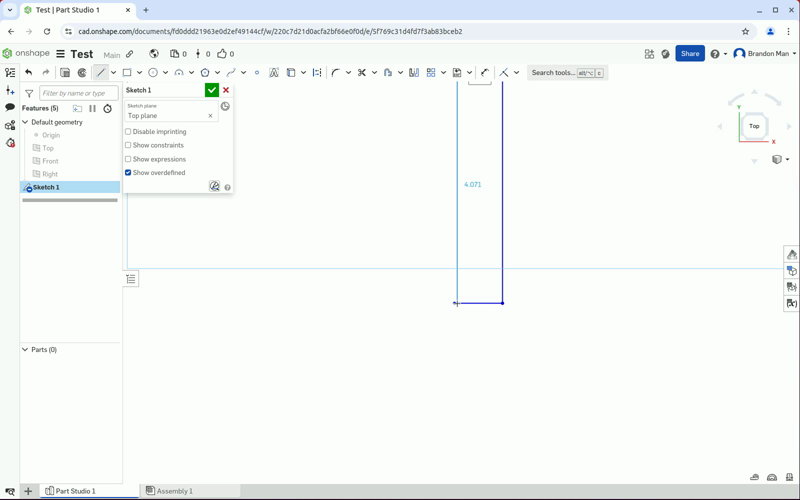
scroll(-6)
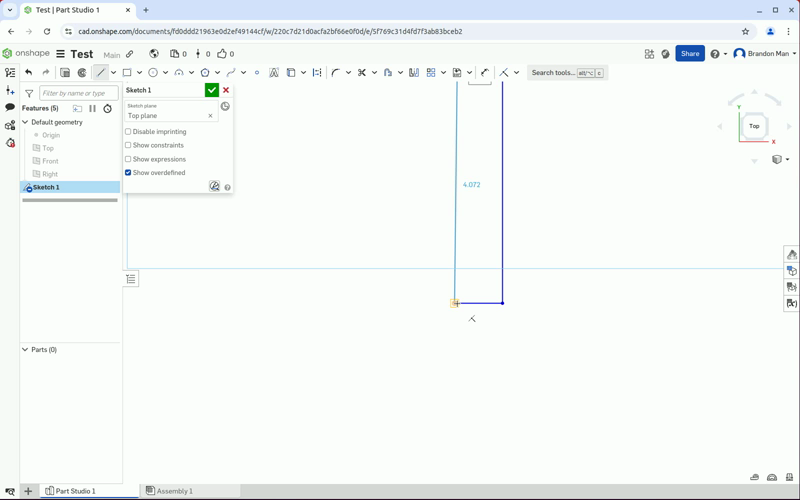
scroll(-6)
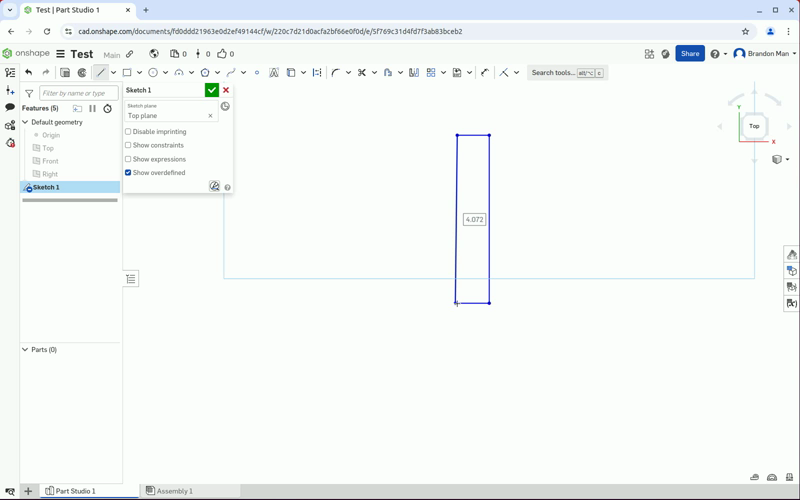
scroll(-6)
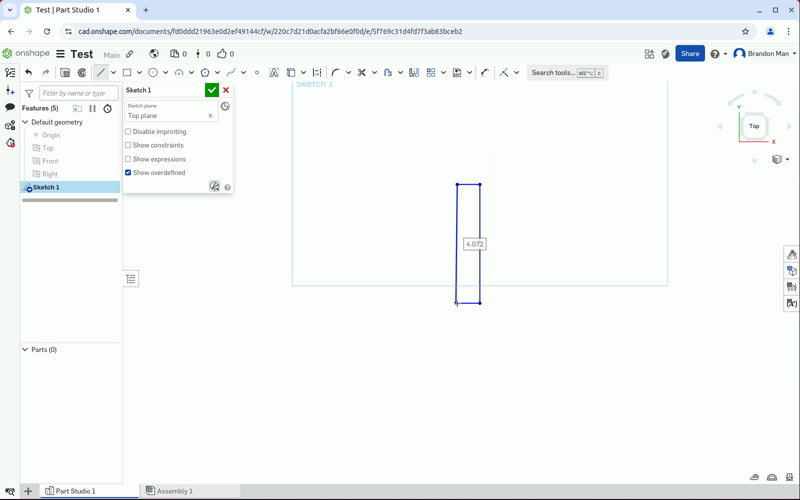
scroll(-6)
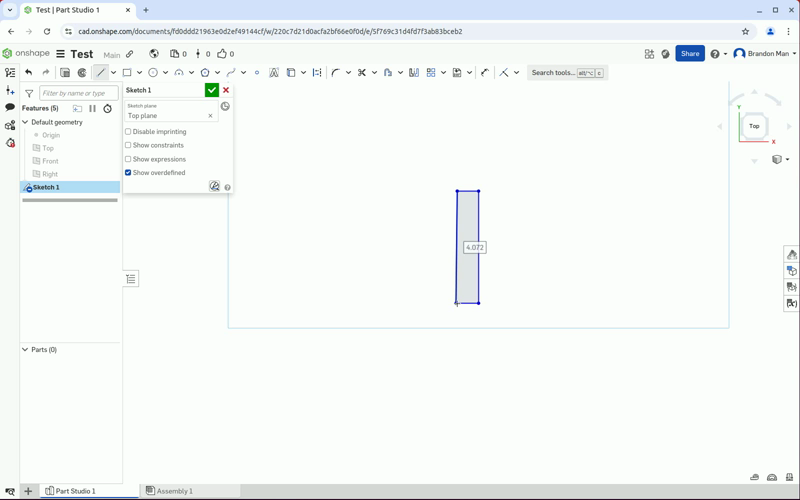
scroll(-6)
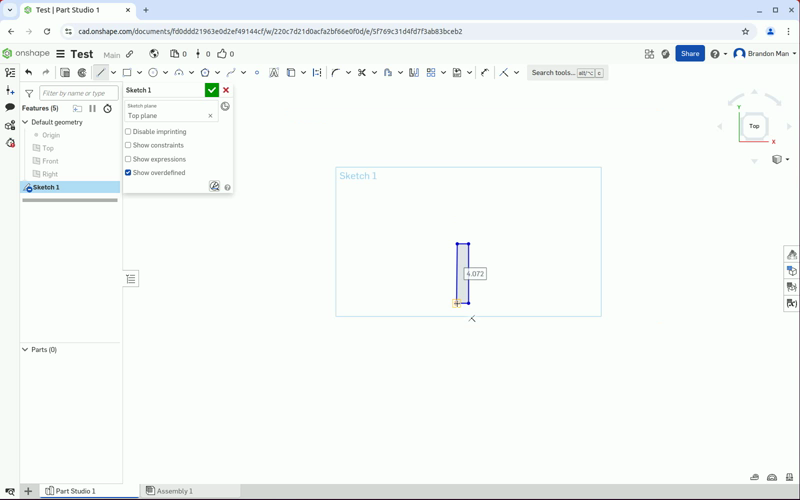
scroll(-6)
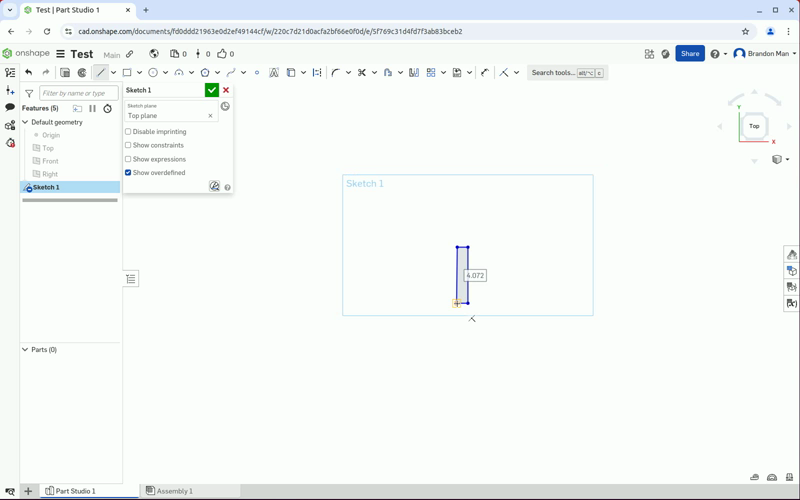
scroll(-6)
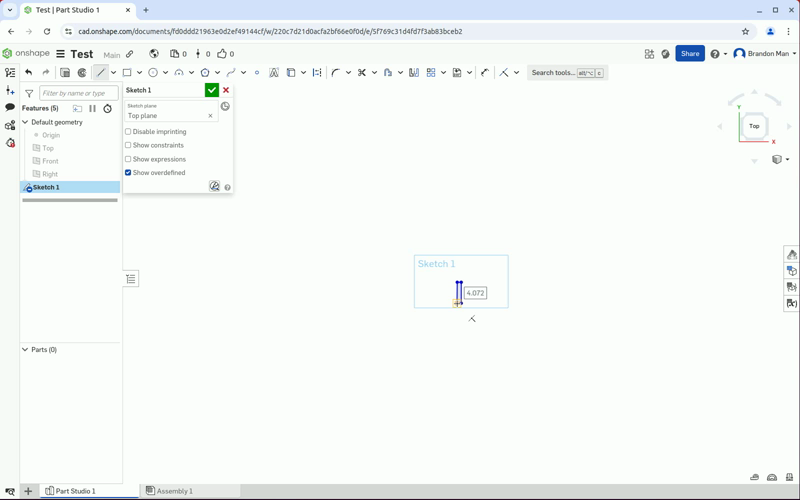
key(esc)
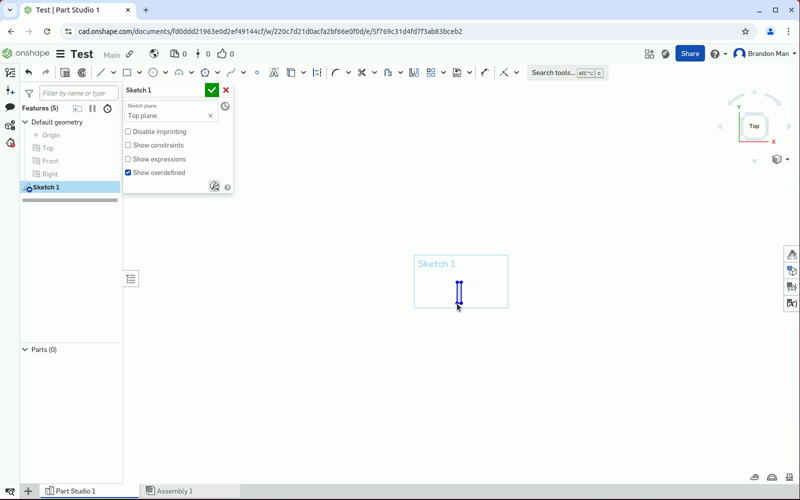
mouse_move(459, 291)
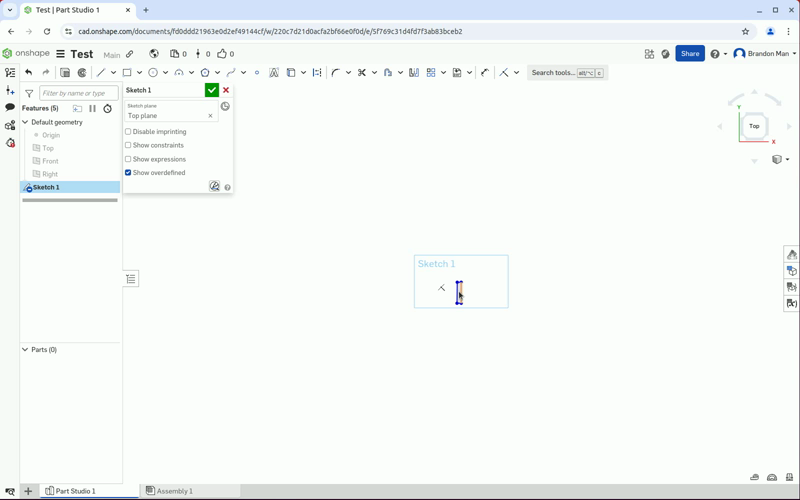
scroll(6)
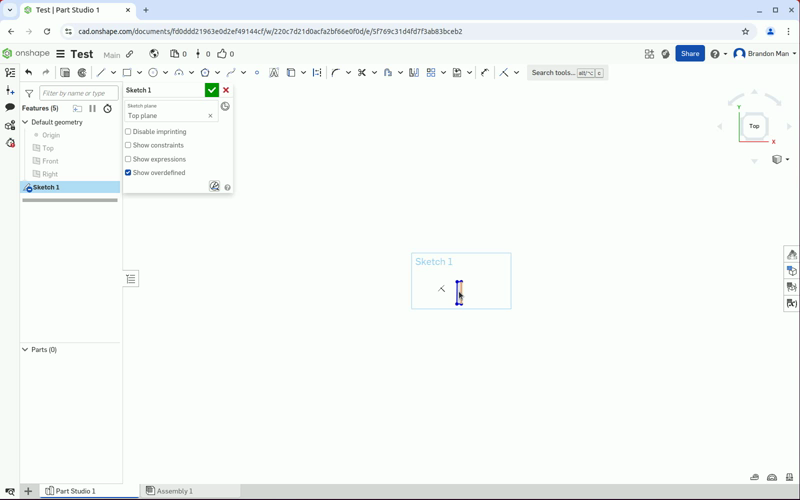
scroll(6)
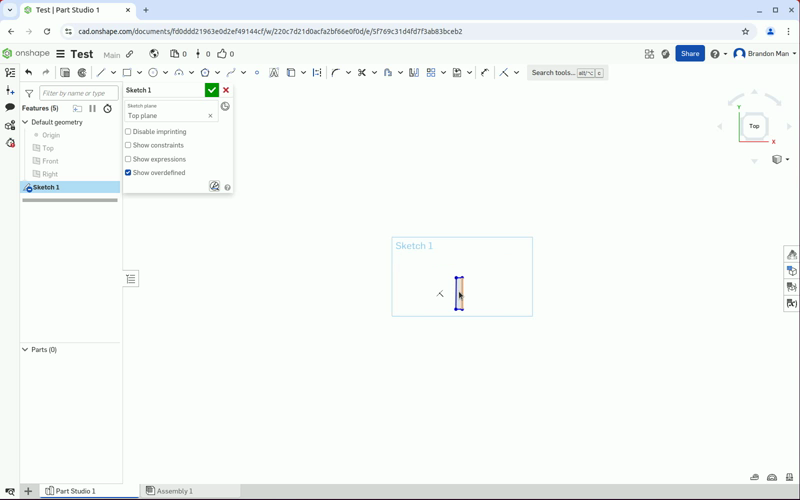
scroll(6)
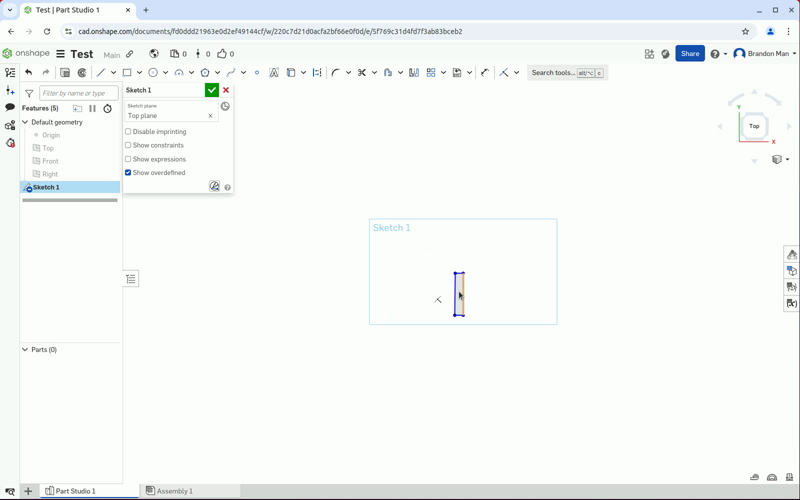
scroll(6)
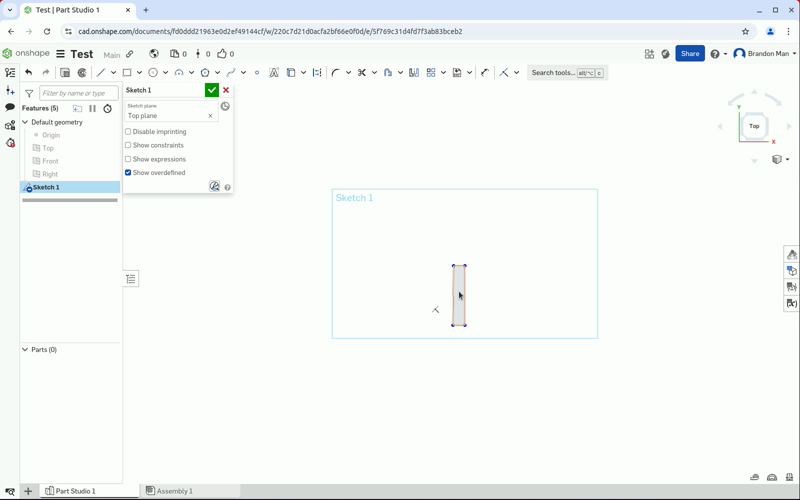
scroll(6)
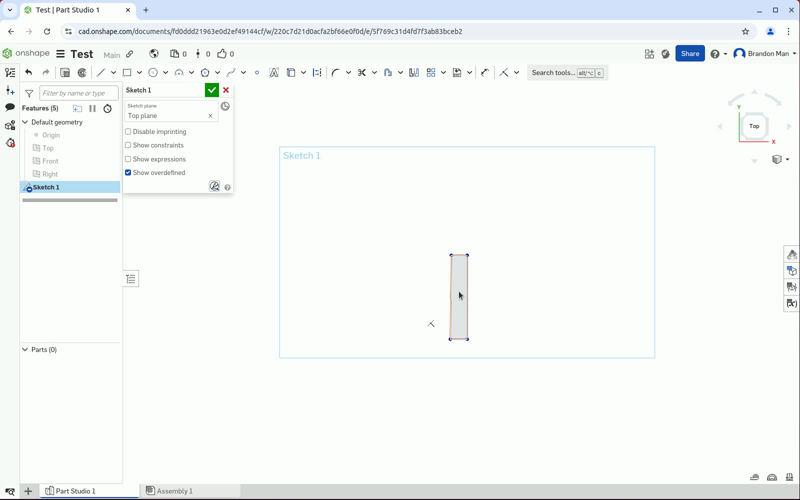
scroll(6)
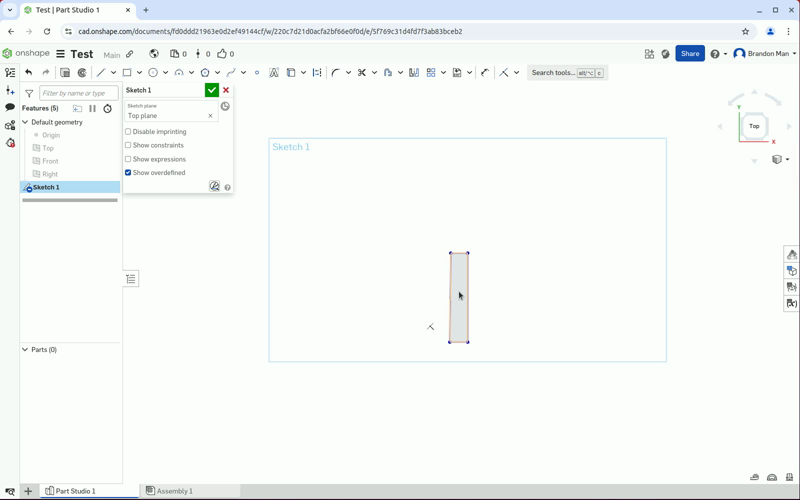
scroll(6)
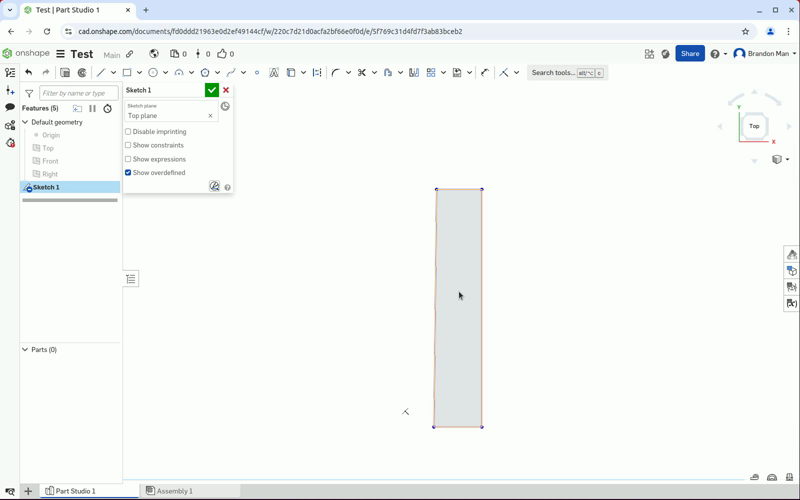
click(459, 291)
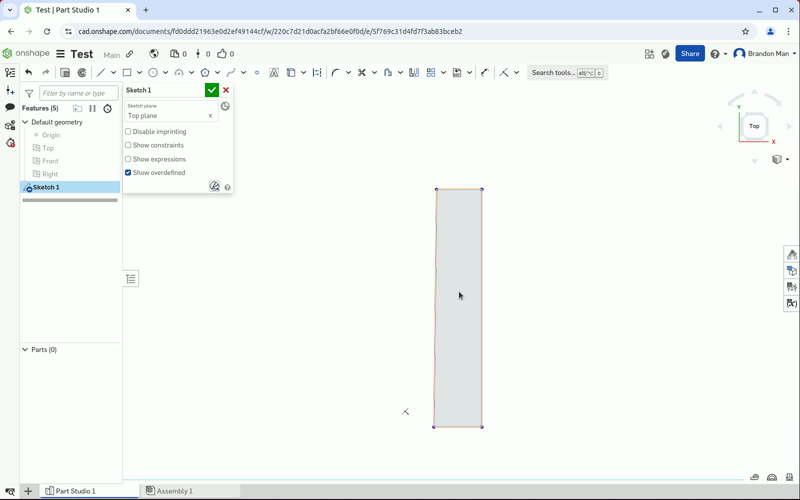
scroll(-6)
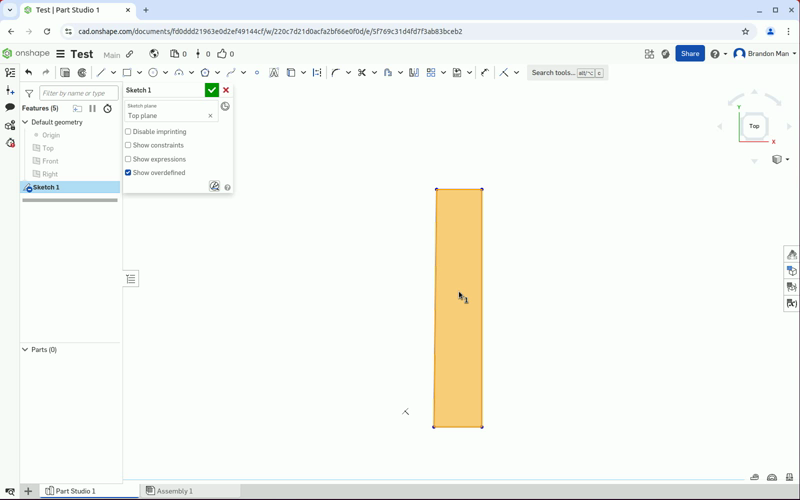
scroll(-6)
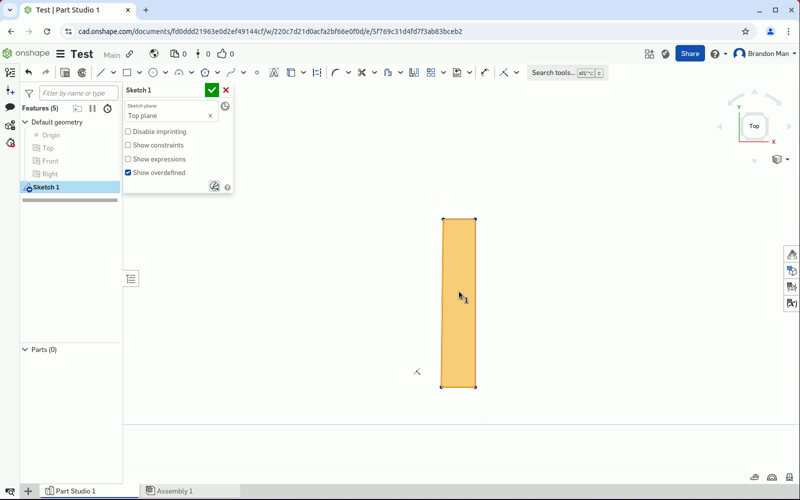
scroll(-6)
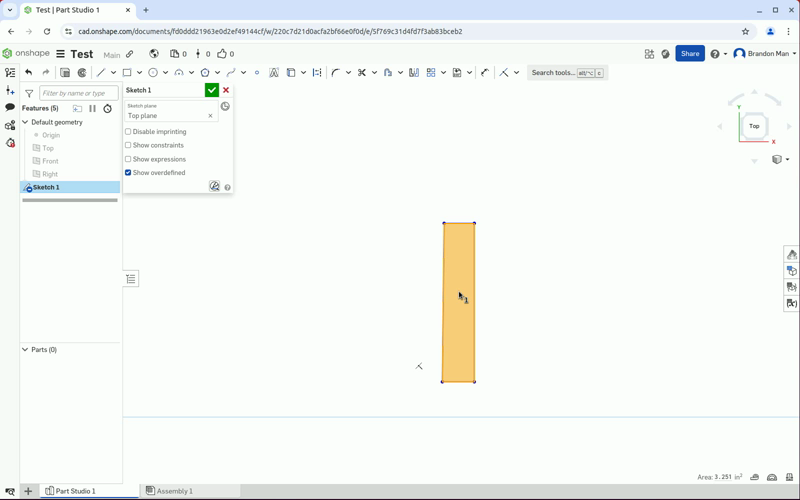
scroll(-6)
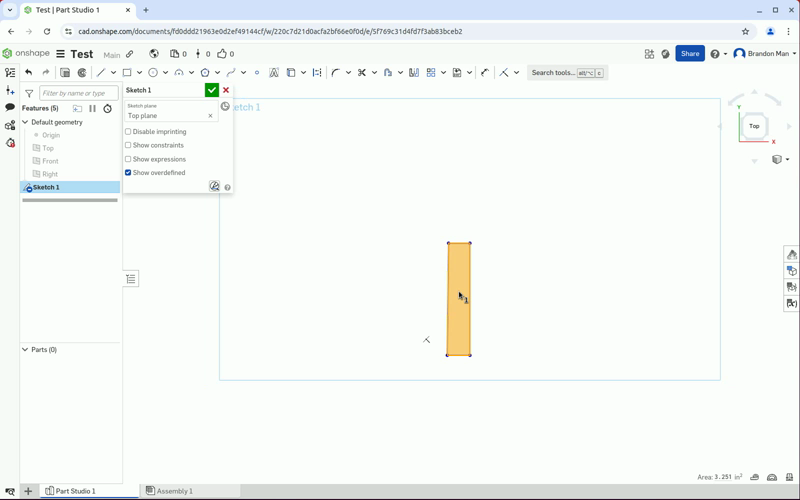
scroll(-6)
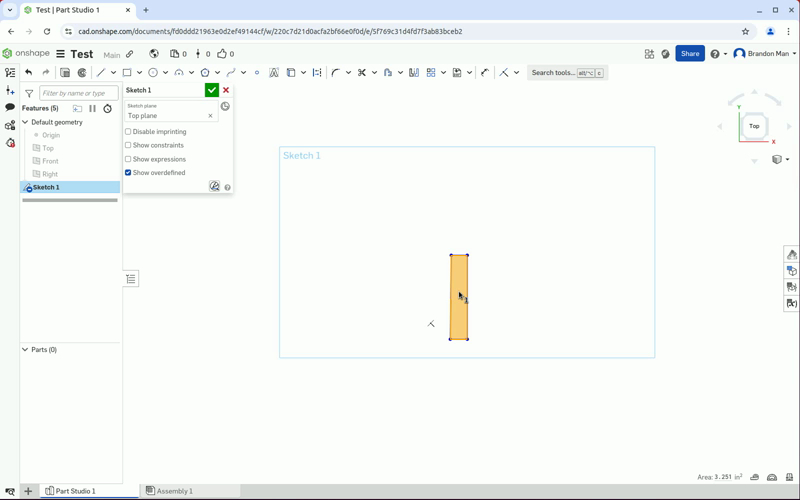
scroll(-6)
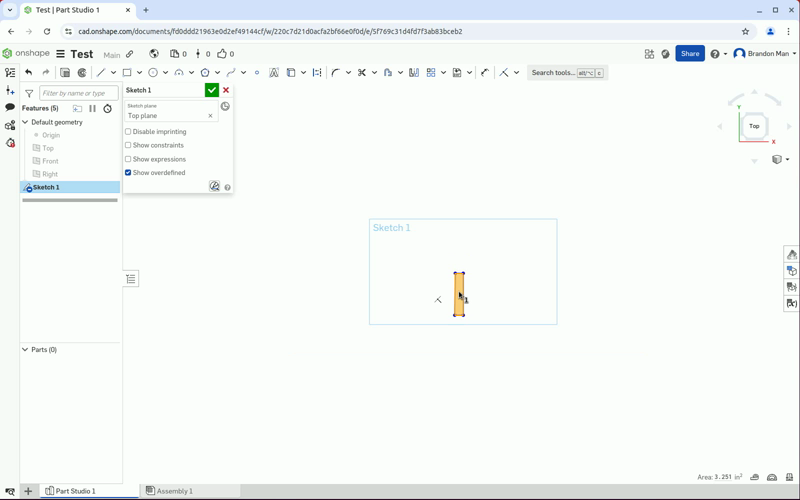
scroll(-6)
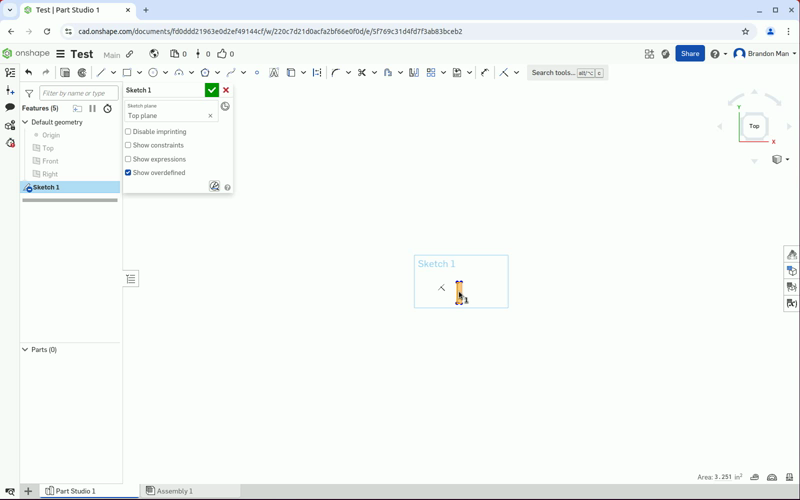
mouse_move(73, 352)
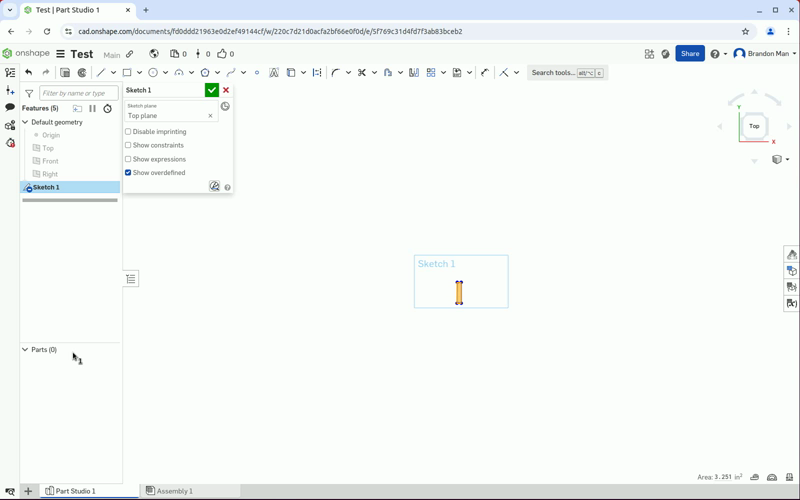
key(shift+y)
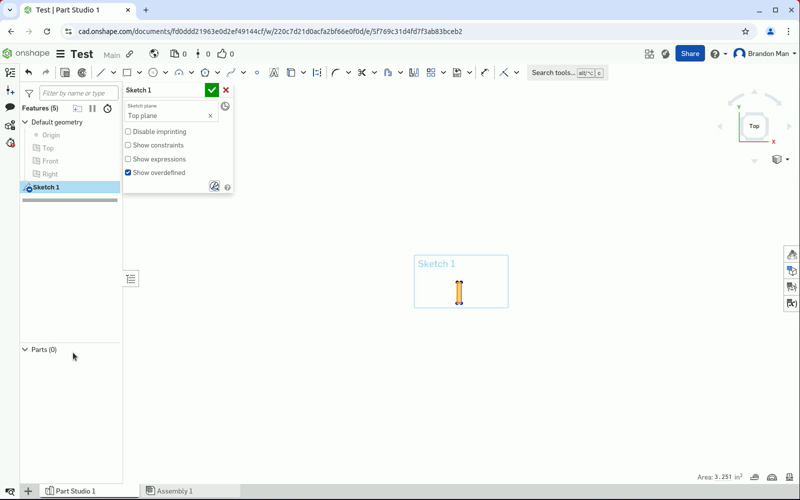
key(shift+e)
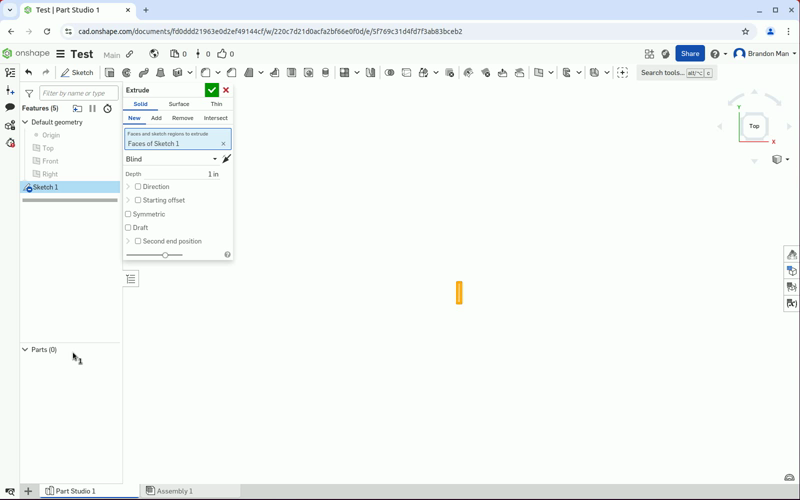
mouse_move(143, 106)
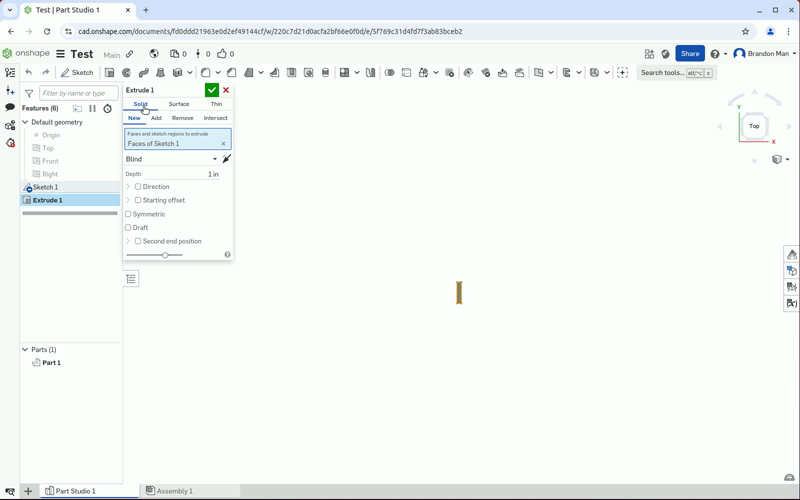
click(143, 106)
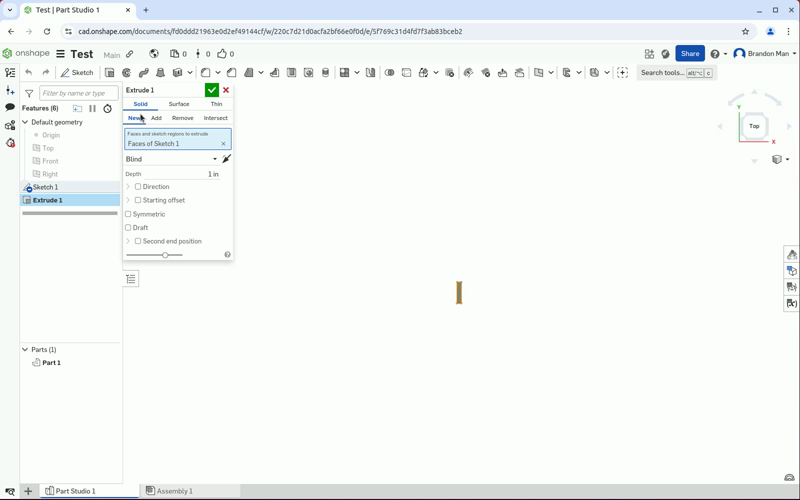
mouse_move(137, 120)
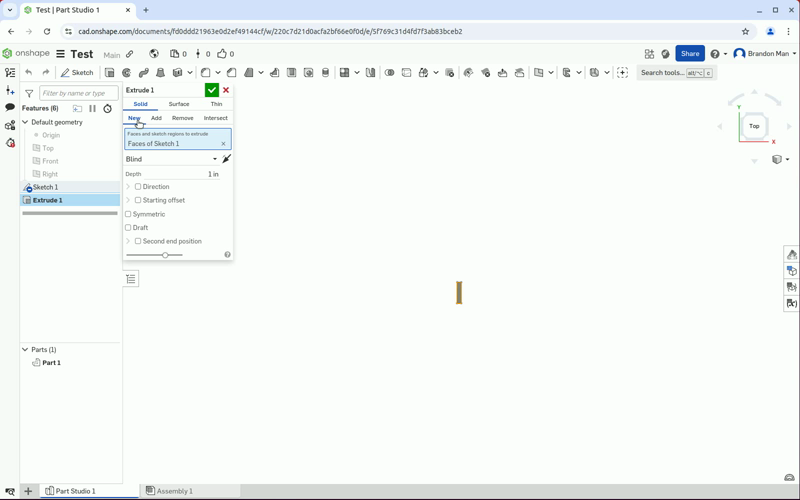
click(137, 120)
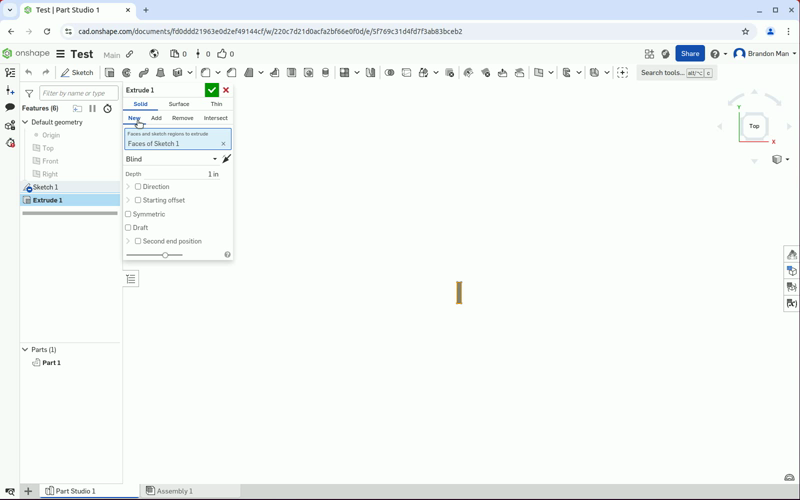
key(tab, 4)
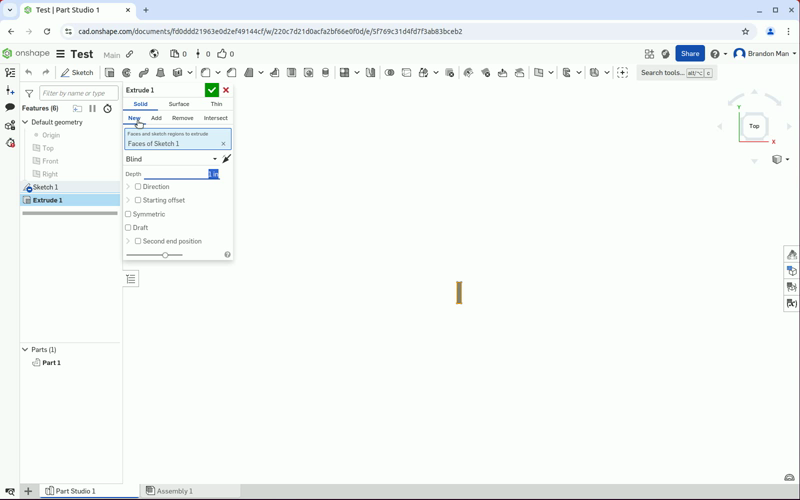
text(23.108)
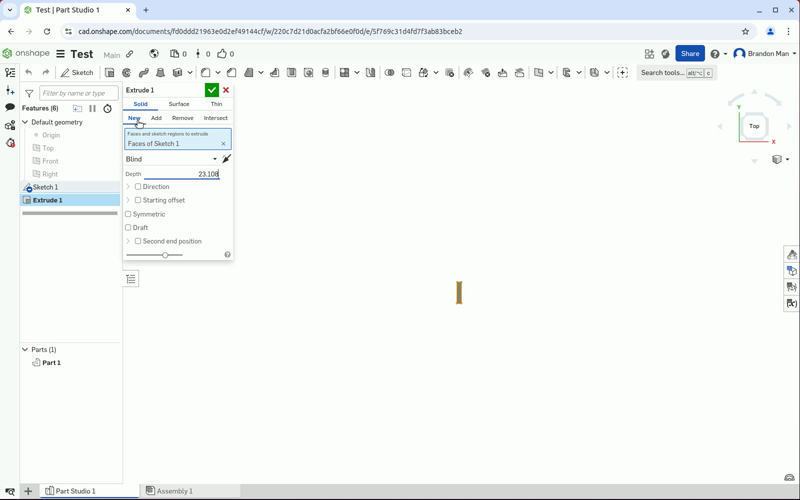
key(enter)
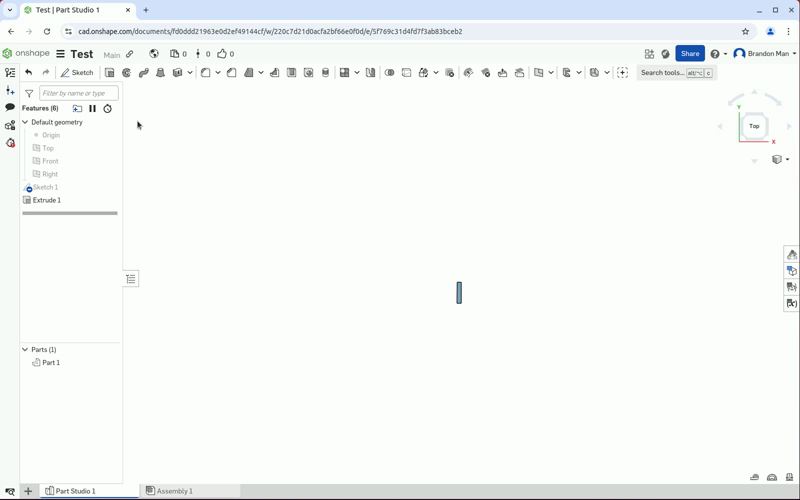
key(shift+h)
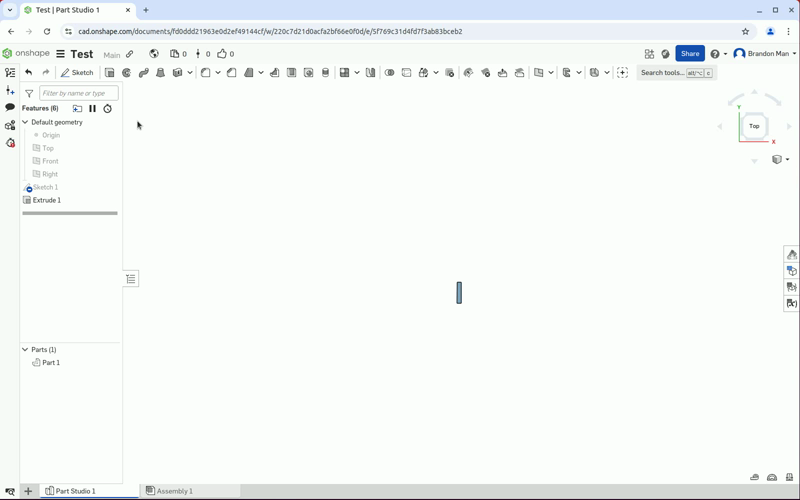
key(shift+h)
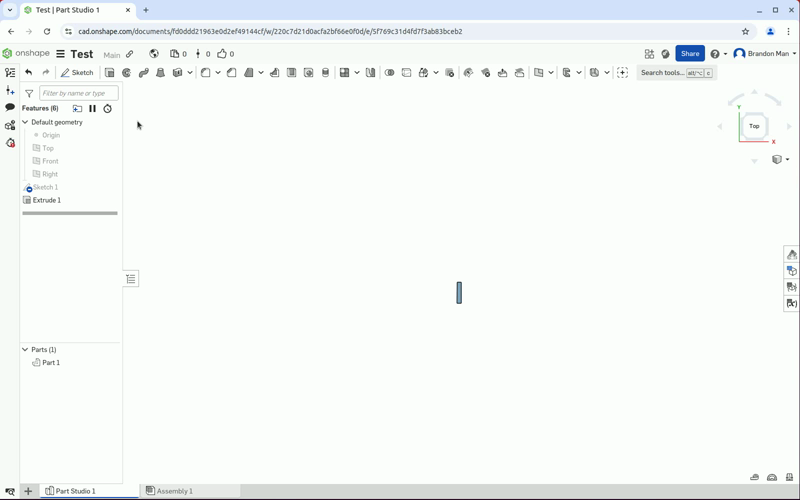
mouse_move(73, 189)
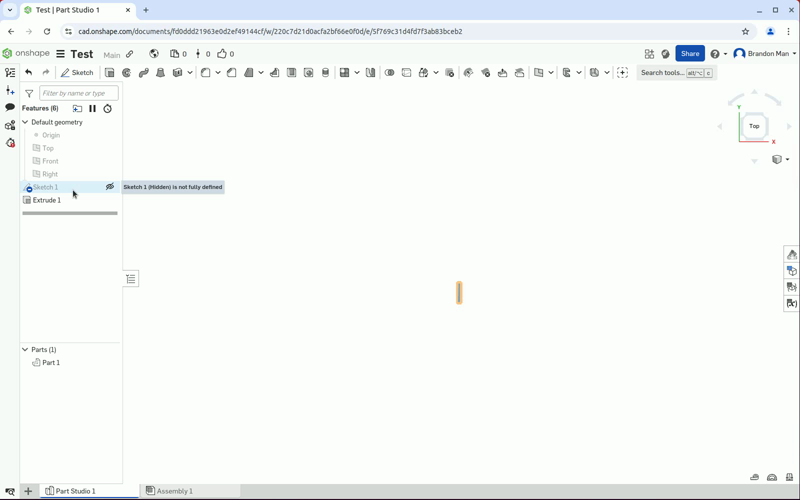
click(73, 189)
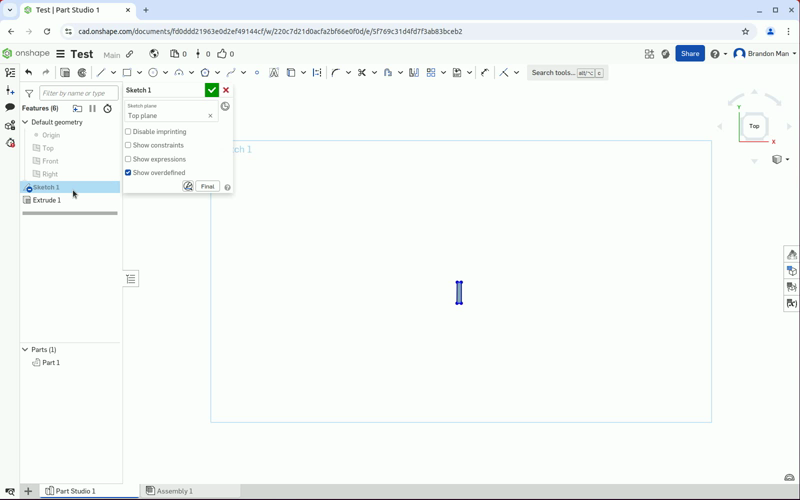
mouse_move(229, 92)
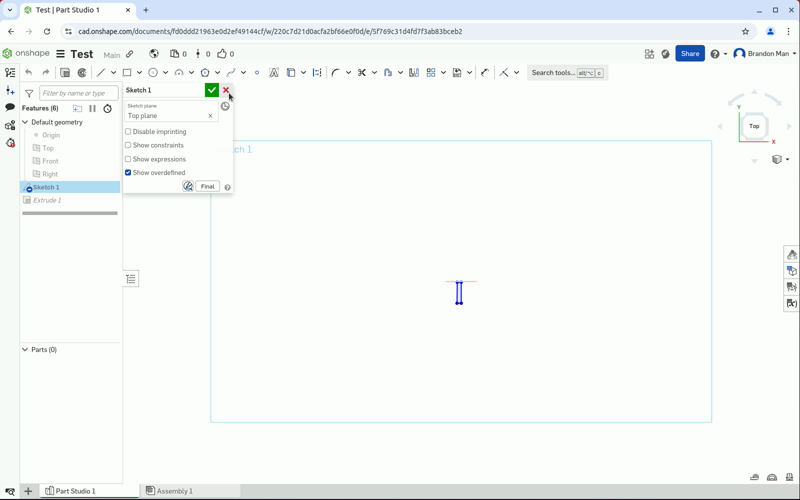
click(229, 92)
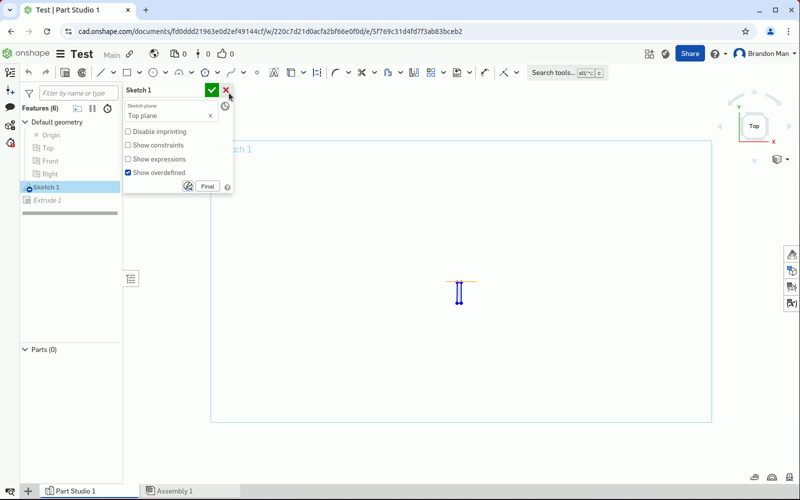
key(shift+s)
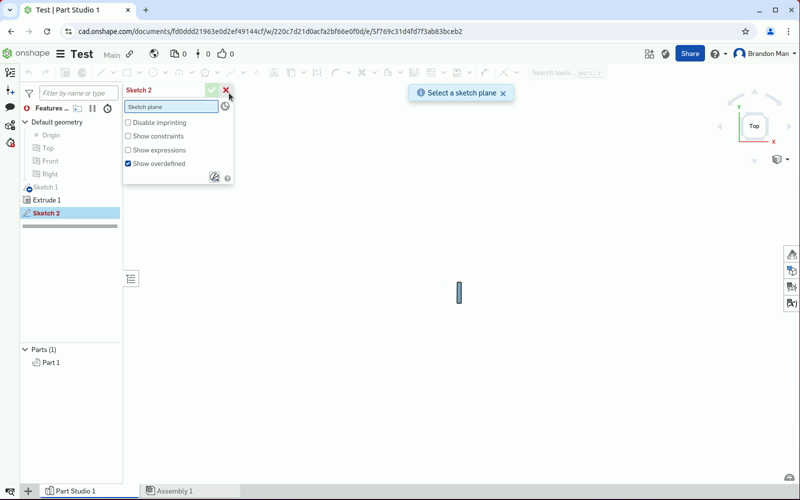
mouse_move(73, 150)
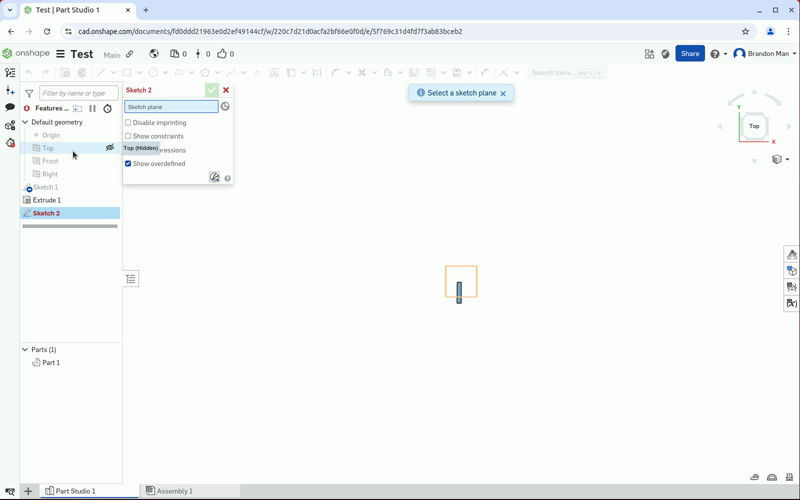
click(73, 150)
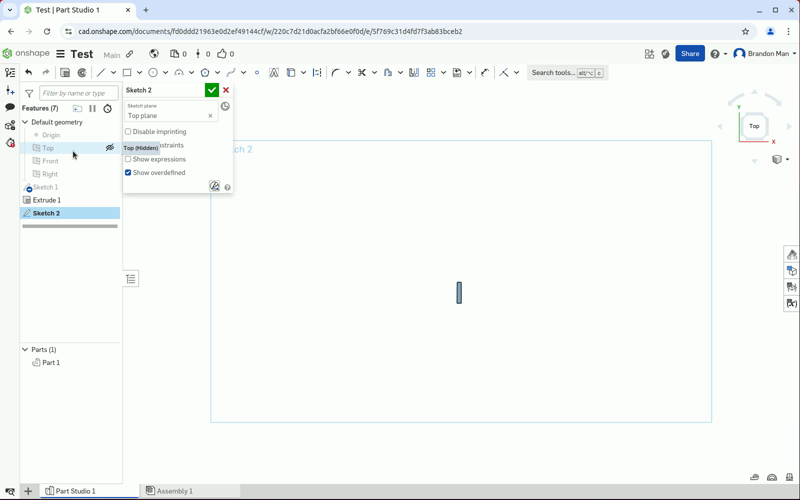
mouse_move(73, 352)
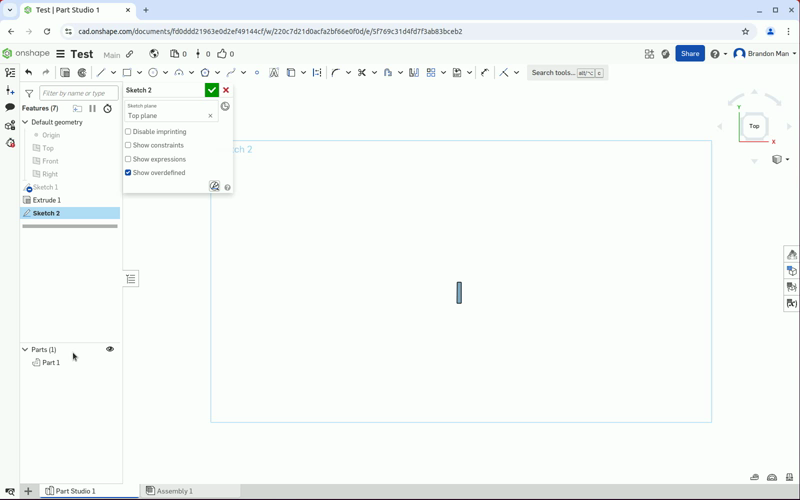
key(y)
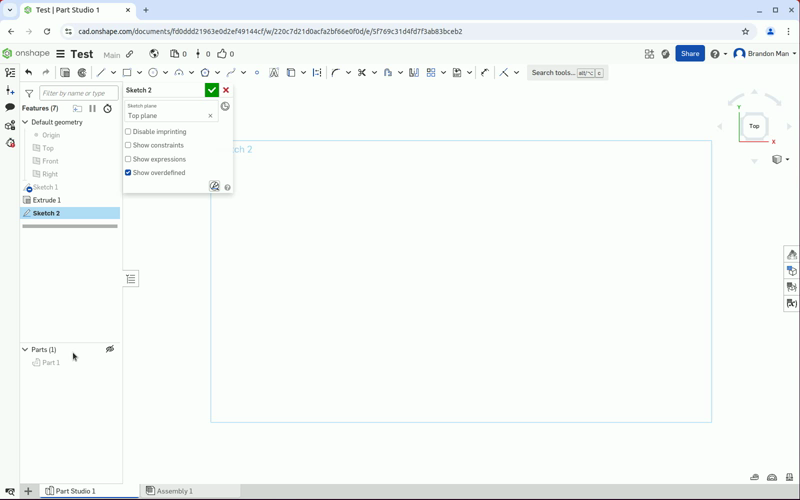
key(l)
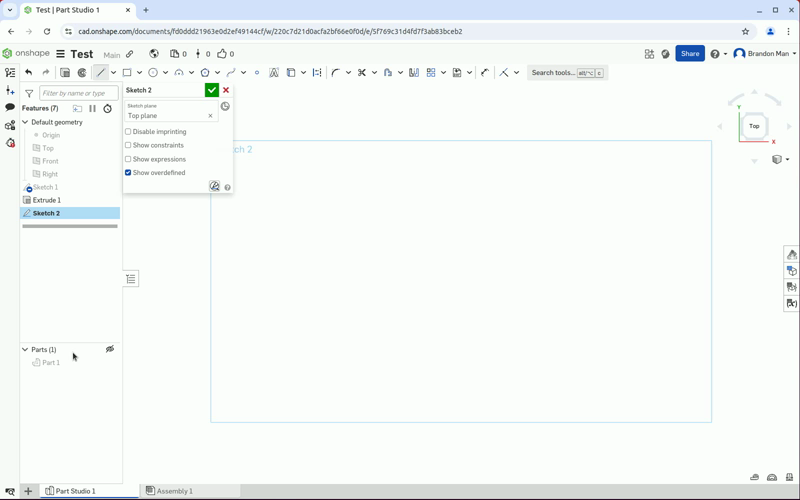
key_down(shift)
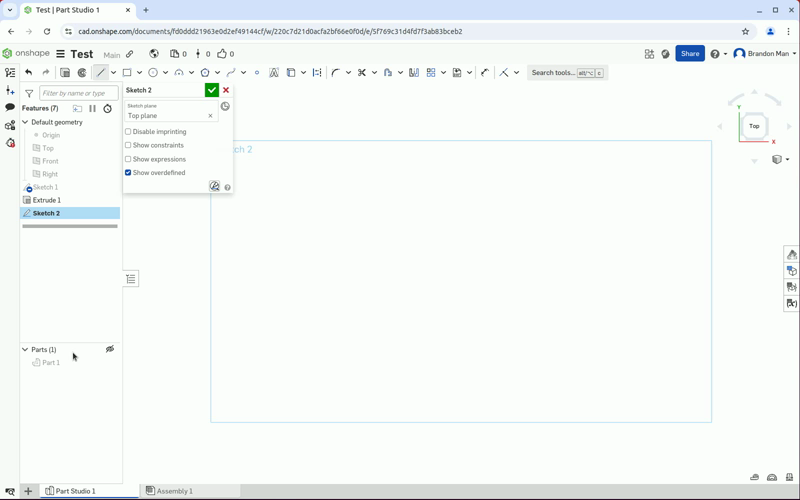
mouse_move(436, 282)
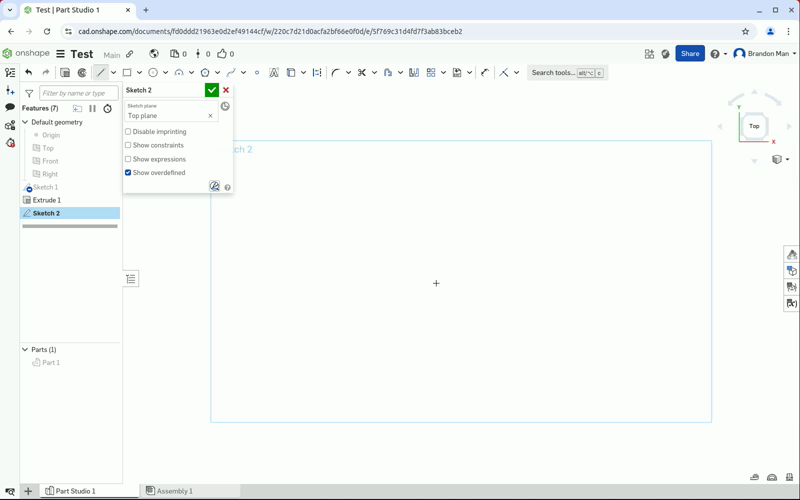
click(436, 282)
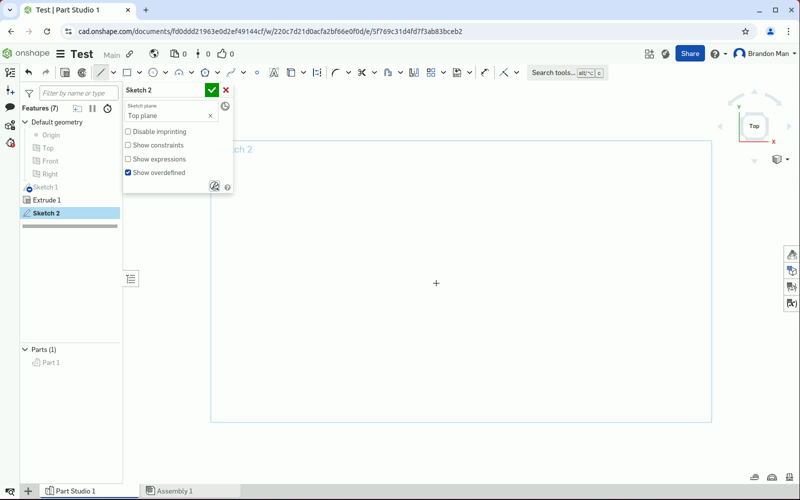
key_up(shift)
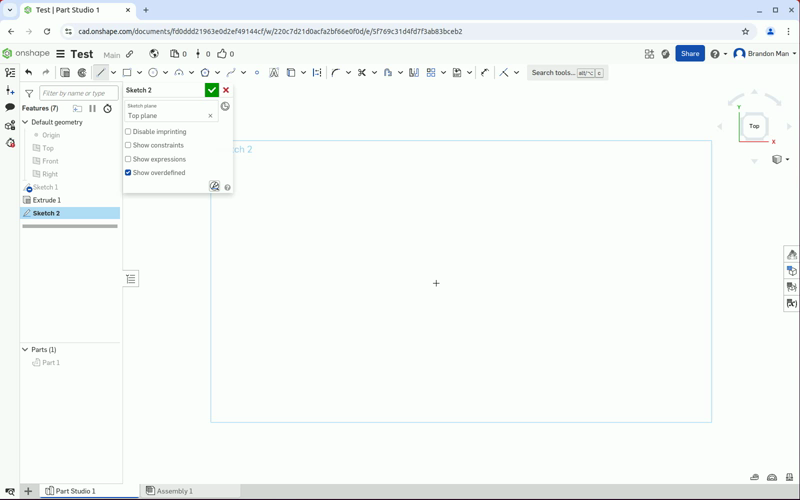
key_down(shift)
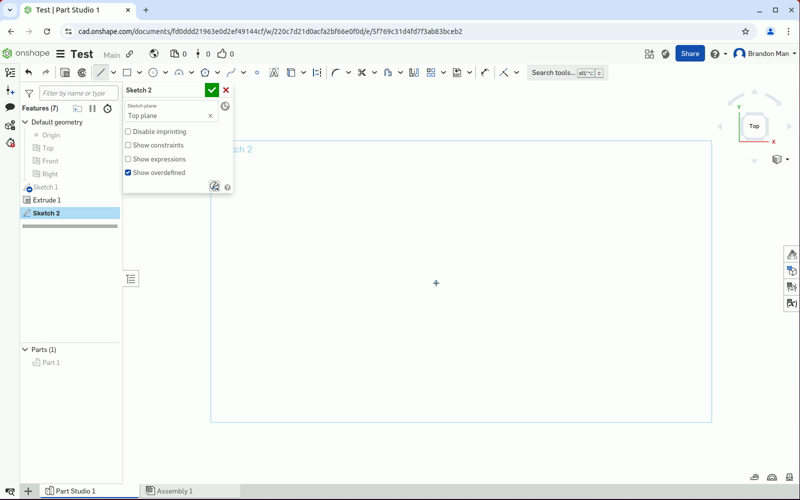
mouse_move(466, 282)
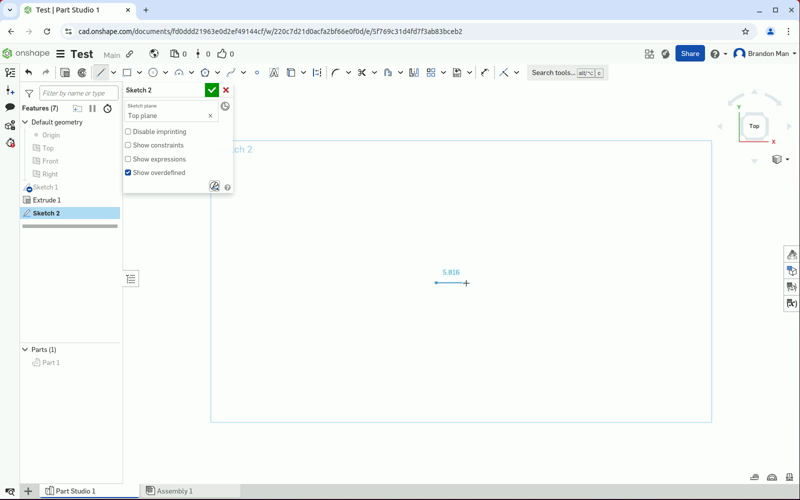
mouse_move(457, 282)
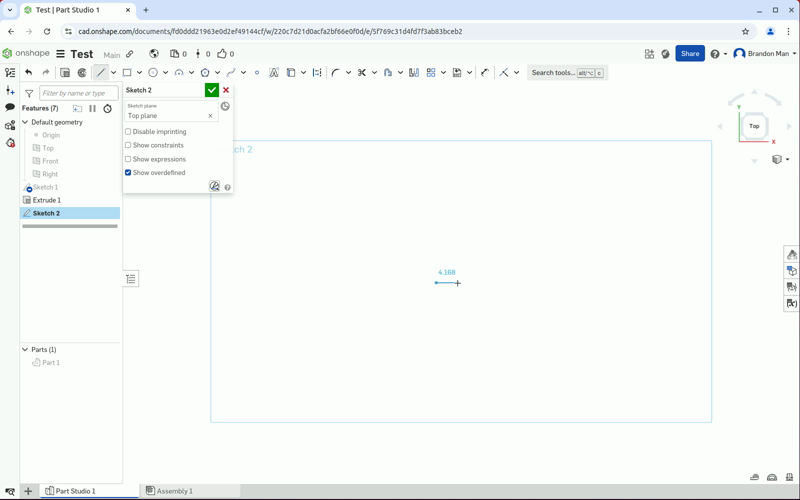
click(457, 282)
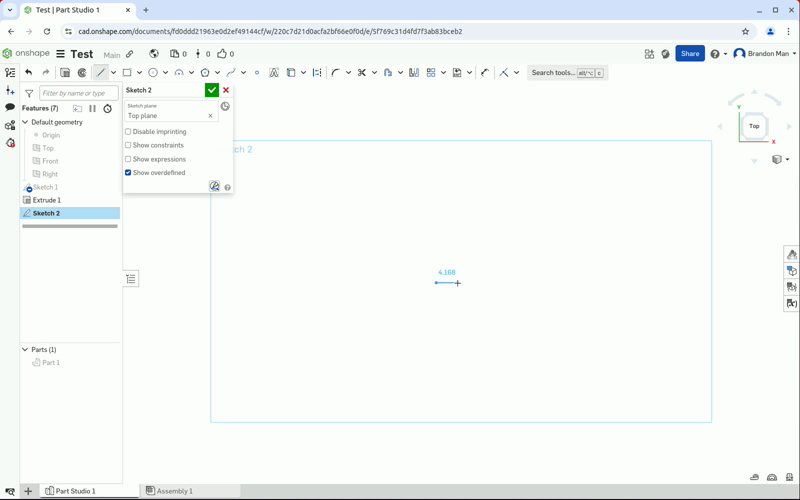
key_up(shift)
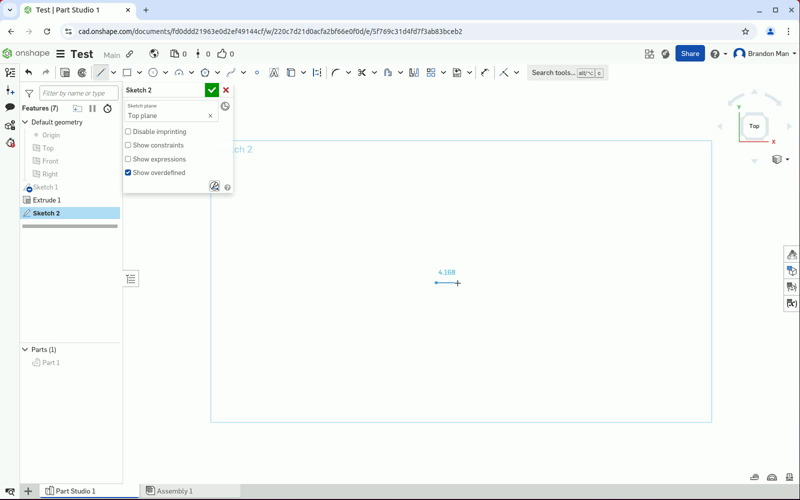
key_down(shift)
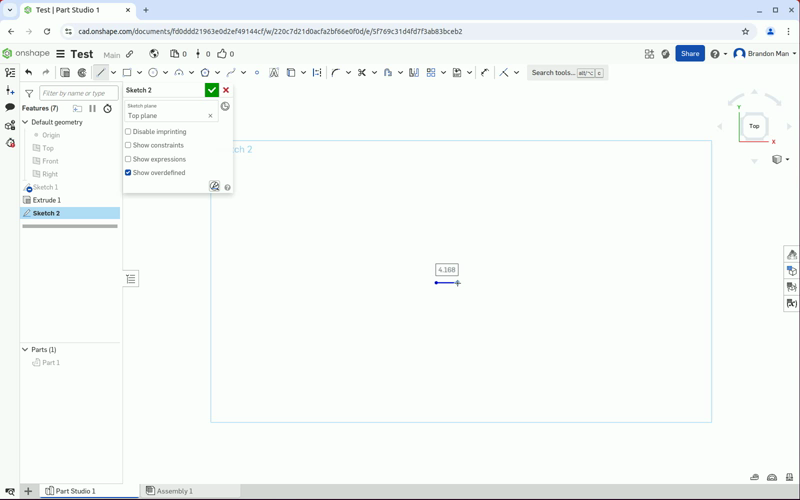
mouse_move(487, 282)
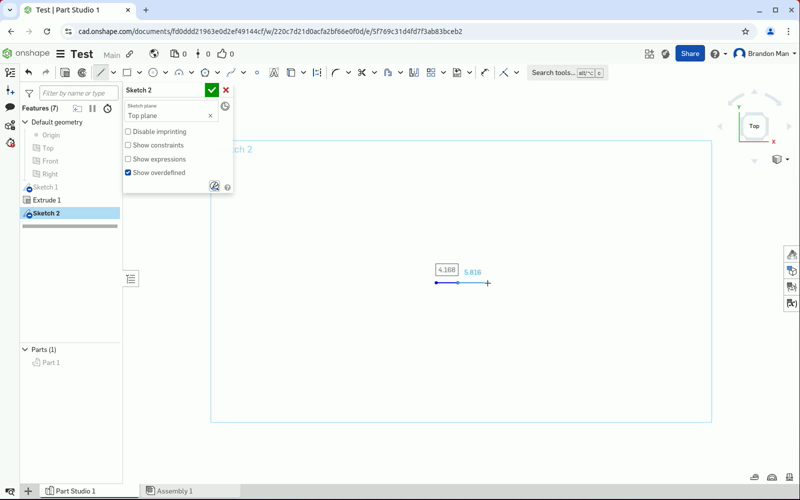
mouse_move(461, 282)
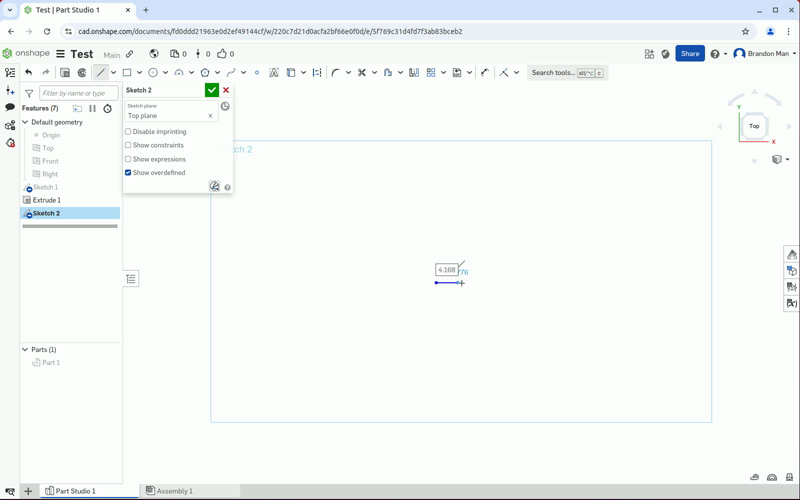
scroll(6)
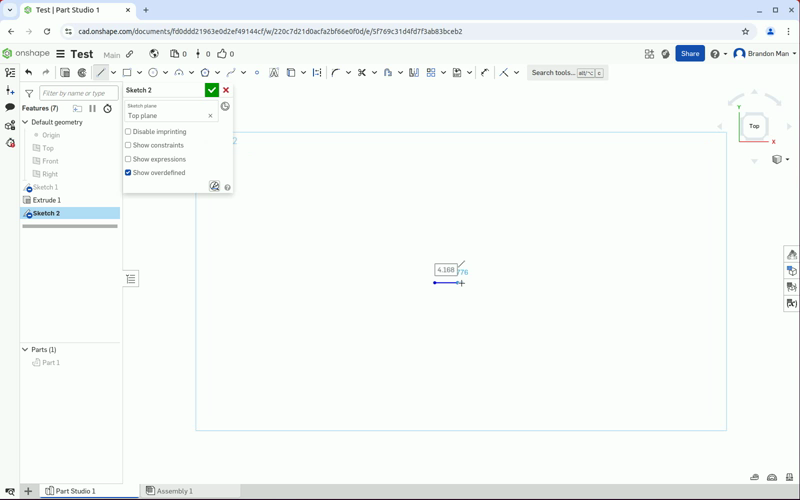
scroll(6)
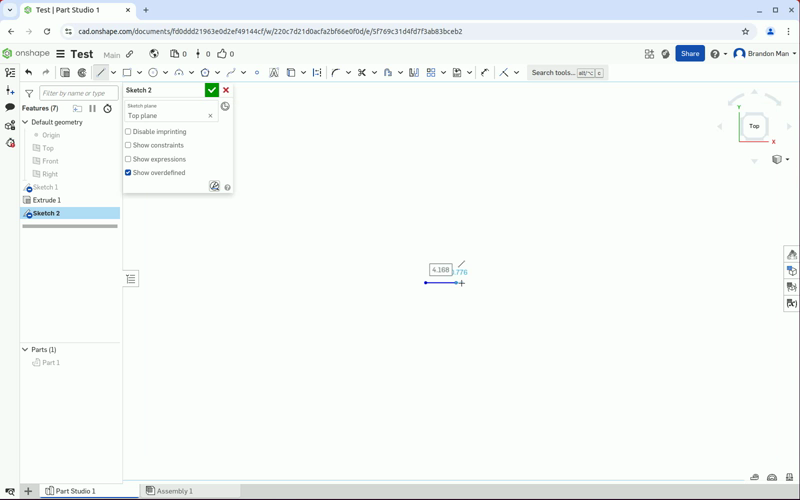
scroll(6)
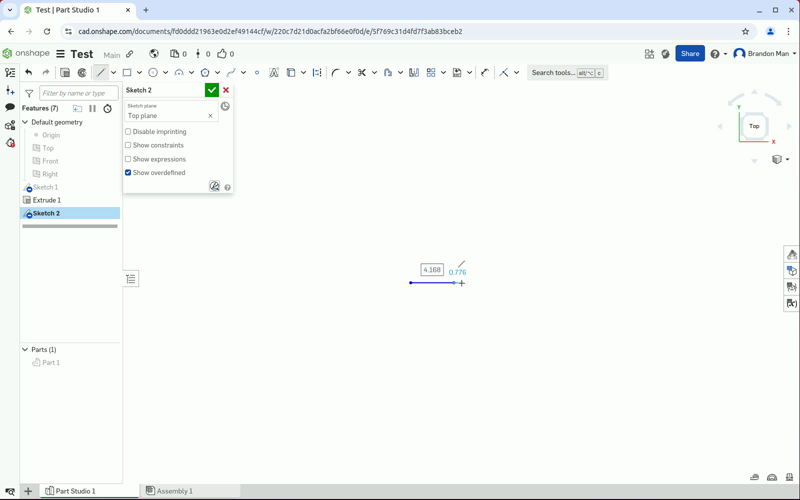
scroll(6)
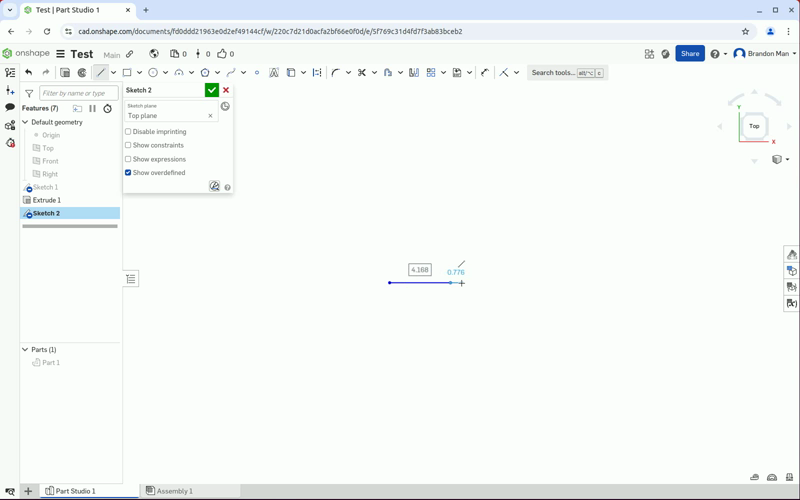
scroll(6)
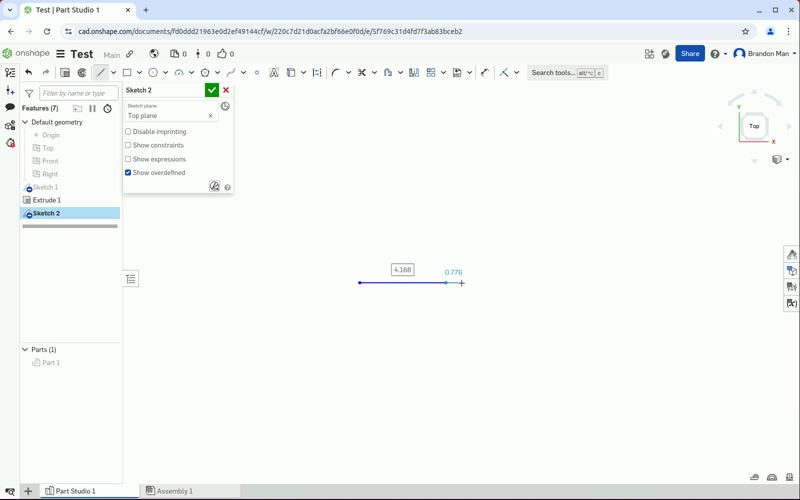
scroll(6)
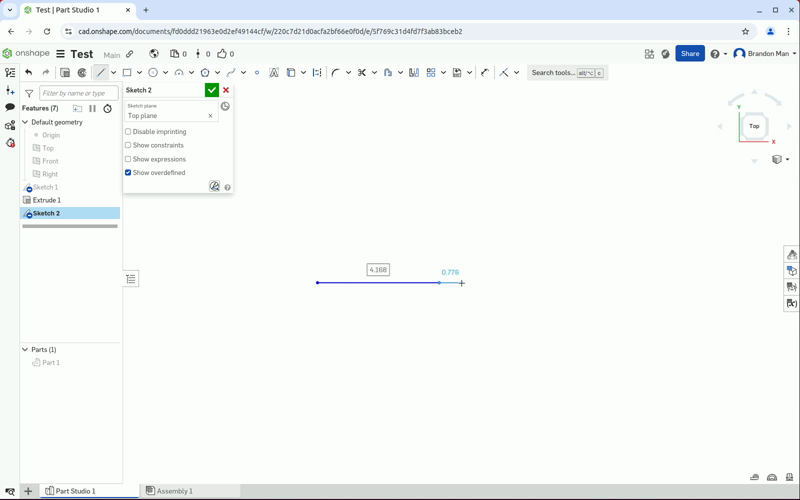
scroll(6)
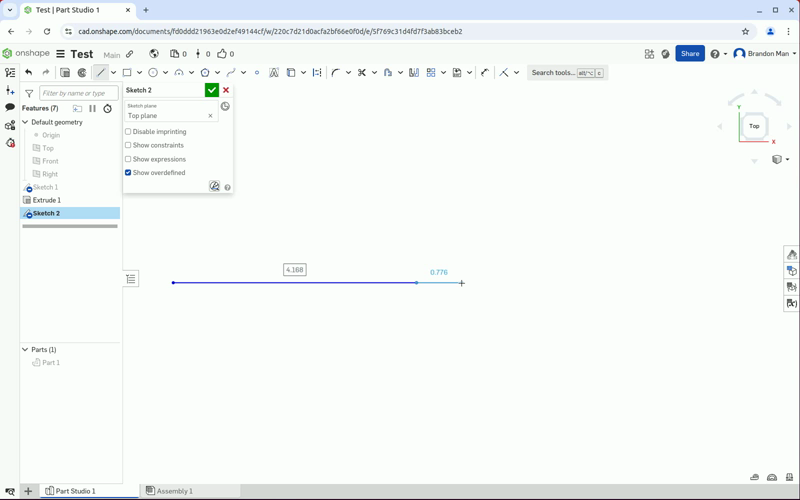
click(461, 282)
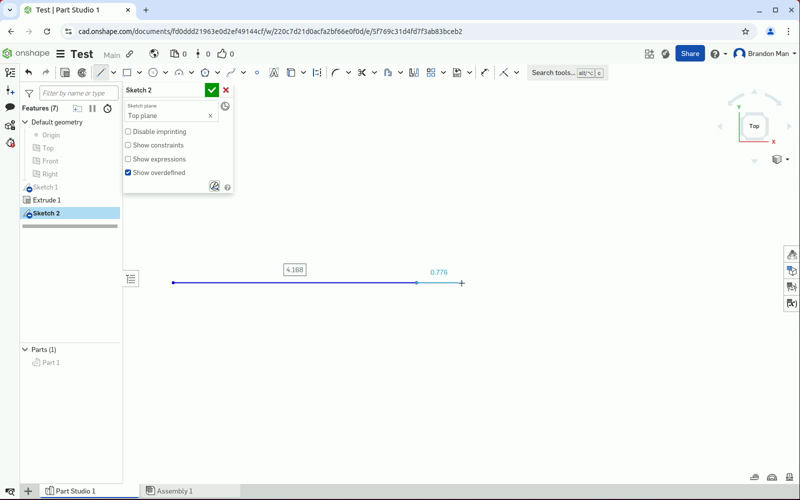
scroll(-6)
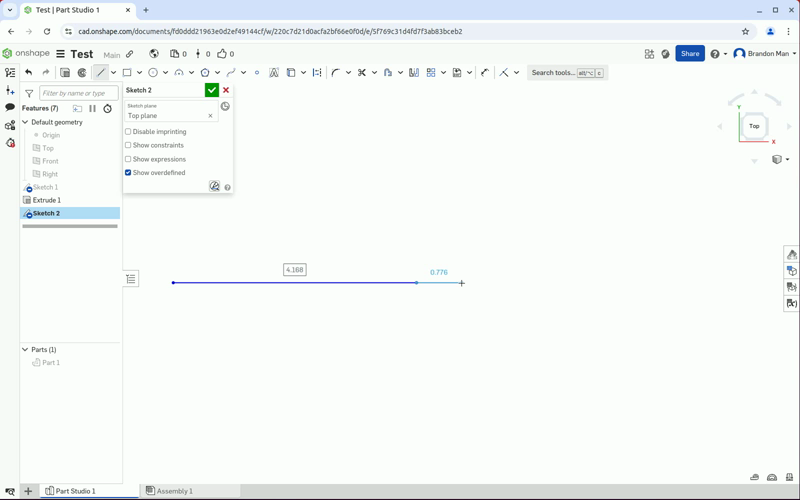
scroll(-6)
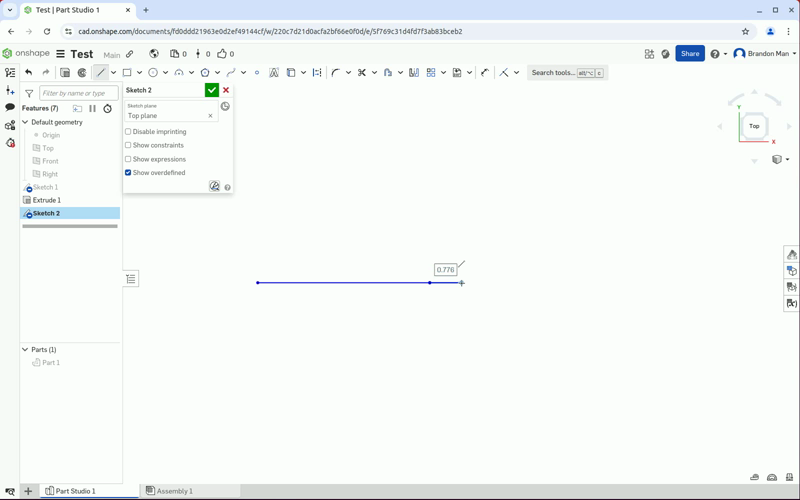
scroll(-6)
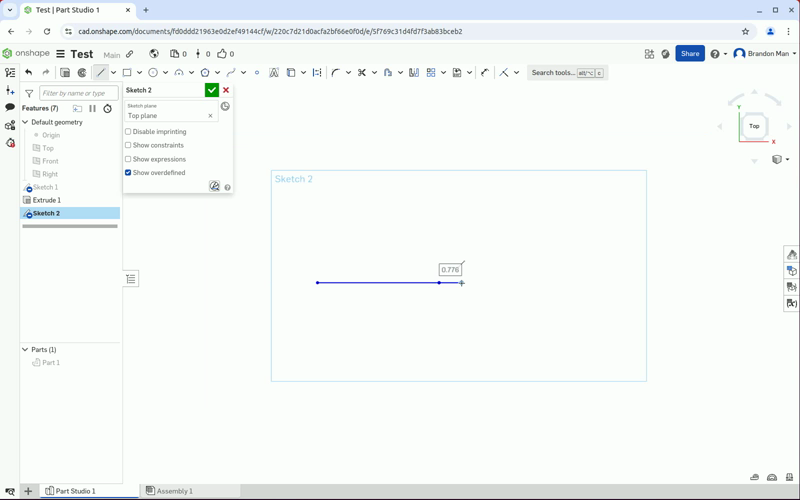
scroll(-6)
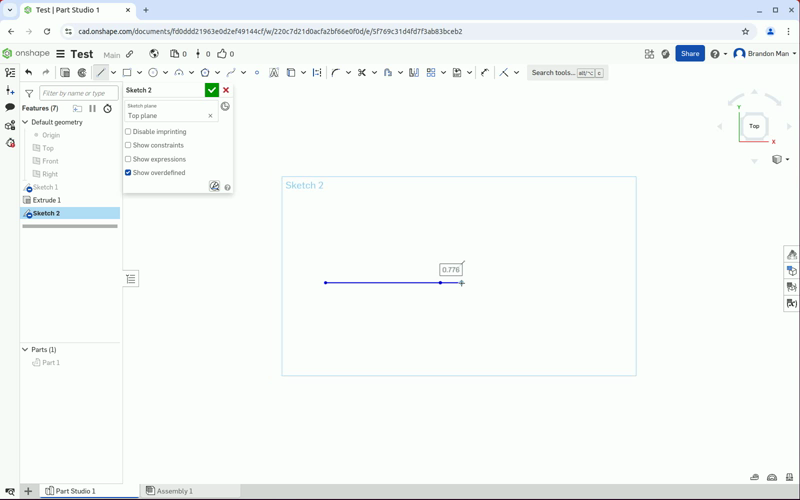
scroll(-6)
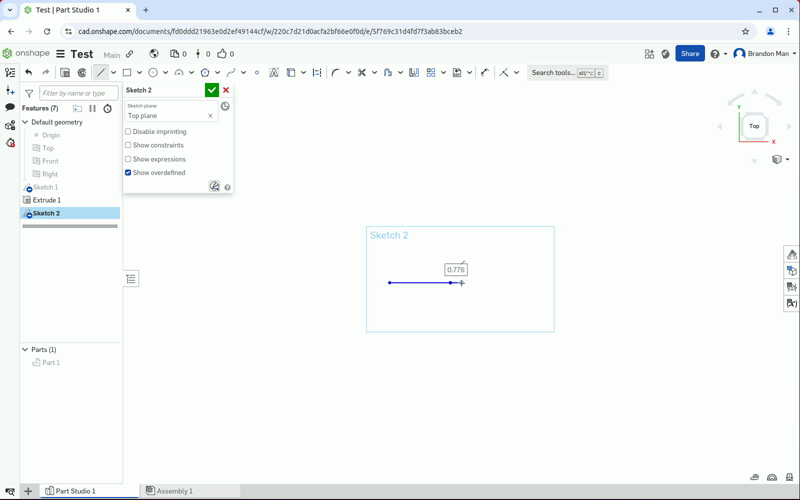
scroll(-6)
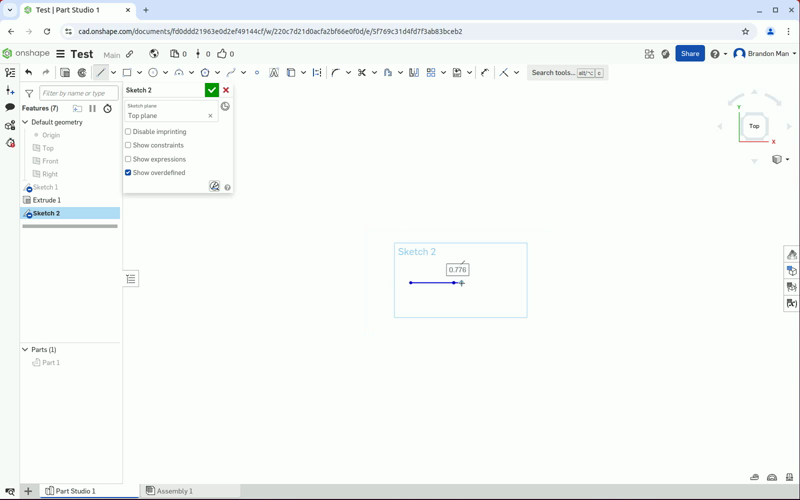
scroll(-6)
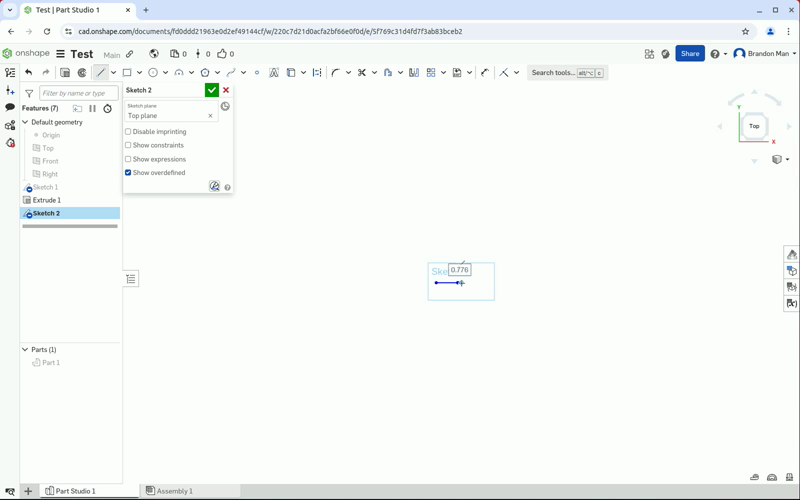
key_up(shift)
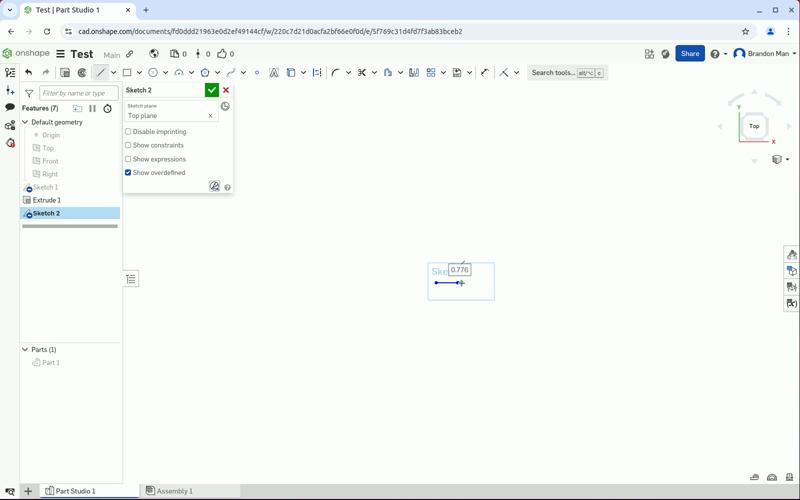
key_down(shift)
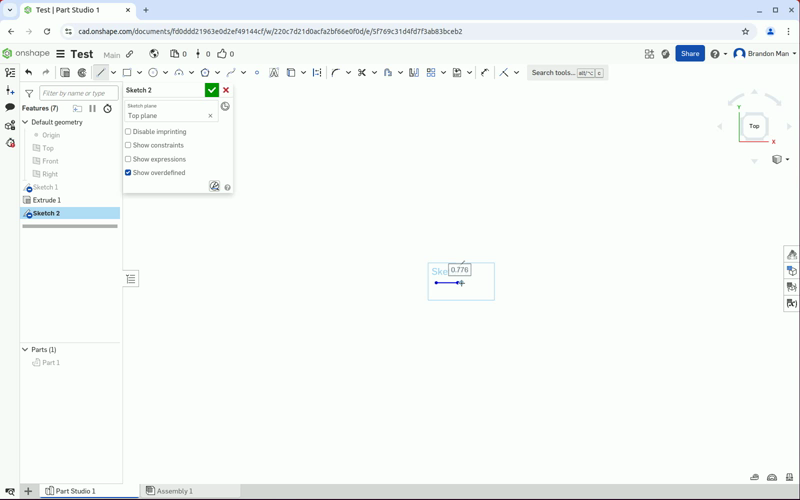
mouse_move(491, 282)
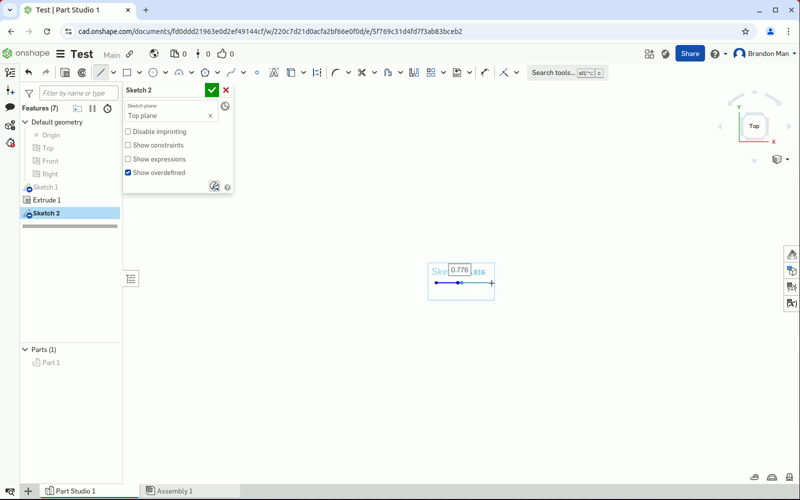
mouse_move(461, 278)
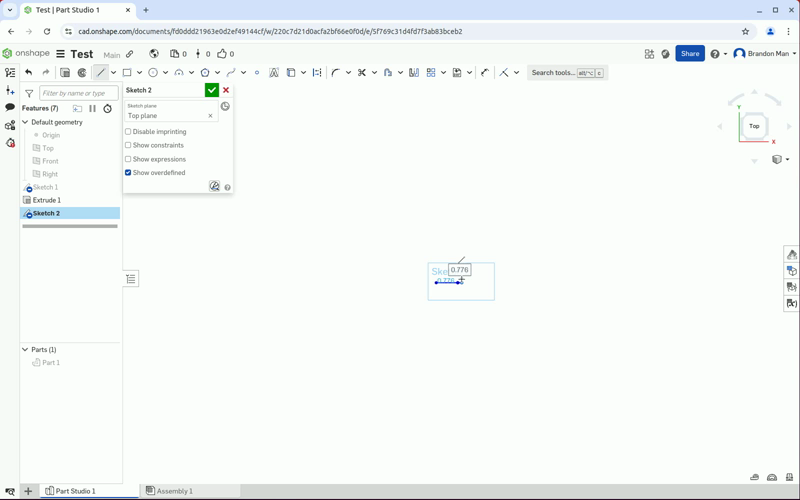
scroll(6)
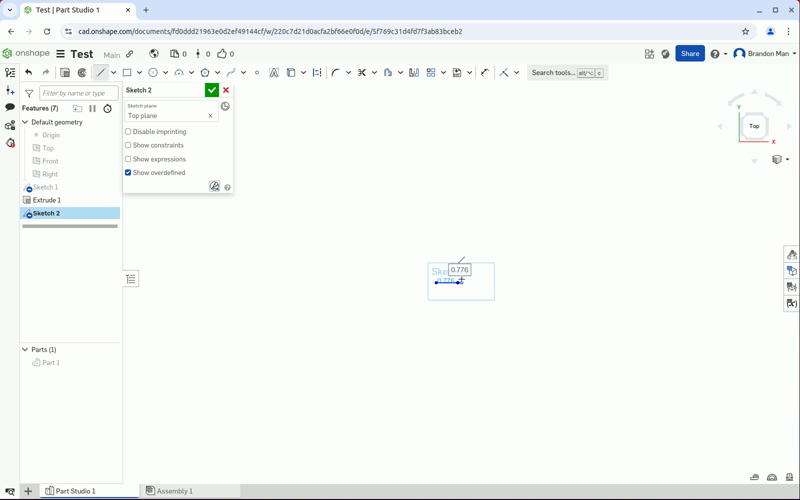
scroll(6)
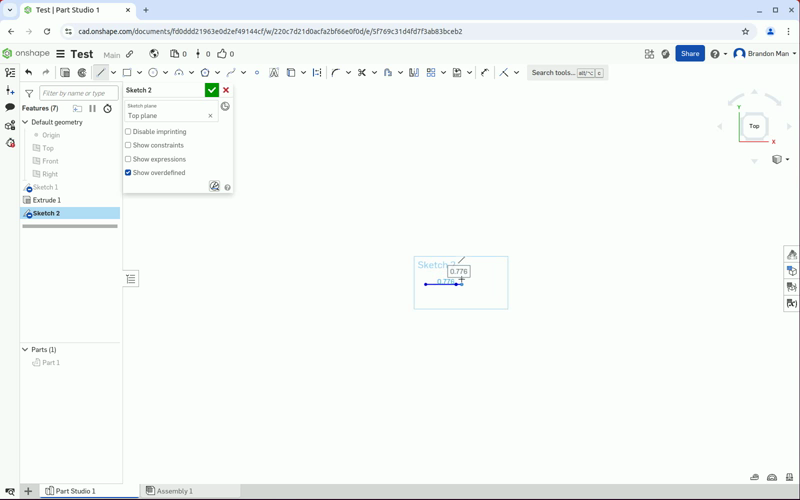
scroll(6)
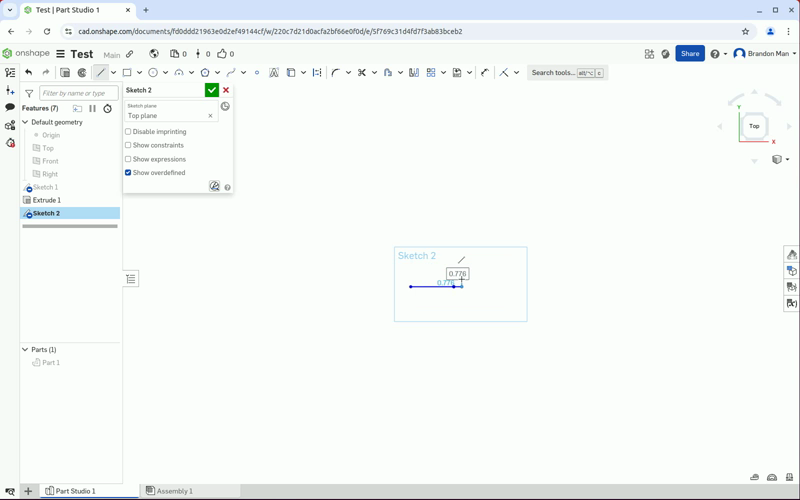
scroll(6)
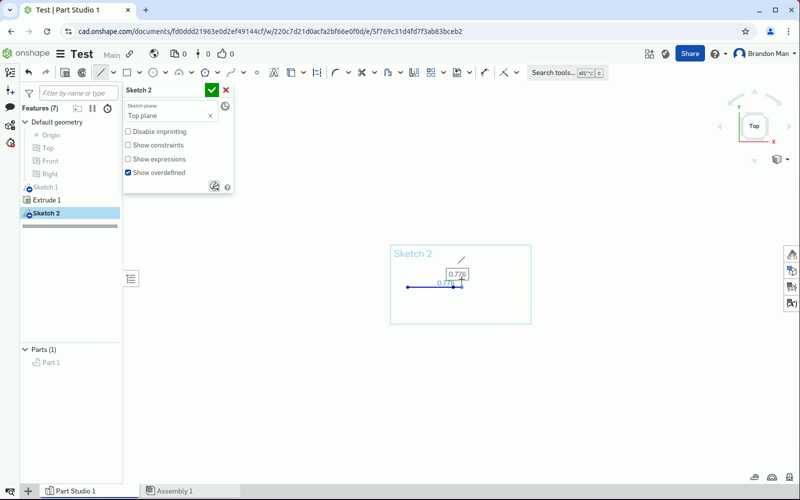
scroll(6)
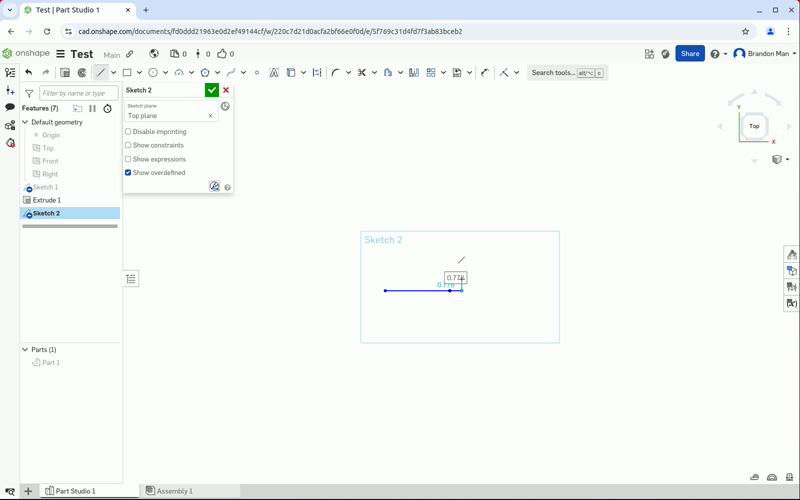
scroll(6)
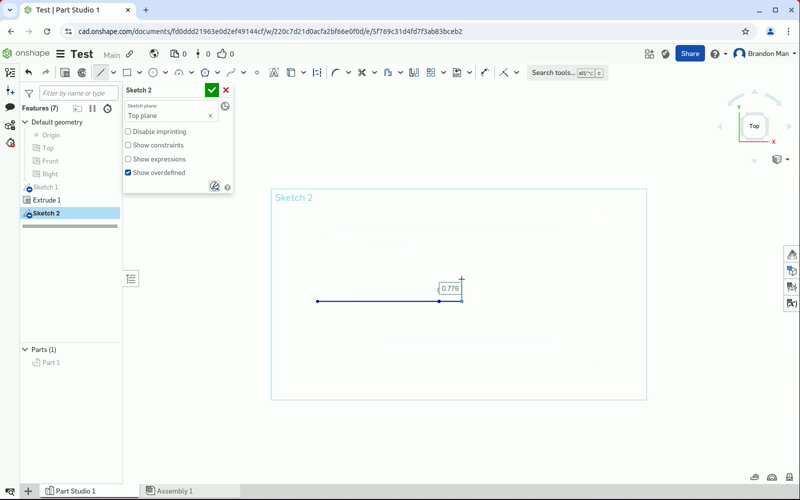
scroll(6)
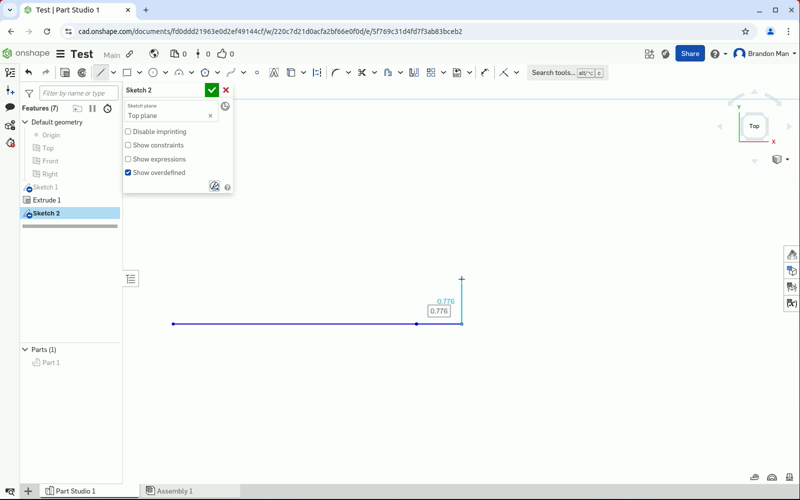
click(461, 278)
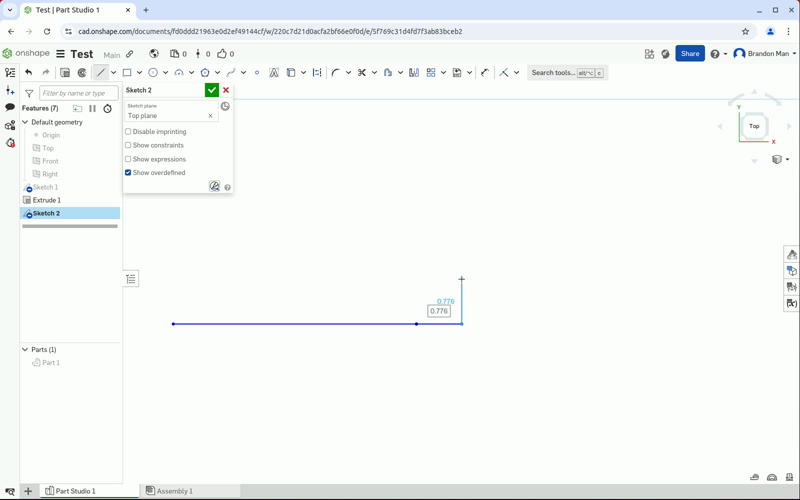
scroll(-6)
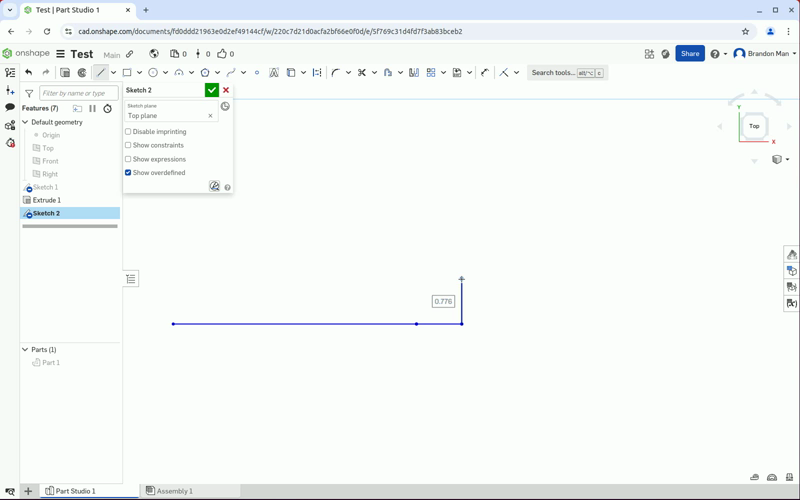
scroll(-6)
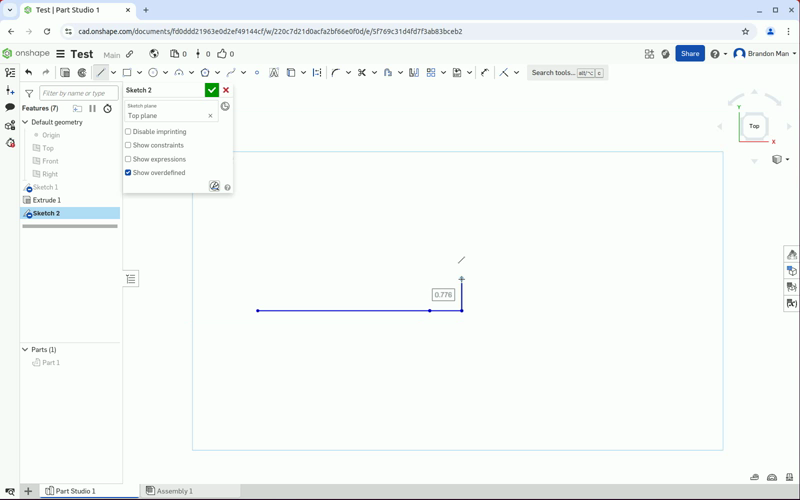
scroll(-6)
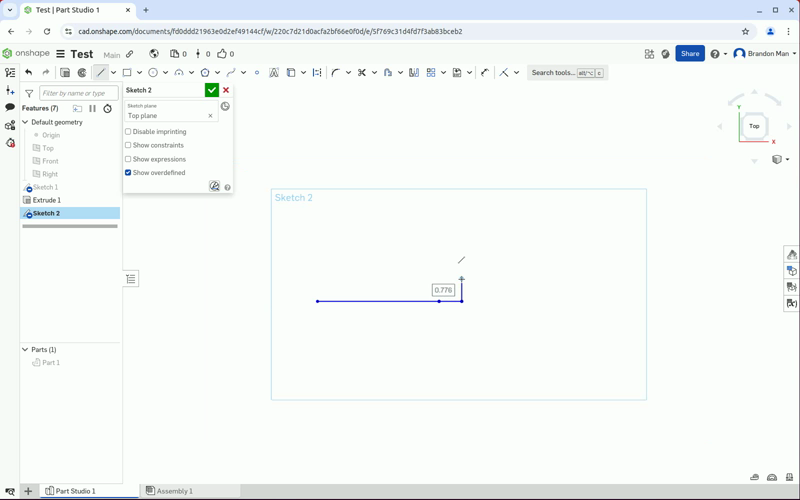
scroll(-6)
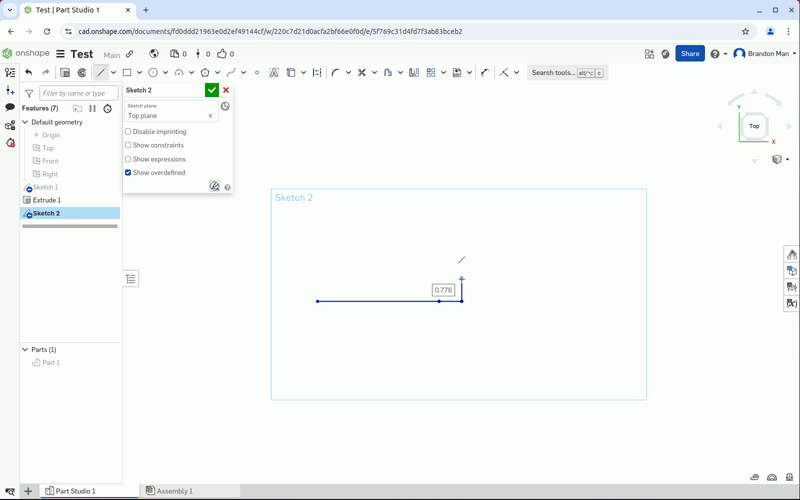
scroll(-6)
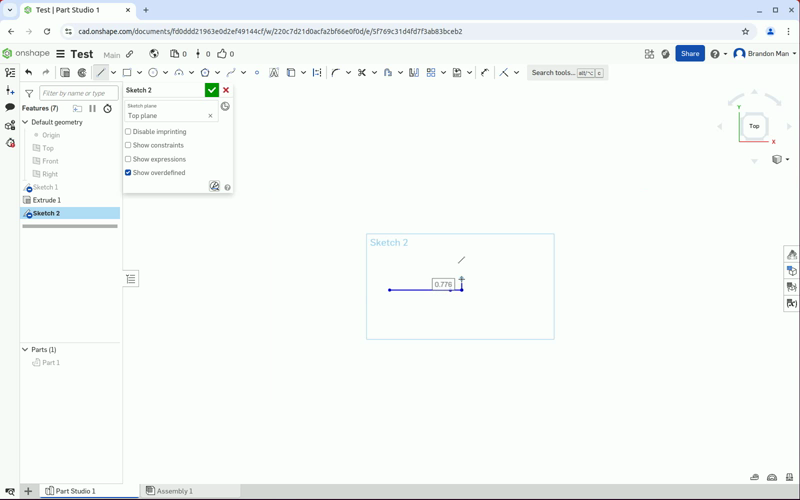
scroll(-6)
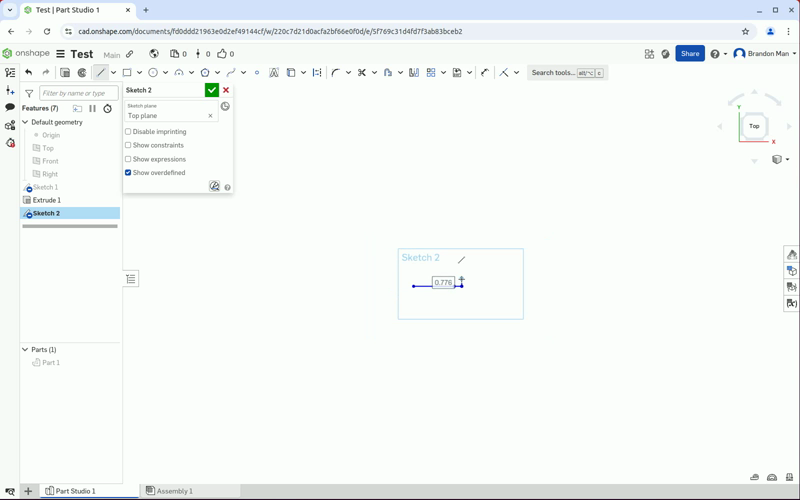
scroll(-6)
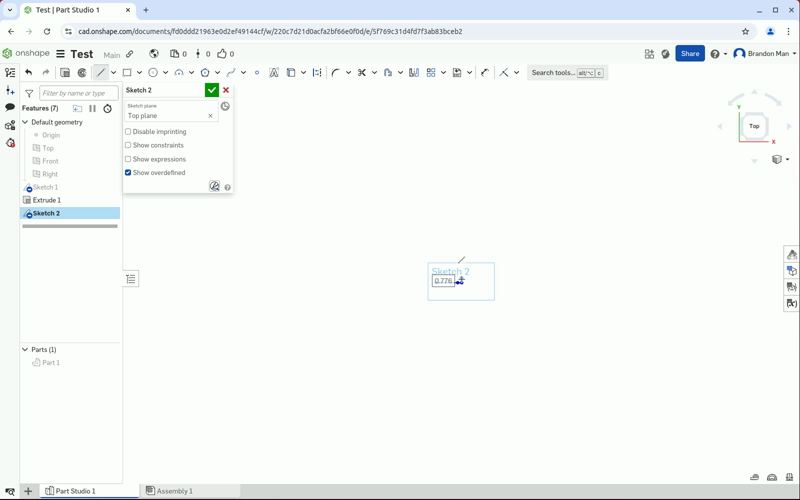
key_up(shift)
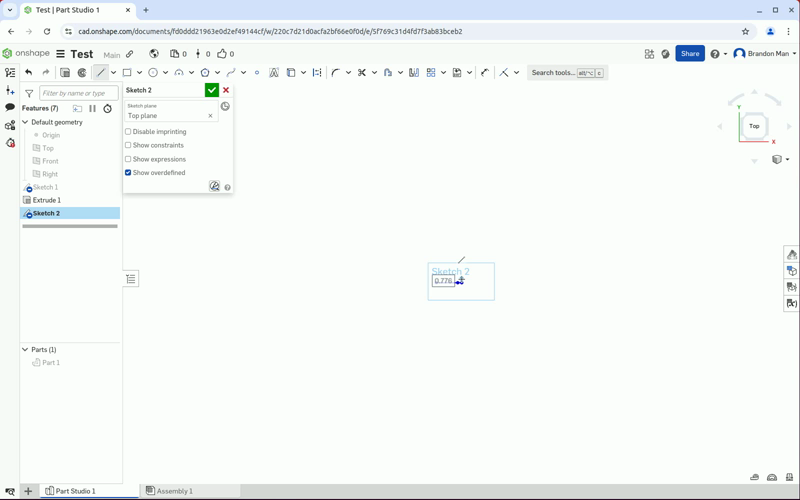
key_down(shift)
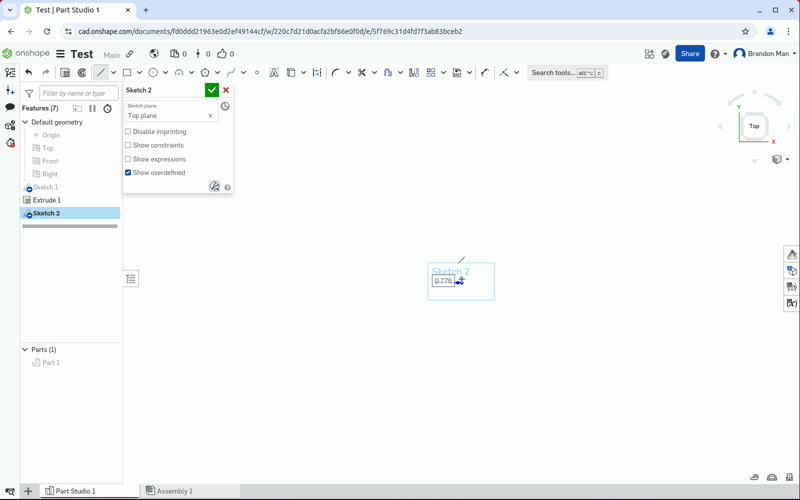
mouse_move(491, 278)
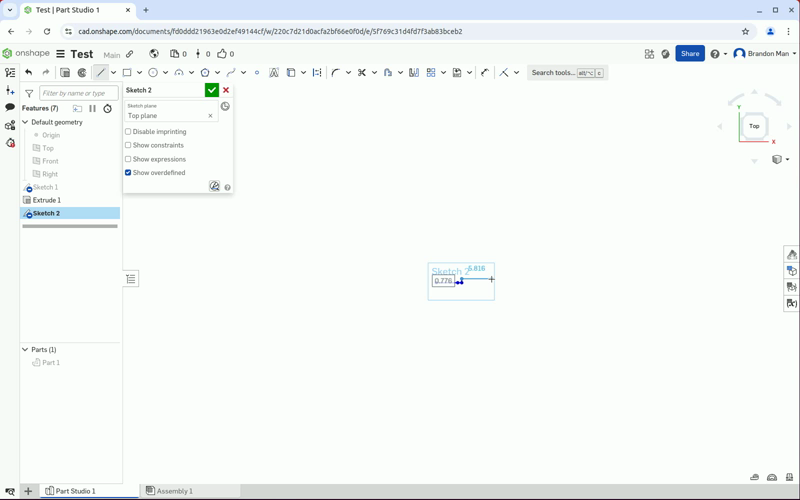
mouse_move(436, 278)
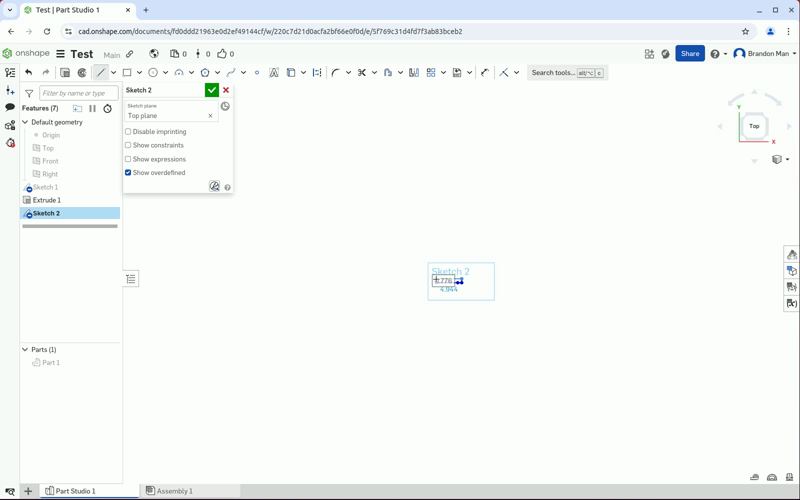
scroll(6)
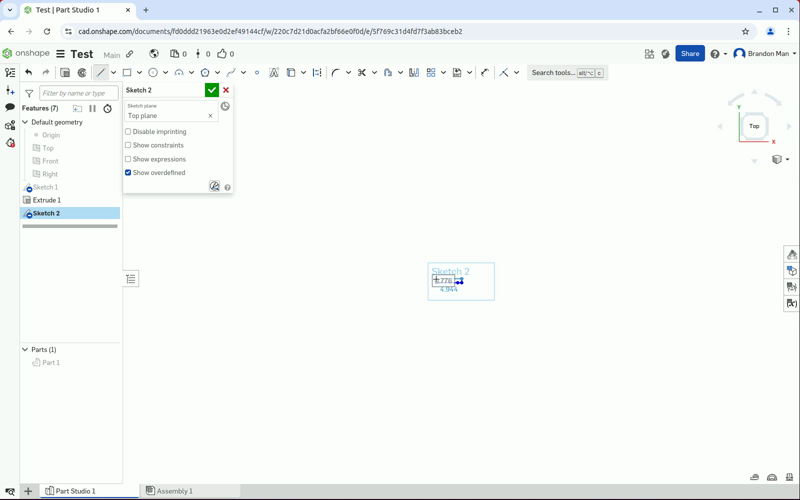
scroll(6)
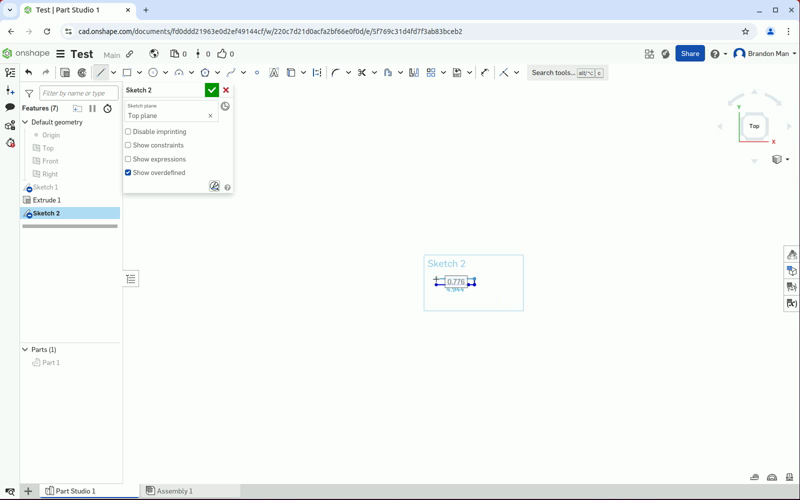
scroll(6)
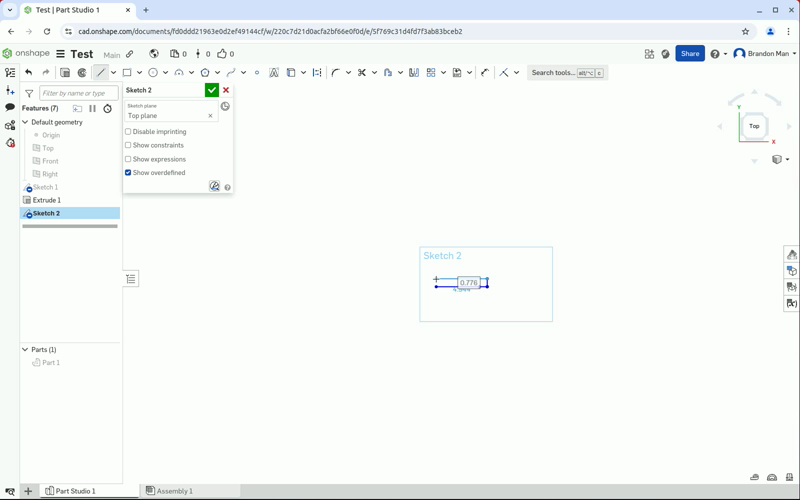
scroll(6)
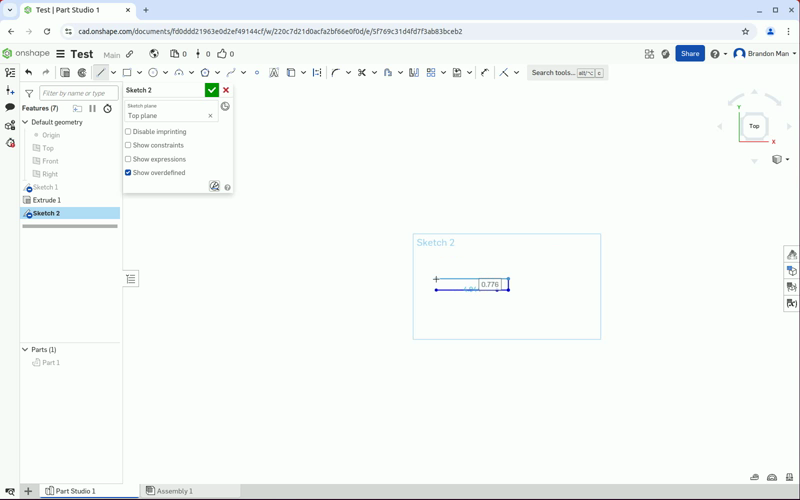
scroll(6)
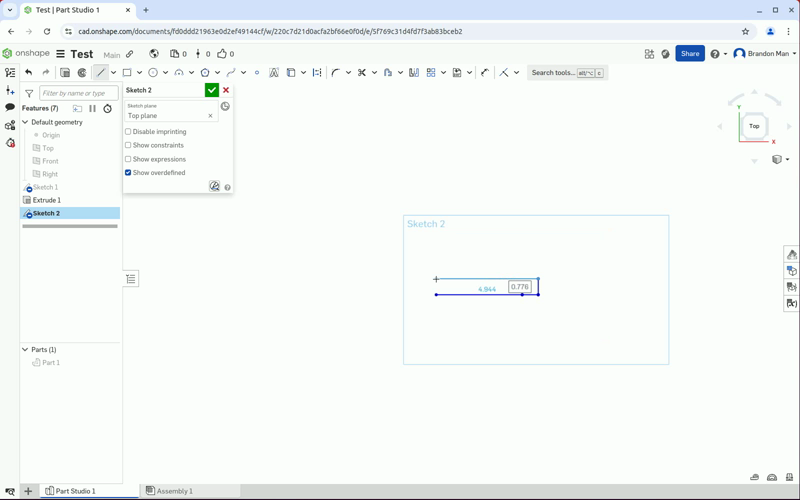
scroll(6)
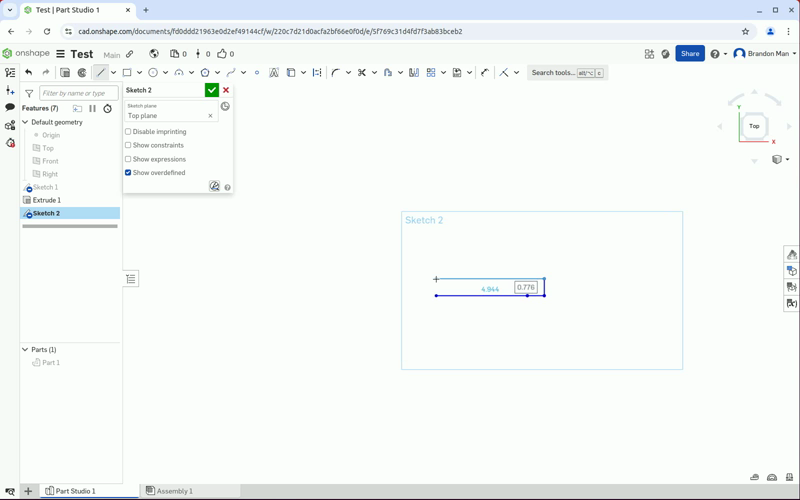
scroll(6)
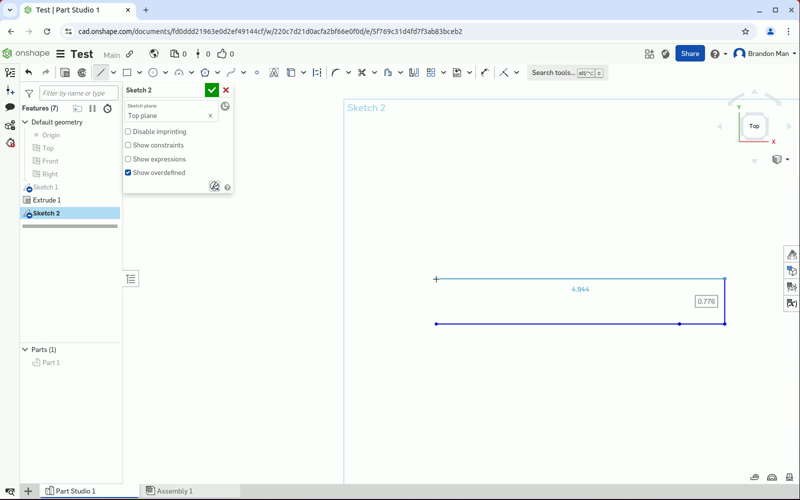
click(436, 278)
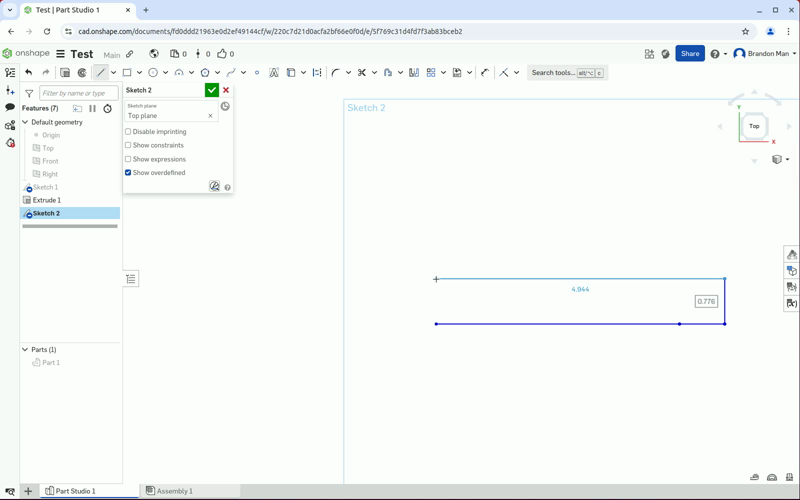
scroll(-6)
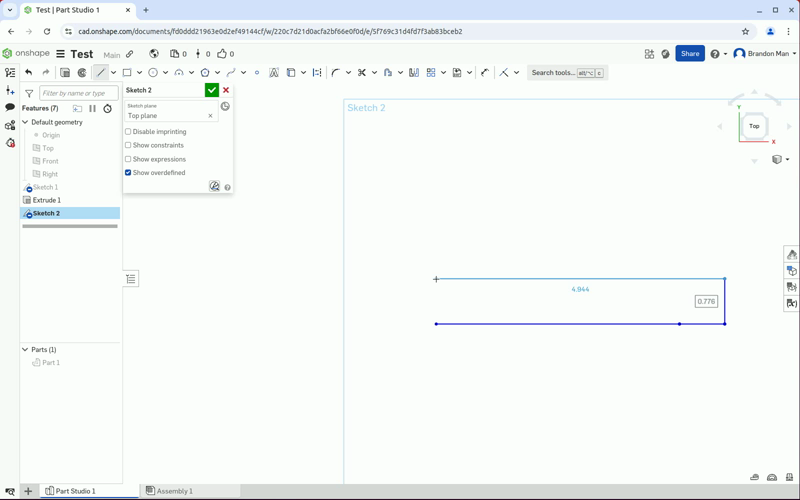
scroll(-6)
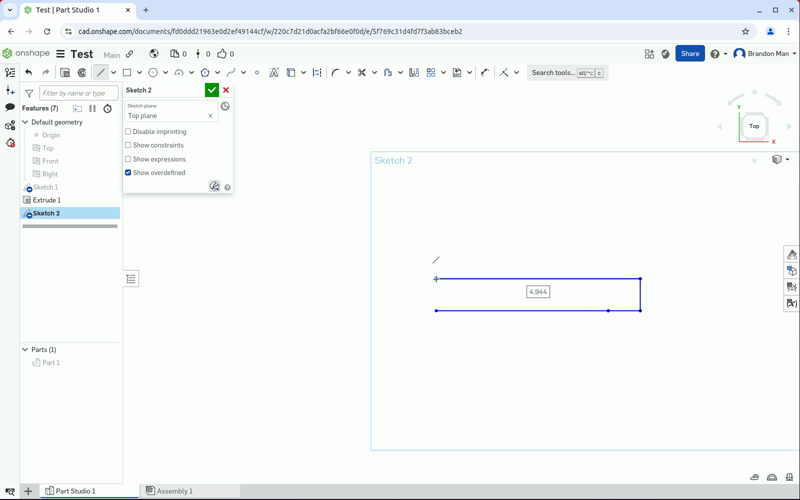
scroll(-6)
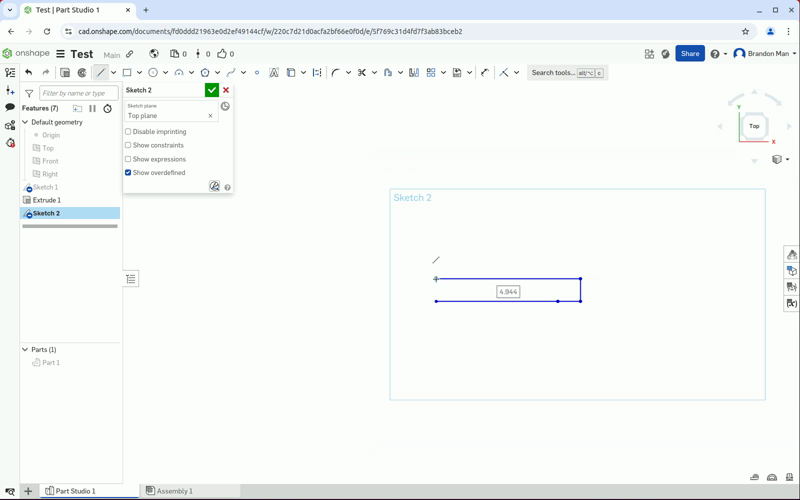
scroll(-6)
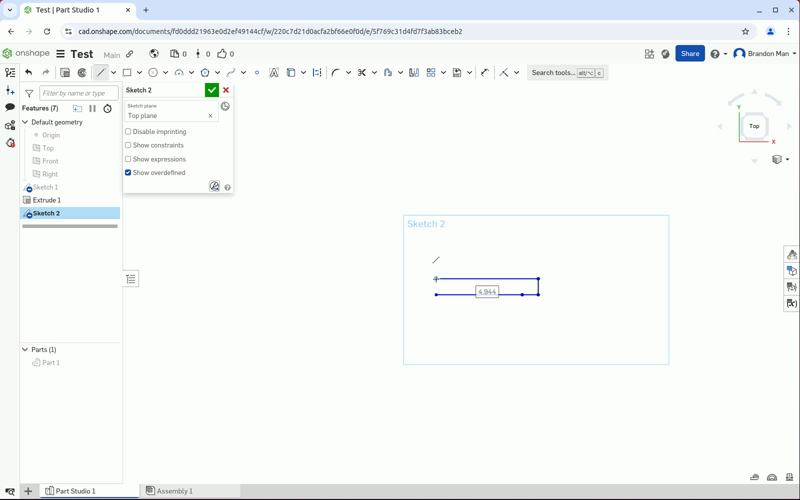
scroll(-6)
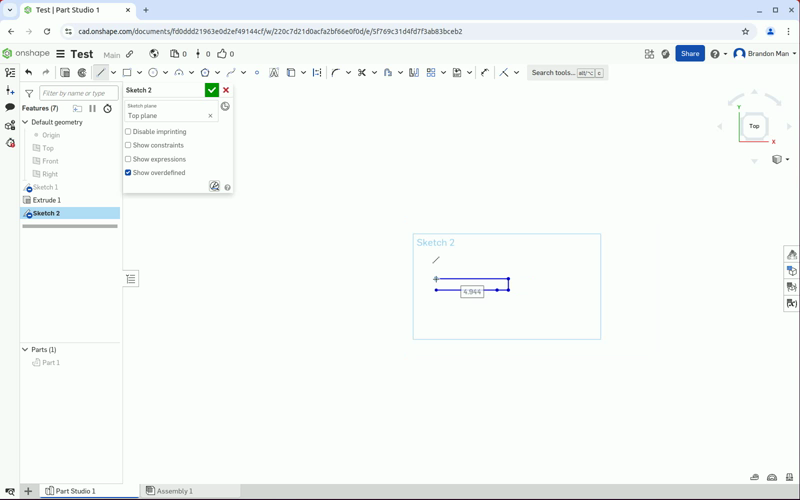
scroll(-6)
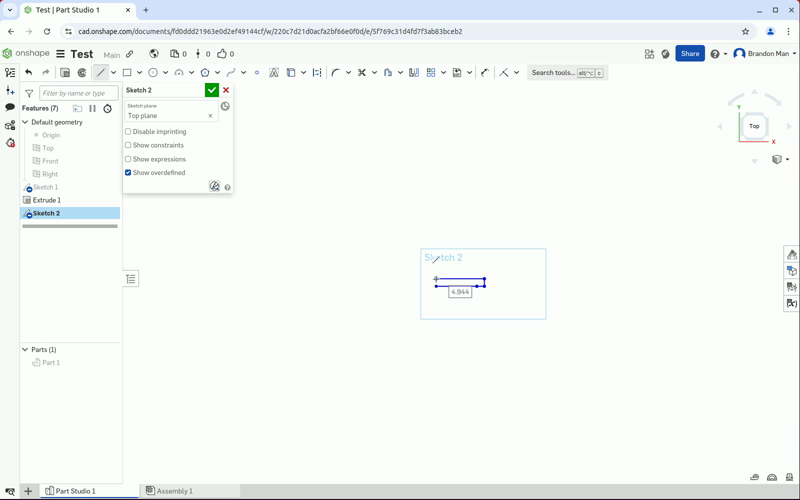
scroll(-6)
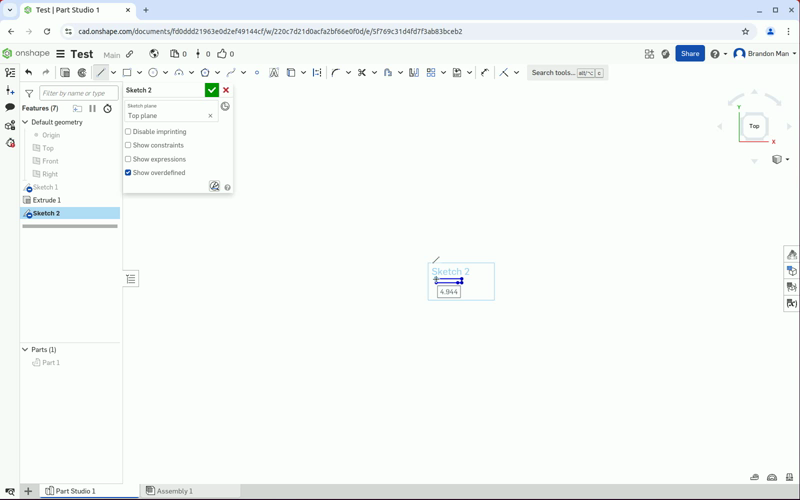
key_up(shift)
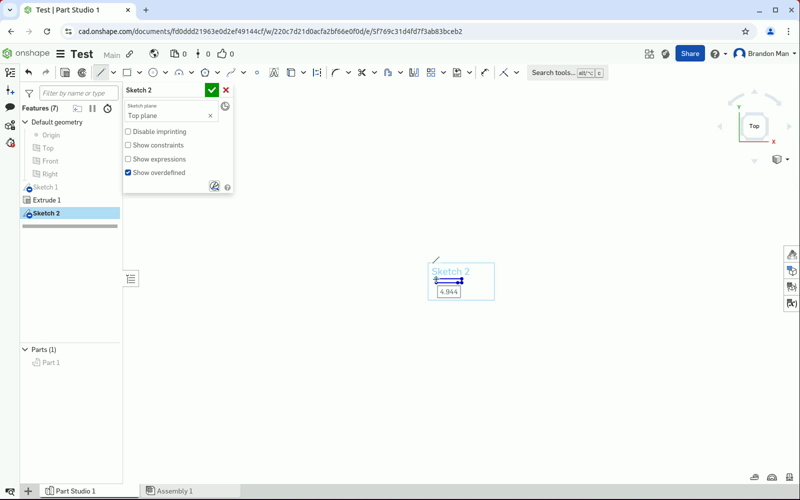
mouse_move(466, 278)
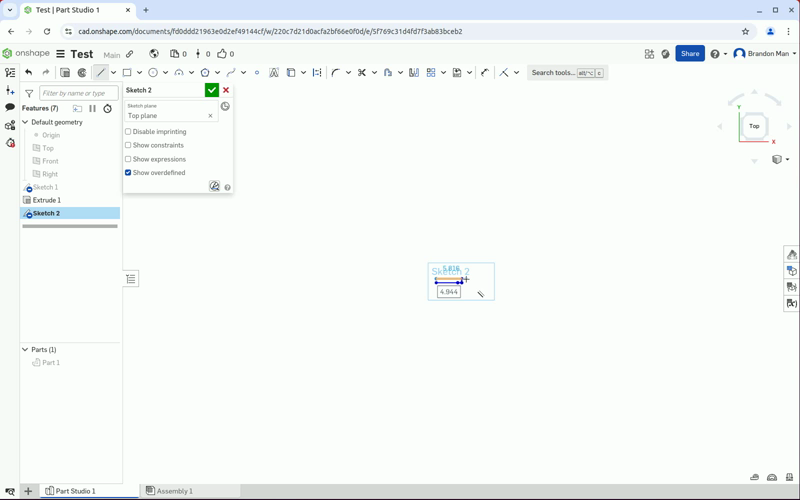
key_down(shift)
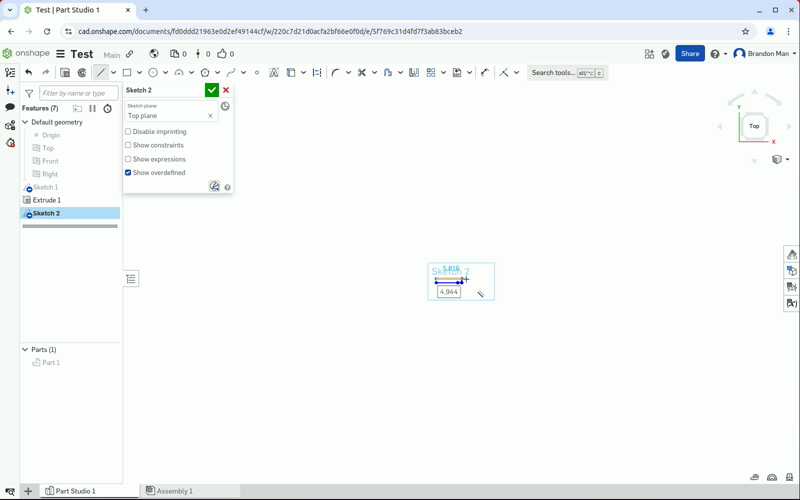
mouse_move(436, 282)
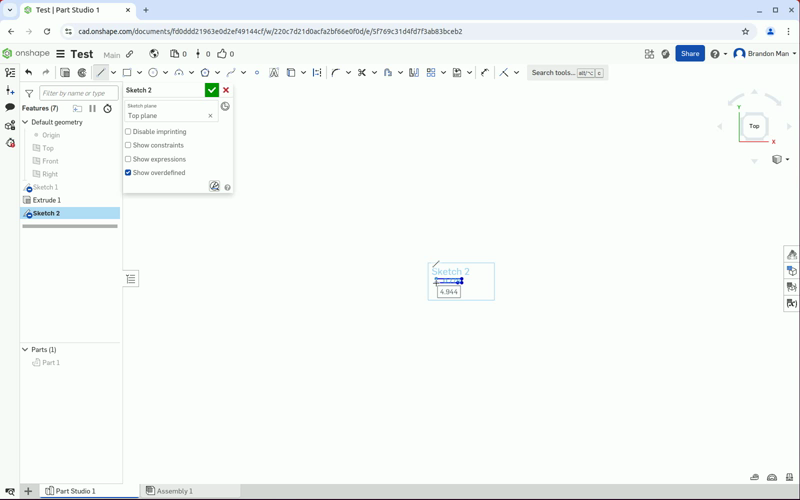
scroll(6)
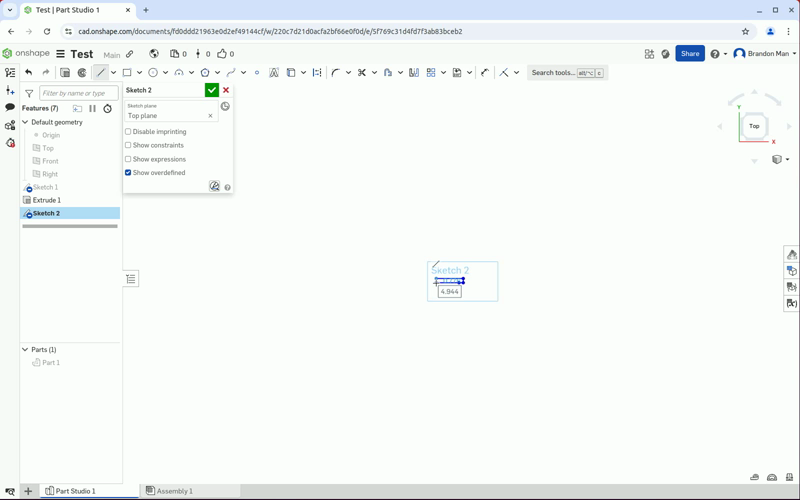
scroll(6)
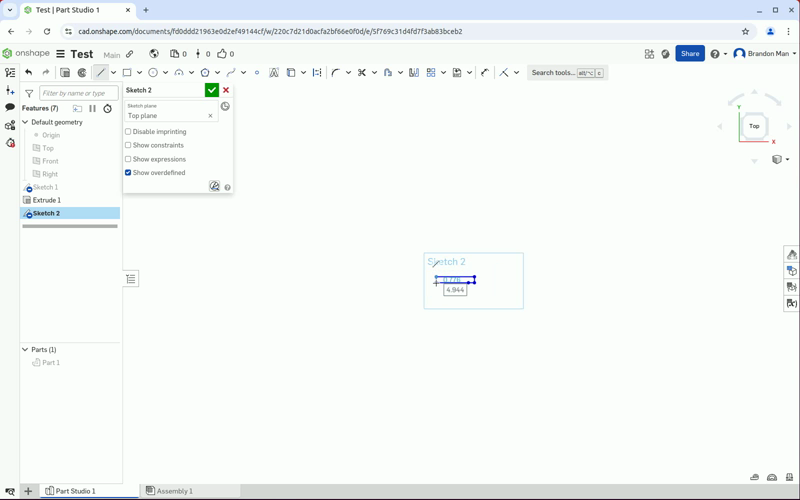
scroll(6)
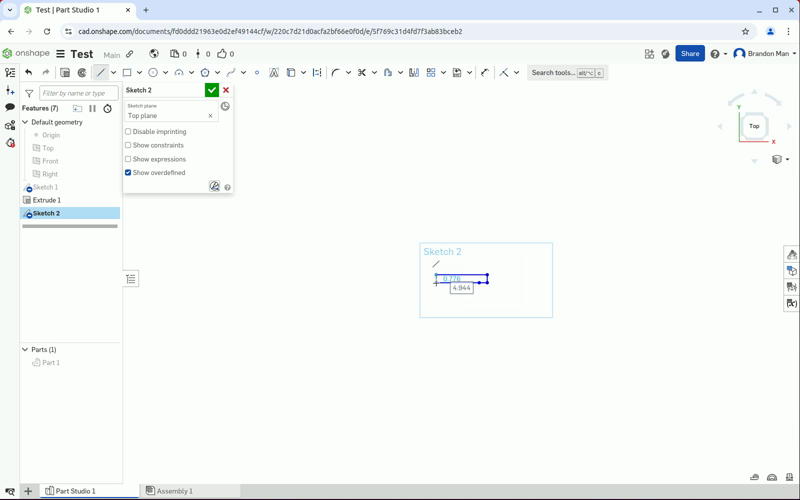
scroll(6)
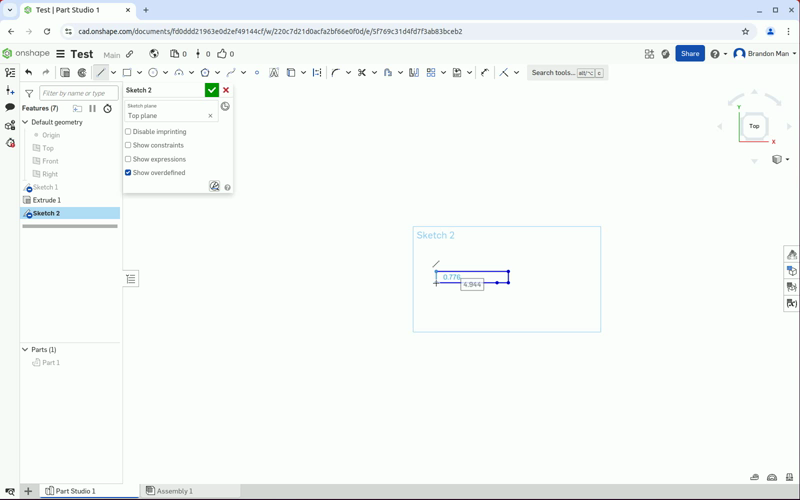
scroll(6)
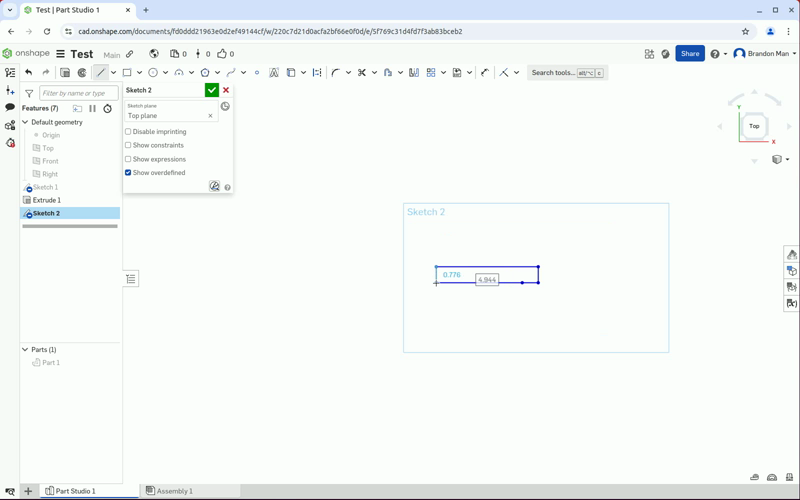
scroll(6)
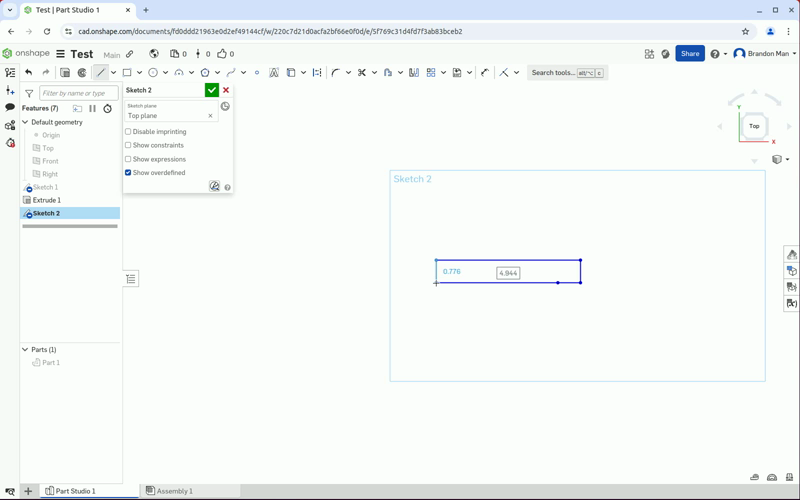
scroll(6)
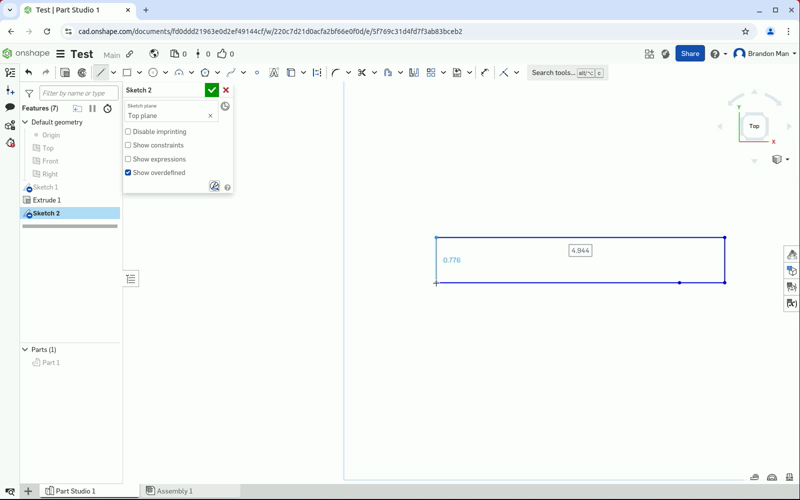
key_up(shift)
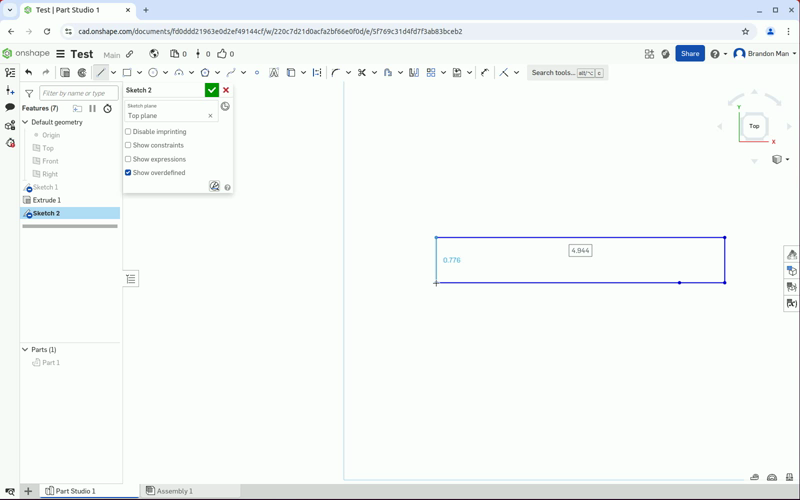
click(436, 282)
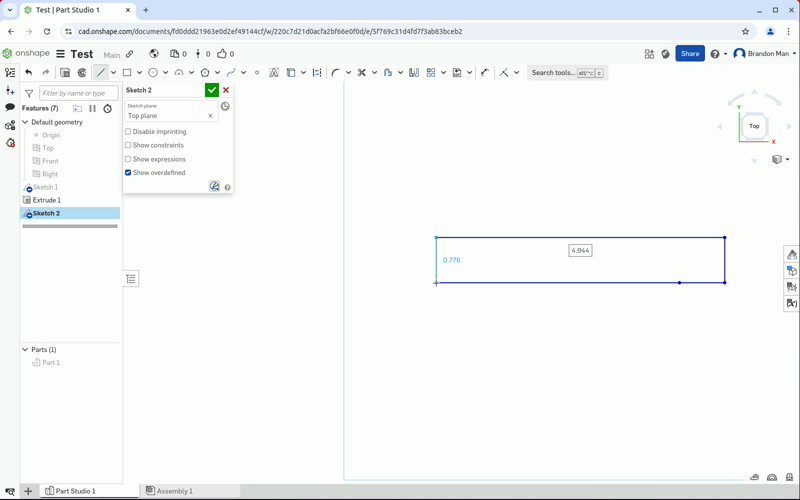
scroll(-6)
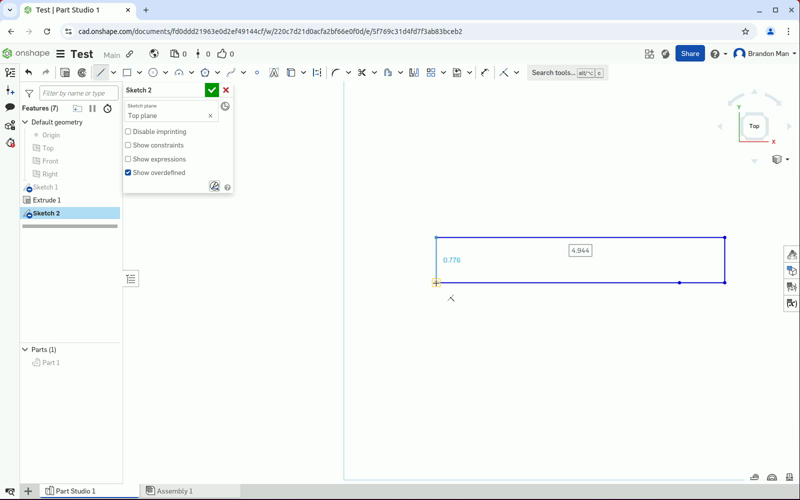
scroll(-6)
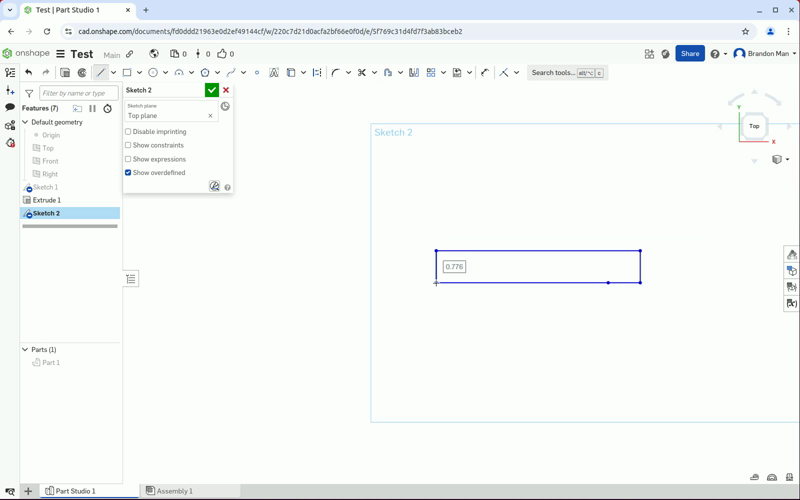
scroll(-6)
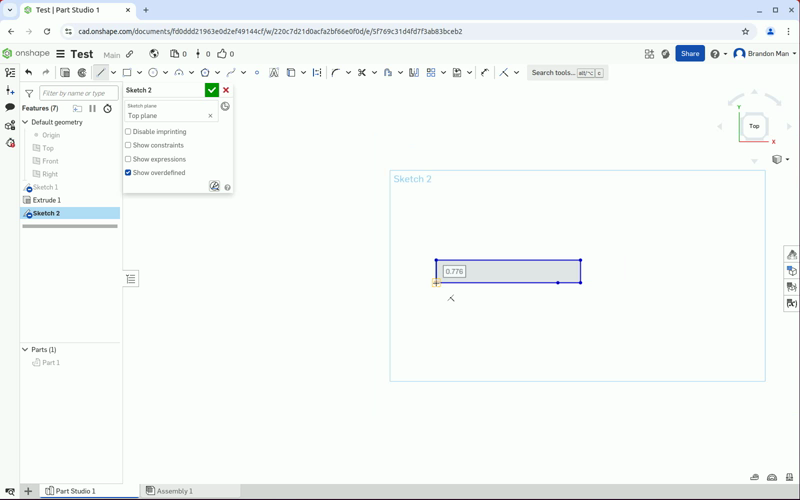
scroll(-6)
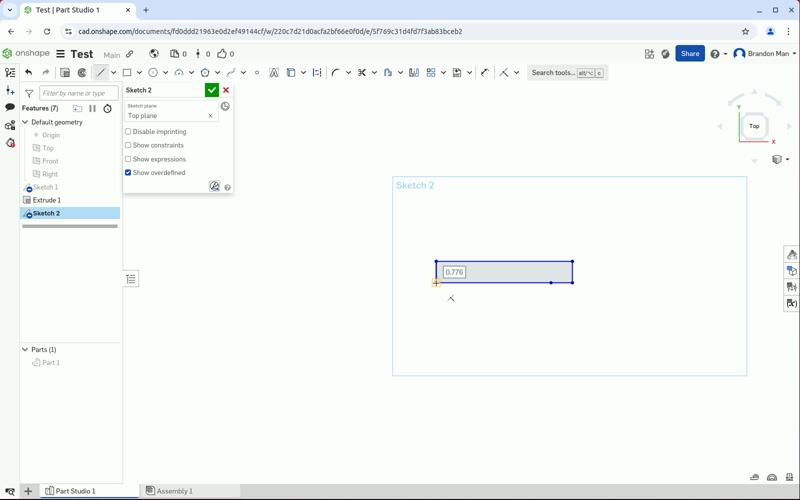
scroll(-6)
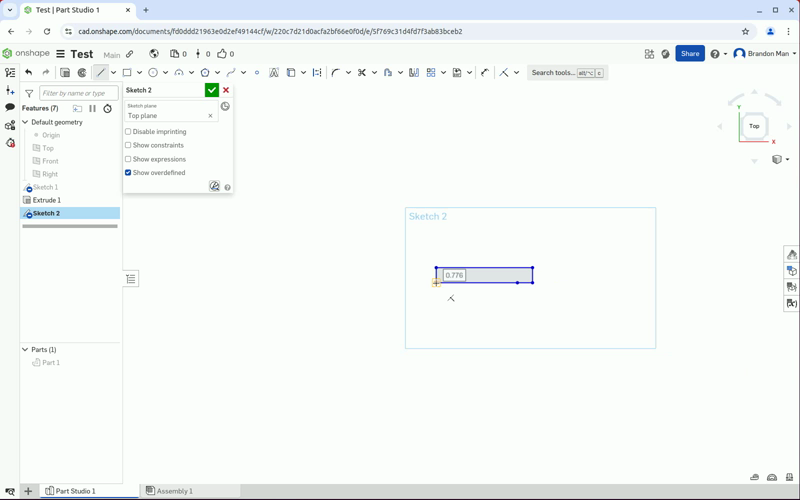
scroll(-6)
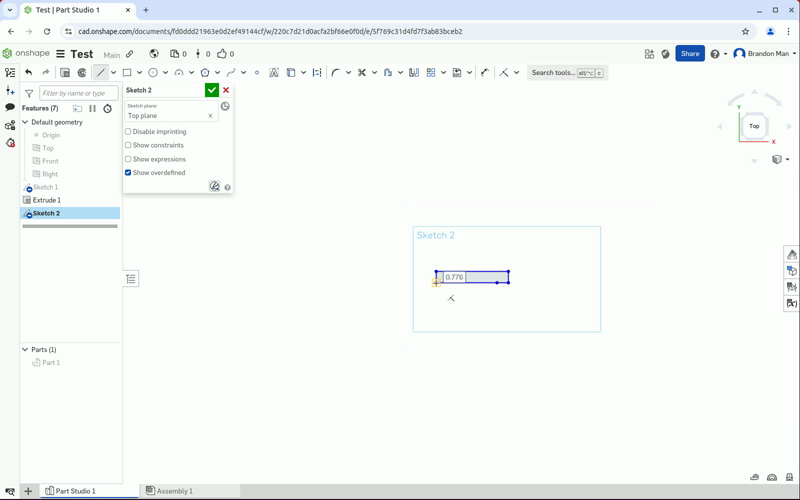
scroll(-6)
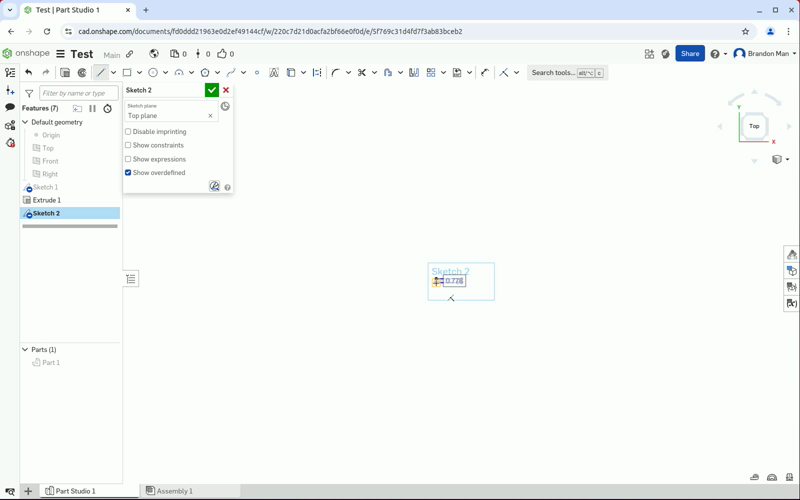
key(esc)
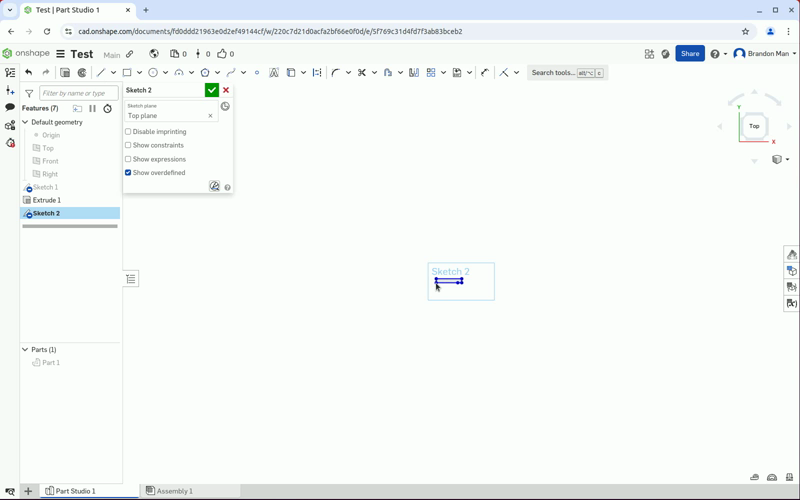
mouse_move(450, 278)
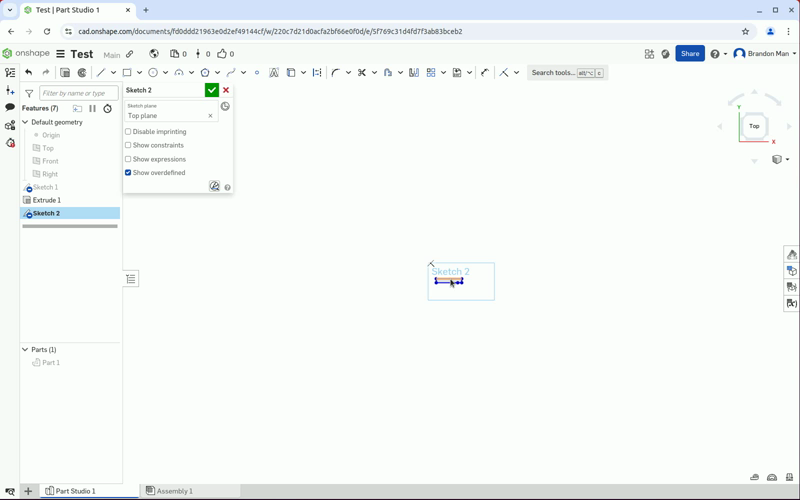
scroll(6)
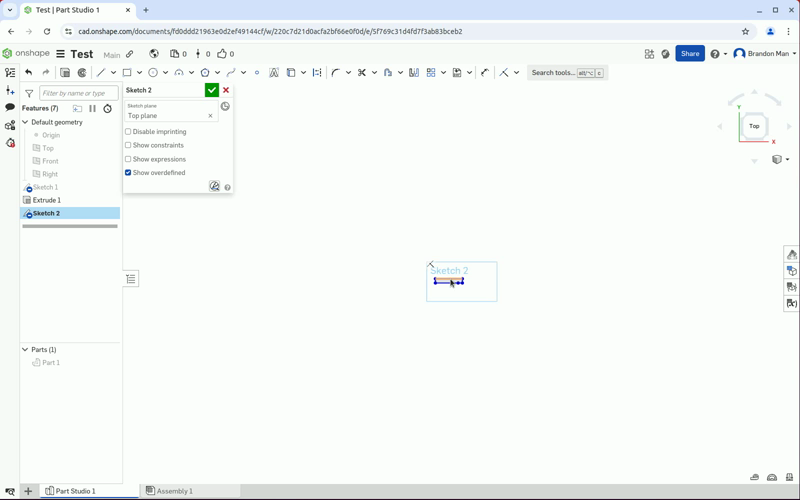
scroll(6)
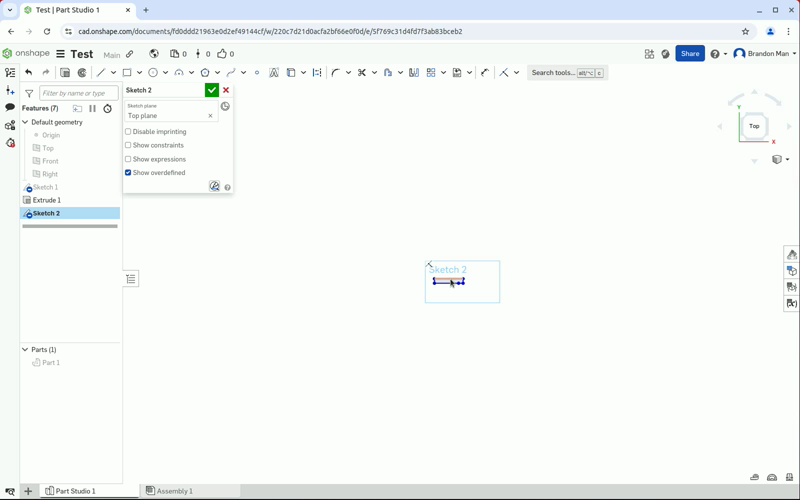
scroll(6)
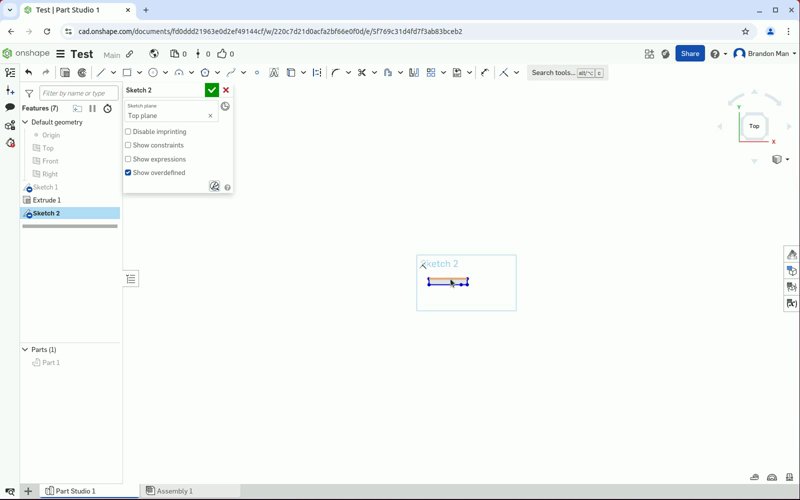
scroll(6)
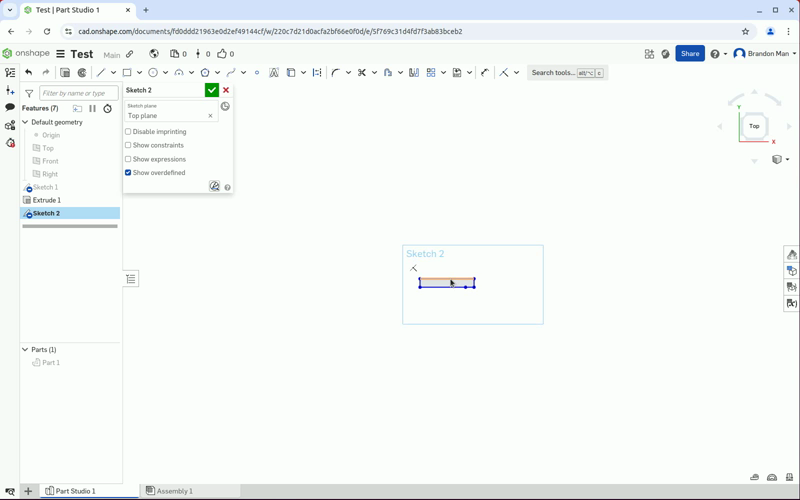
scroll(6)
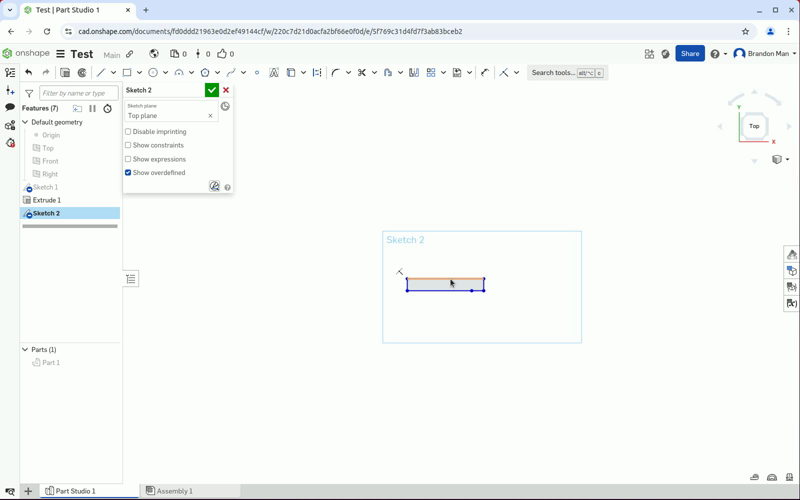
scroll(6)
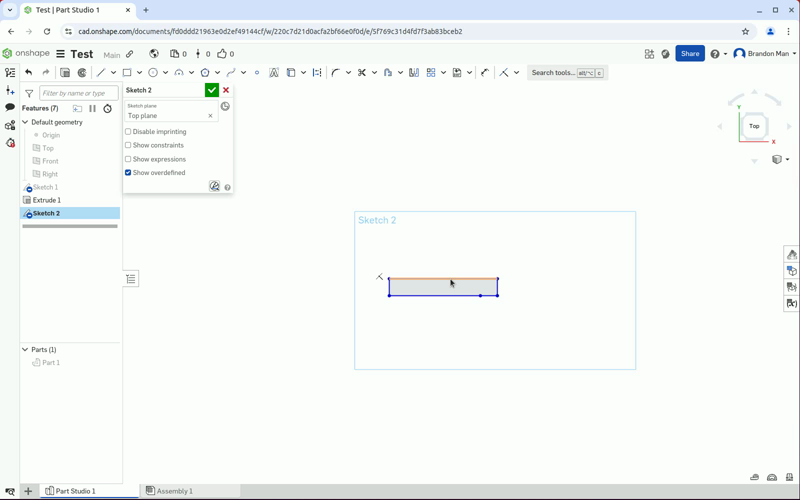
scroll(6)
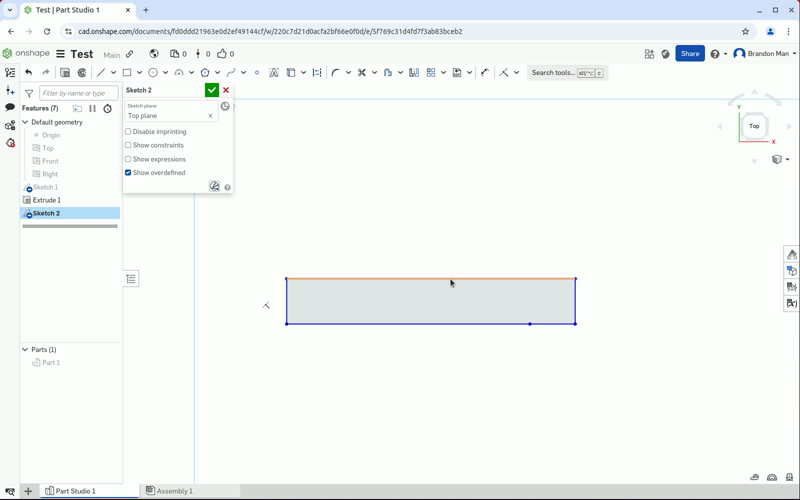
click(450, 278)
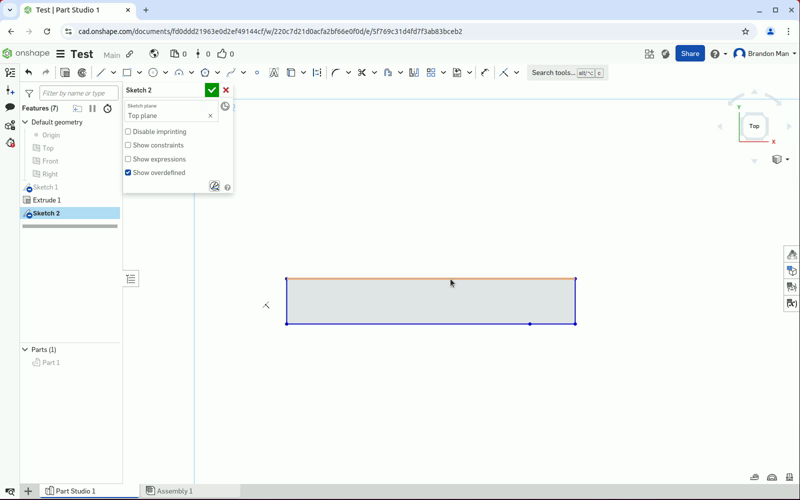
scroll(-6)
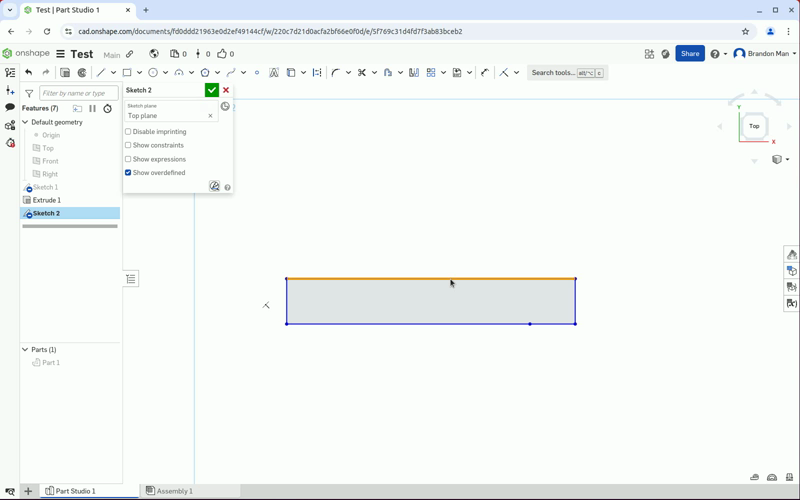
scroll(-6)
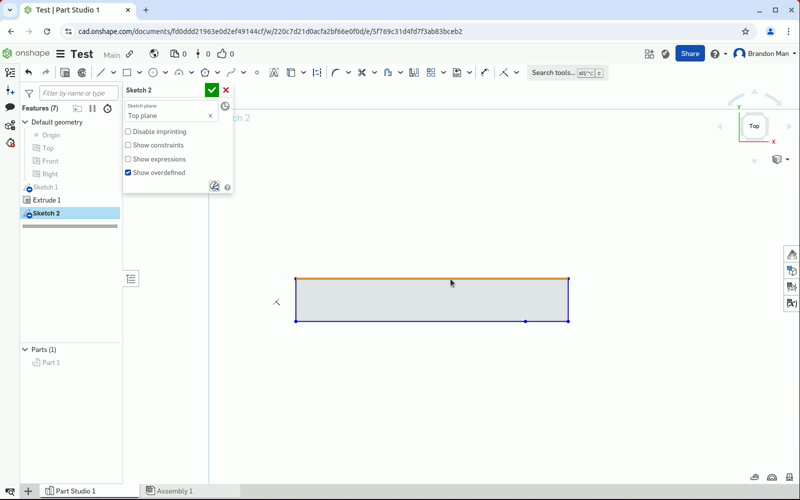
scroll(-6)
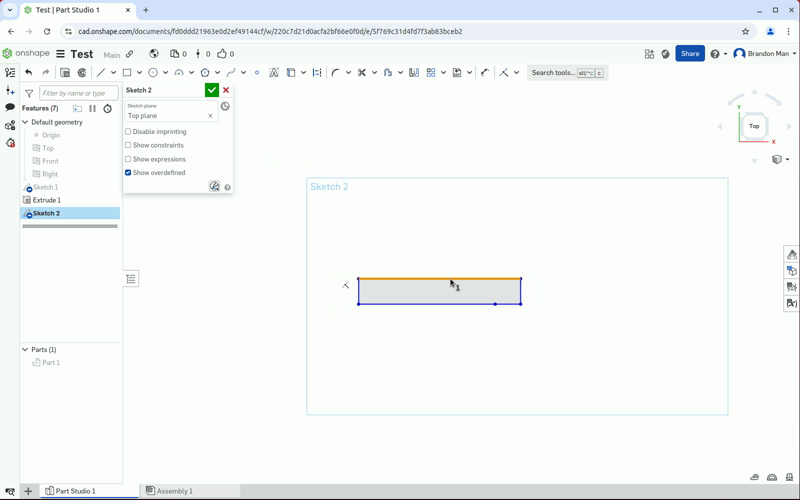
scroll(-6)
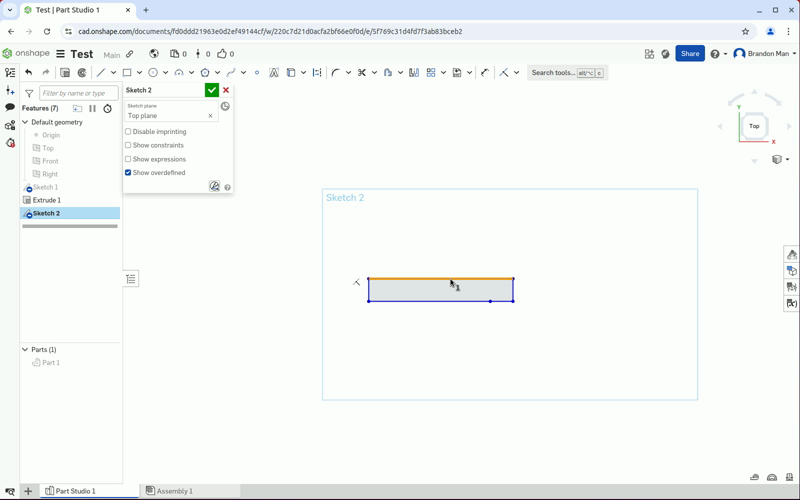
scroll(-6)
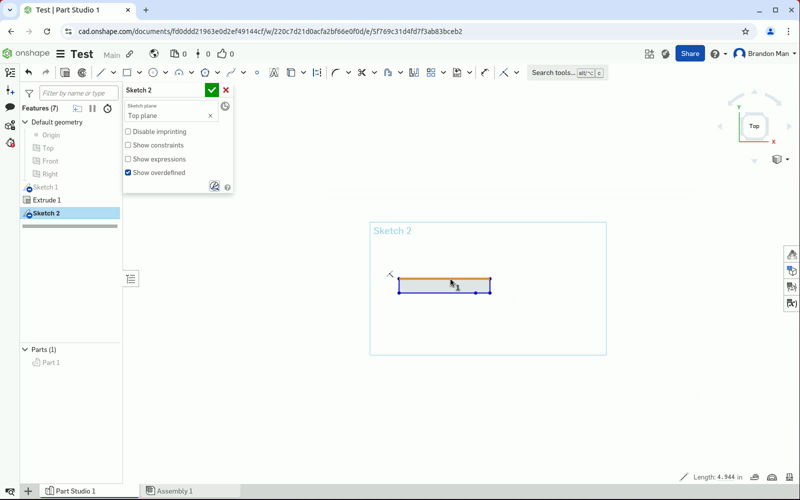
scroll(-6)
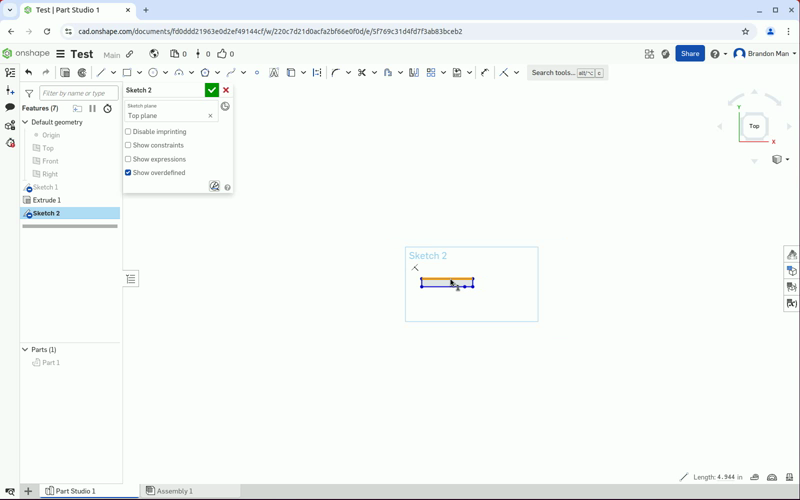
scroll(-6)
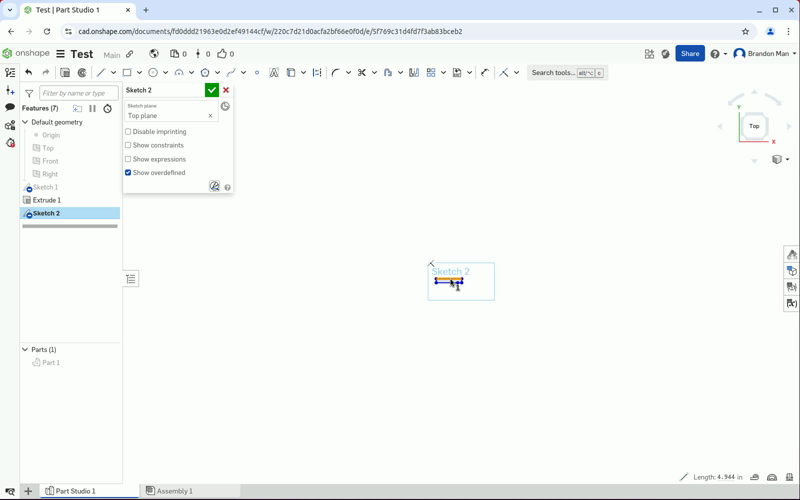
mouse_move(73, 352)
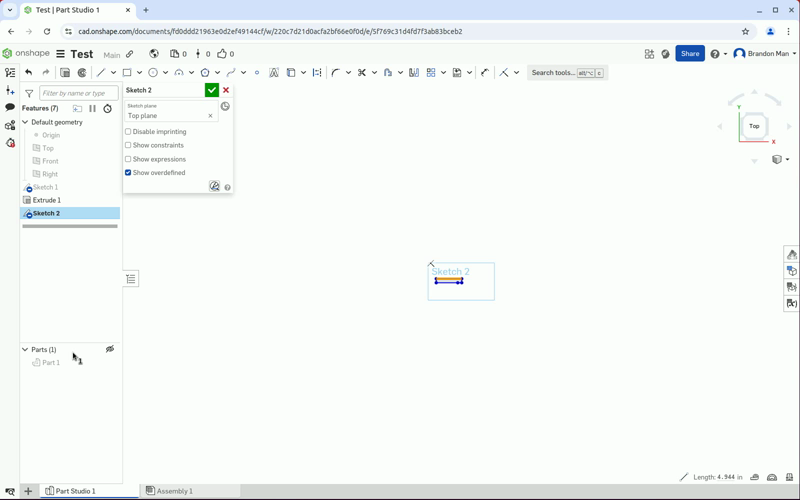
key(shift+y)
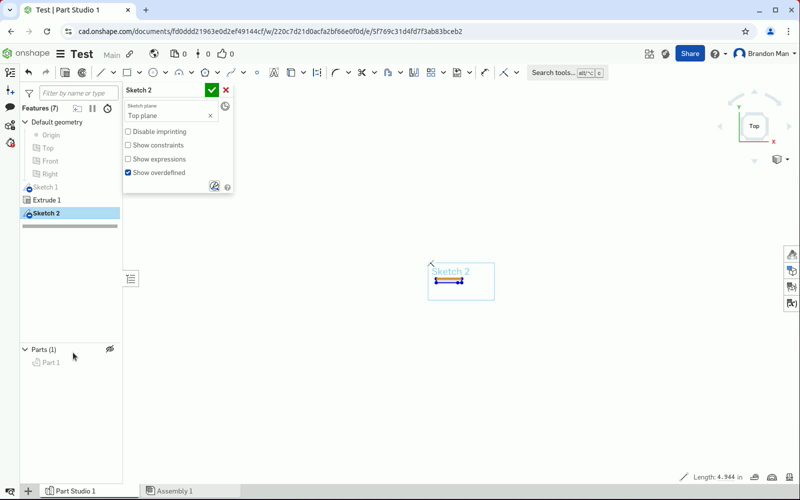
key(shift+e)
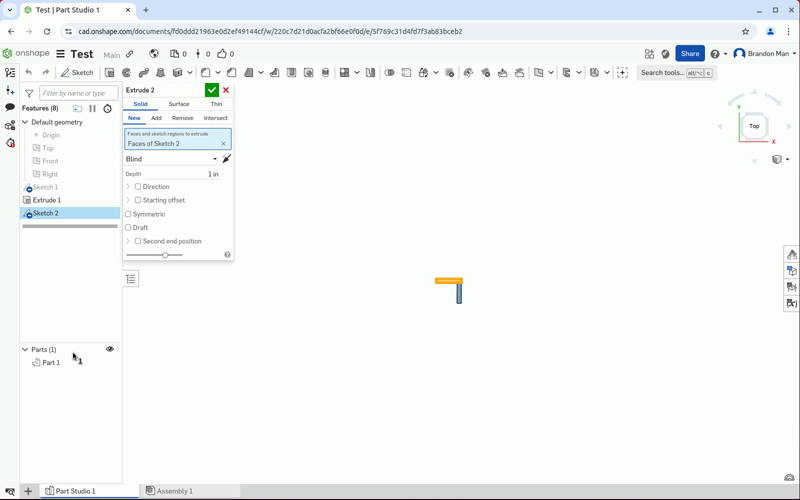
mouse_move(143, 106)
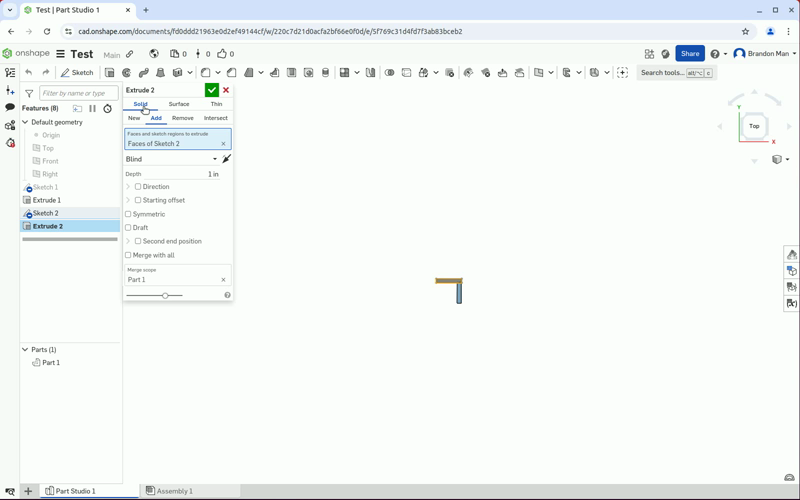
click(143, 106)
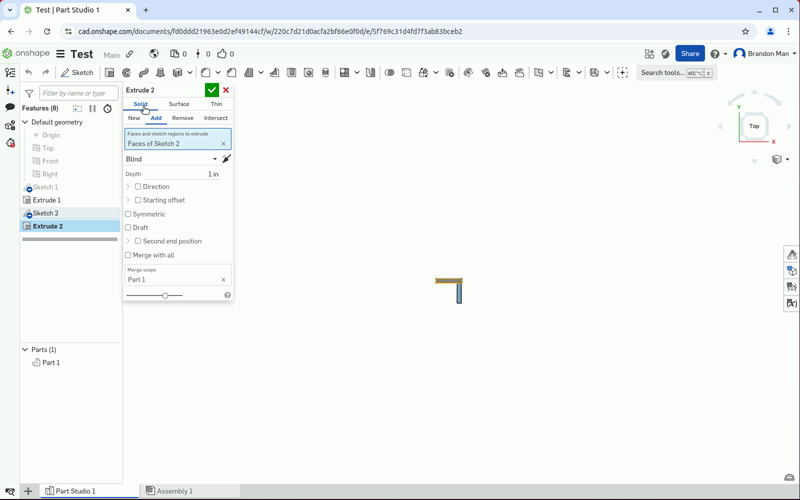
mouse_move(137, 120)
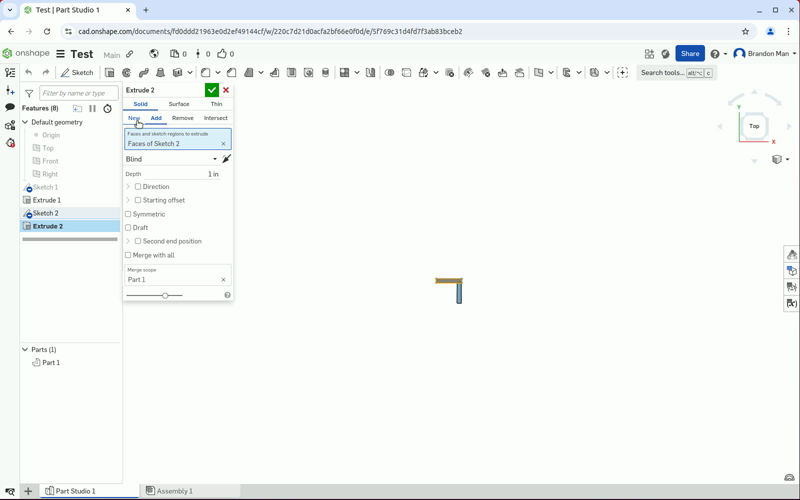
click(137, 120)
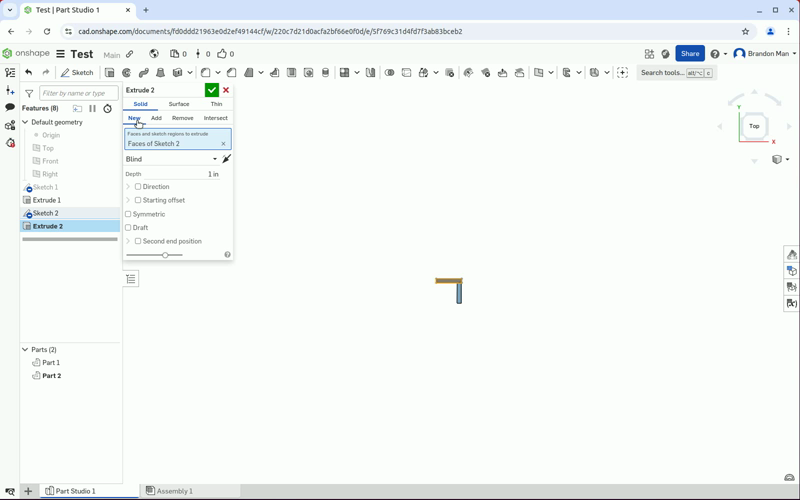
key(tab, 4)
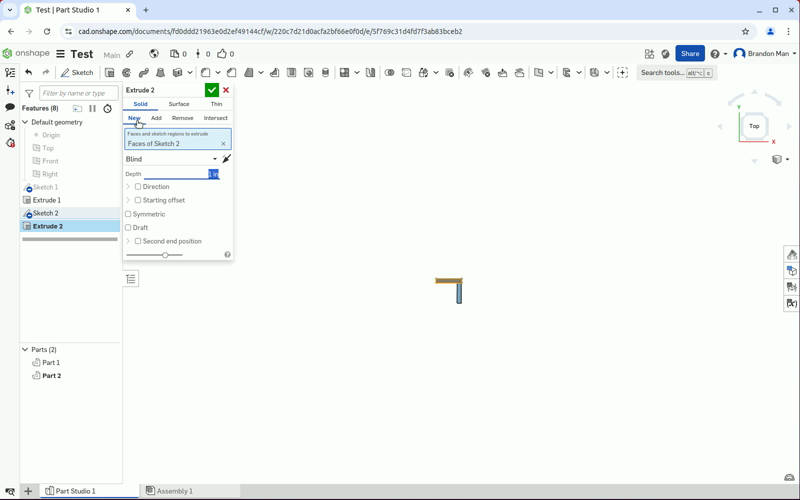
text(23.108)
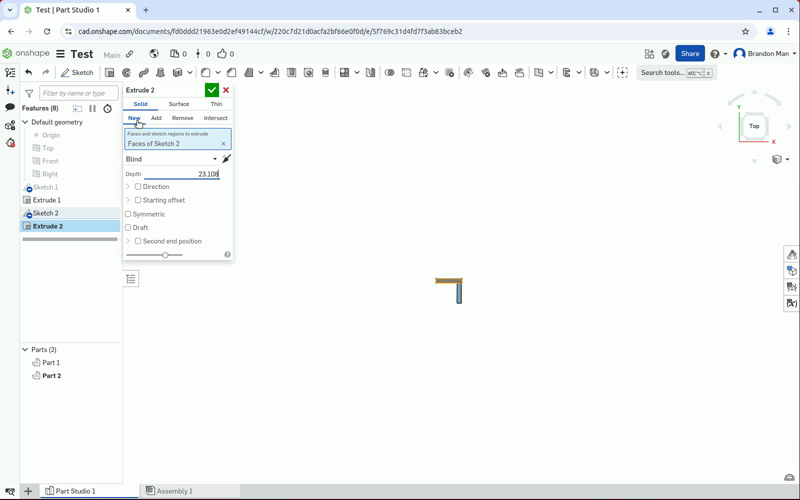
key(enter)
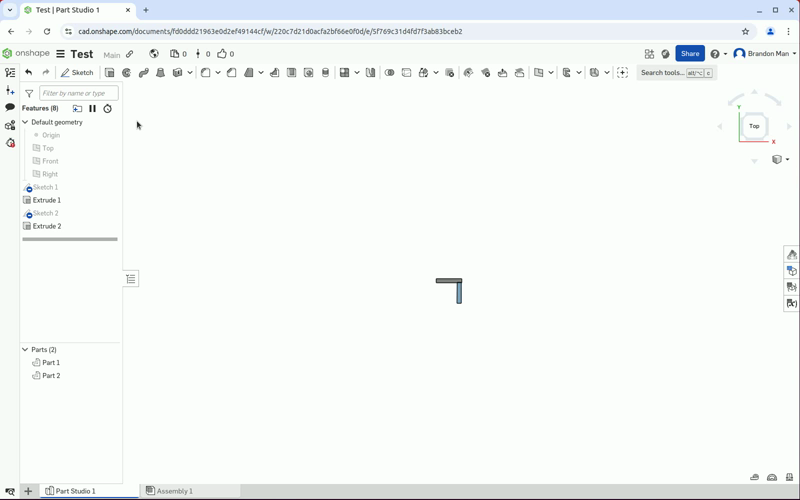
key(shift+h)
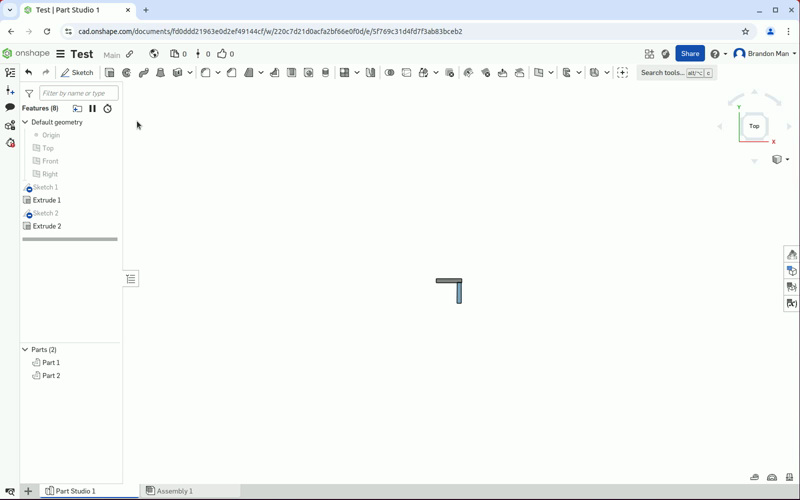
key(shift+h)
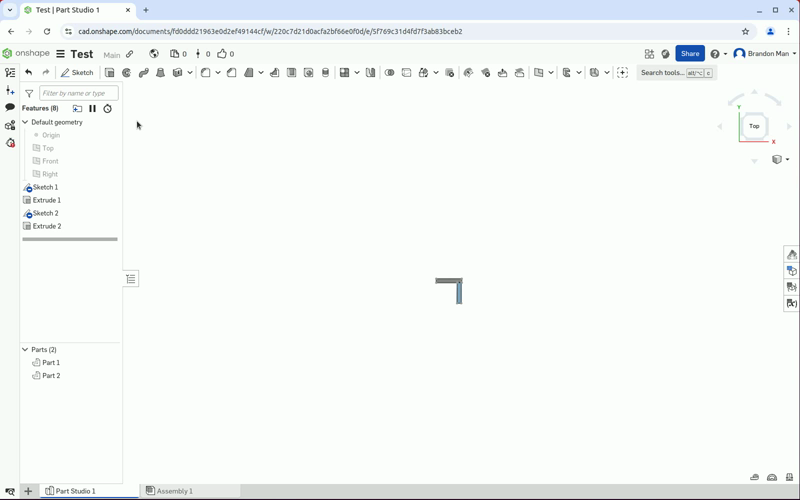
key(shift+7)
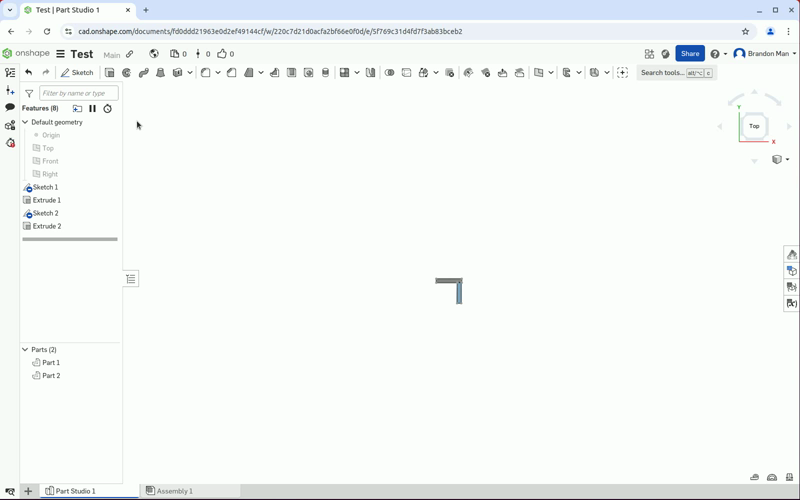
key(up, 3)
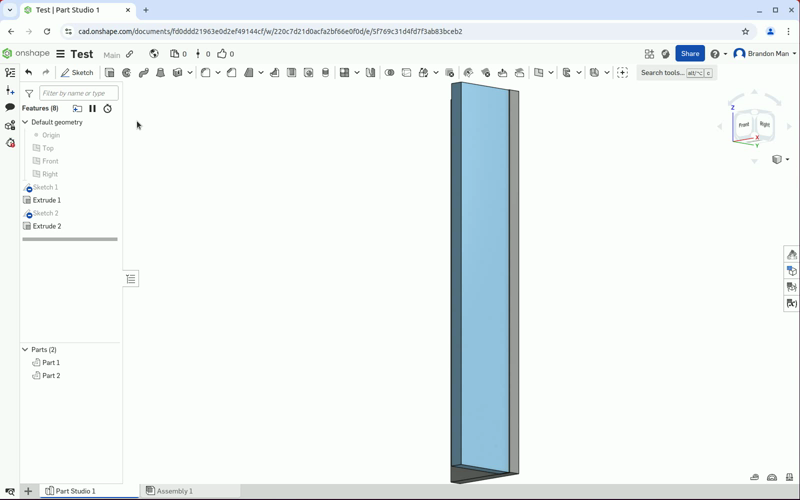
key(left, 3)
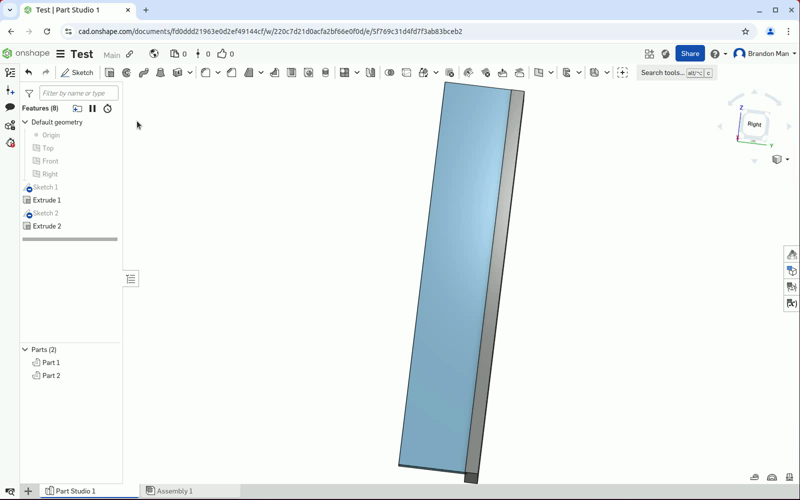
key(right, 3)
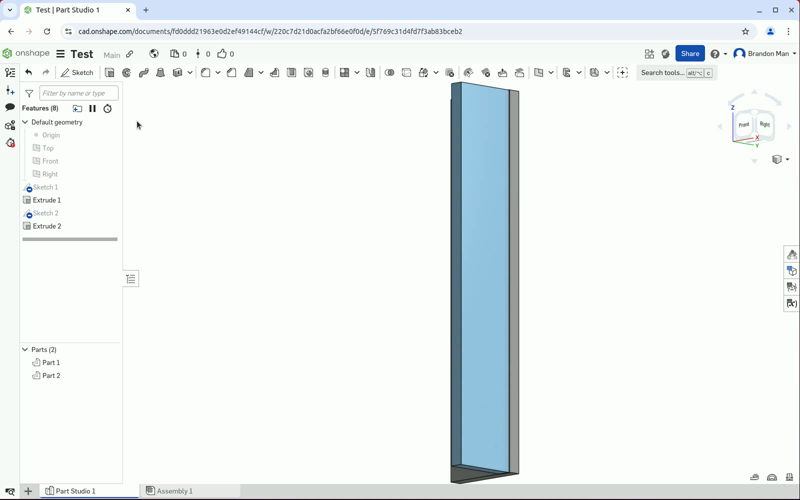
key(down, 3)
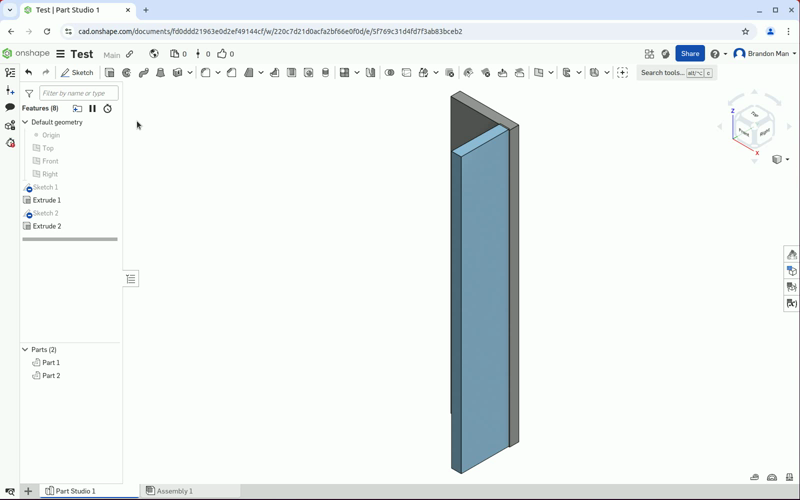
mouse_move(73, 189)
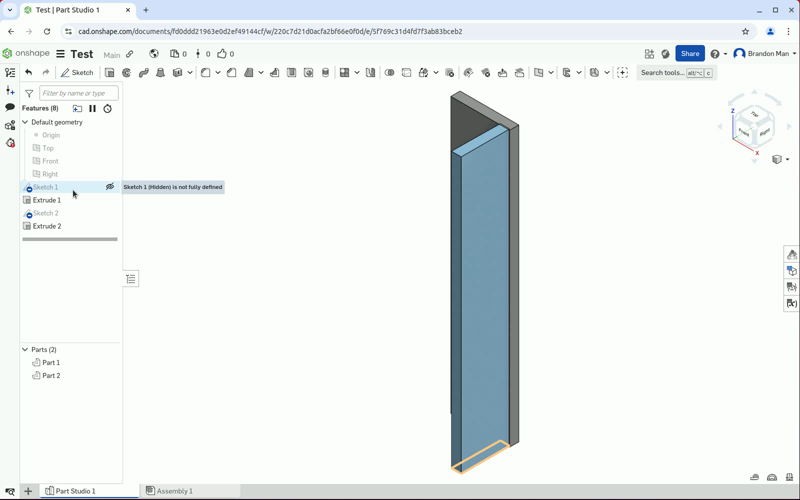
click(73, 189)